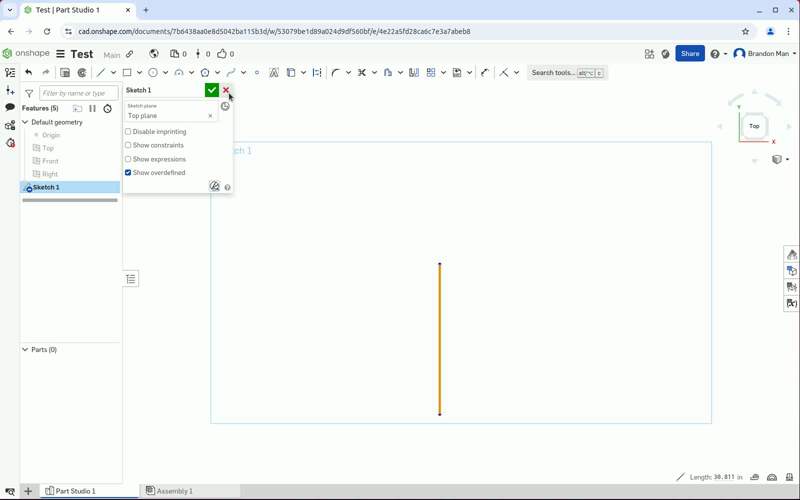
key(shift+h)
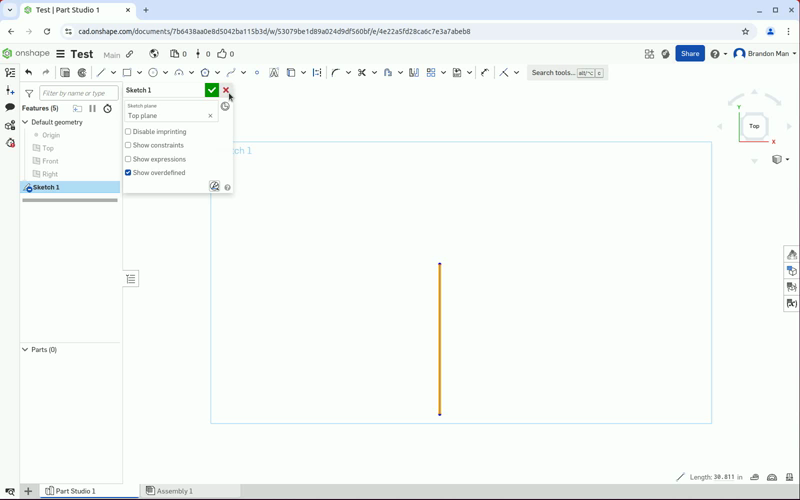
key(shift+s)
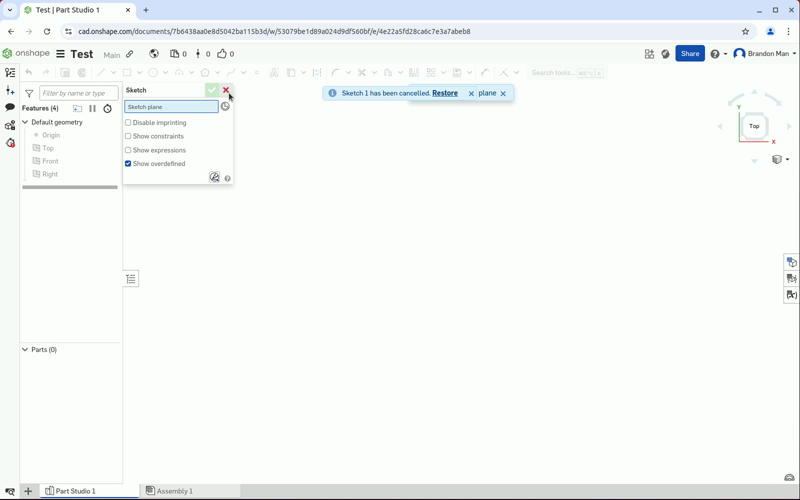
mouse_move(73, 150)
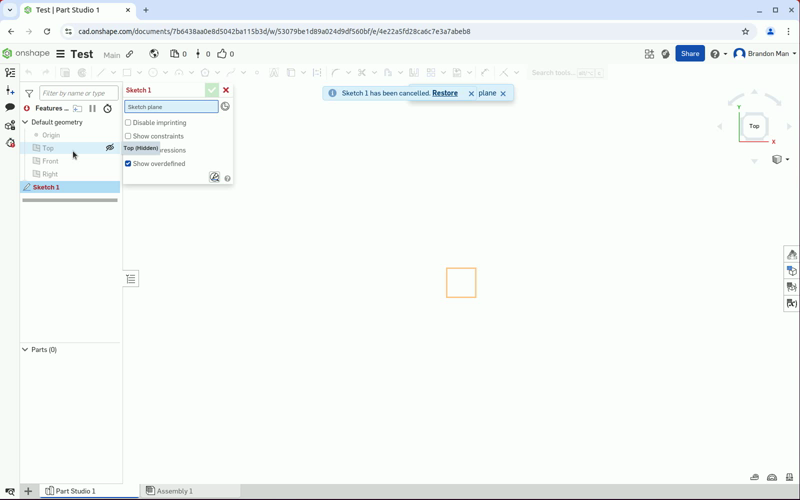
click(73, 150)
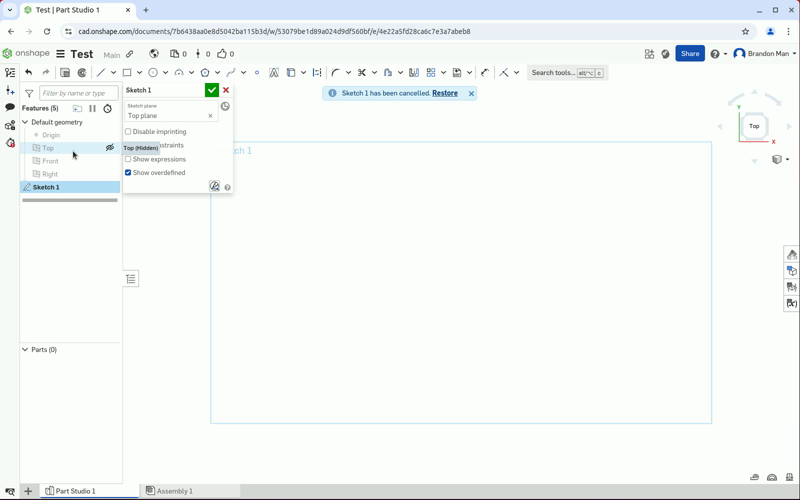
mouse_move(73, 352)
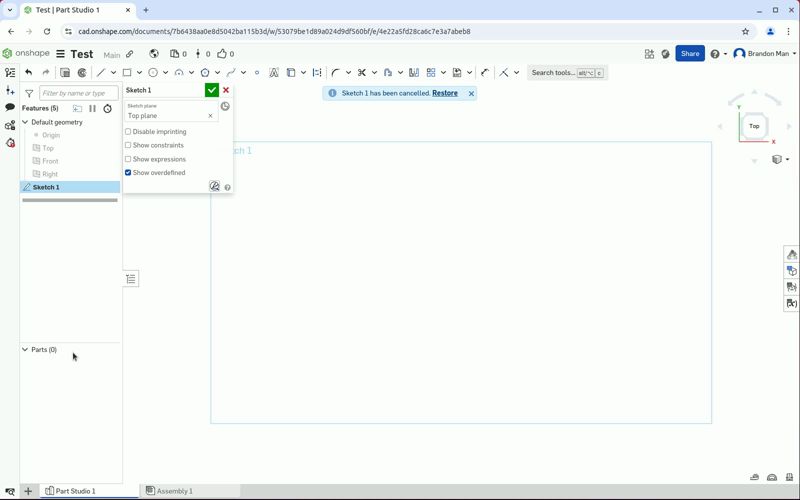
key(y)
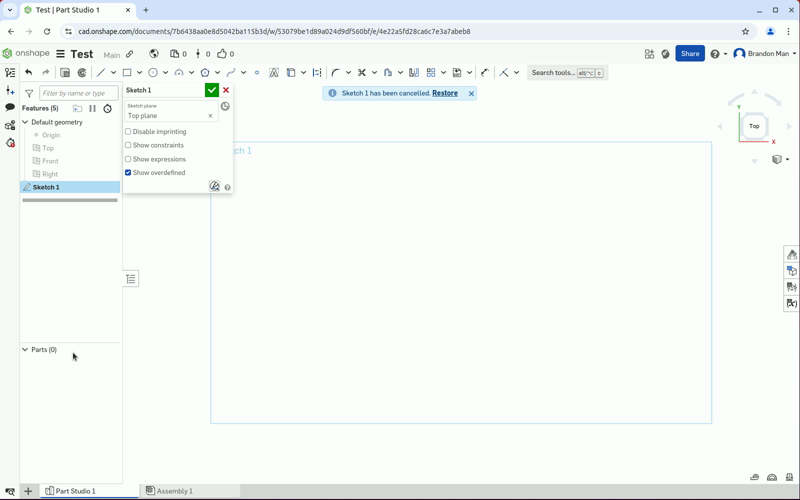
key(l)
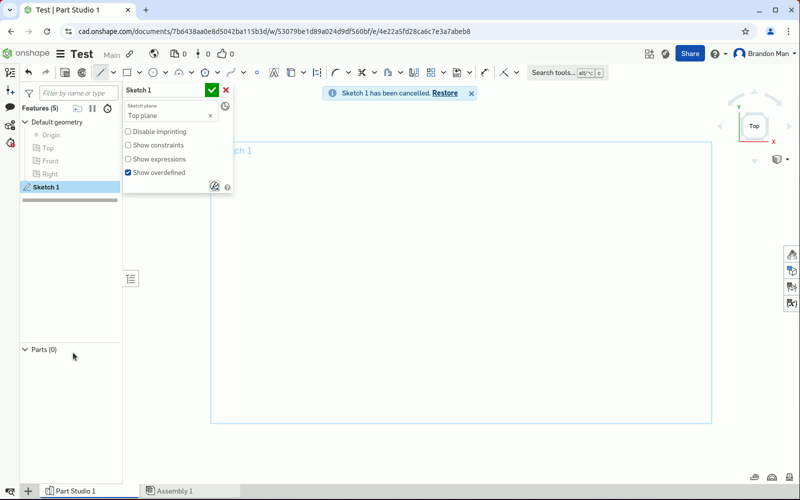
key_down(shift)
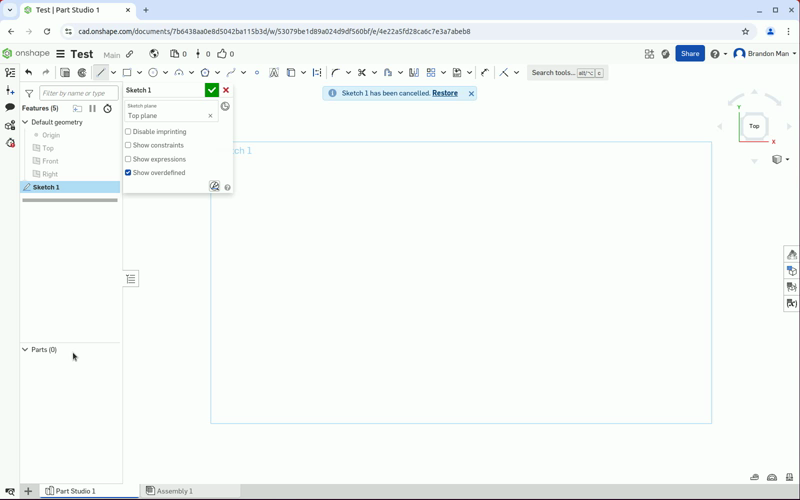
mouse_move(460, 325)
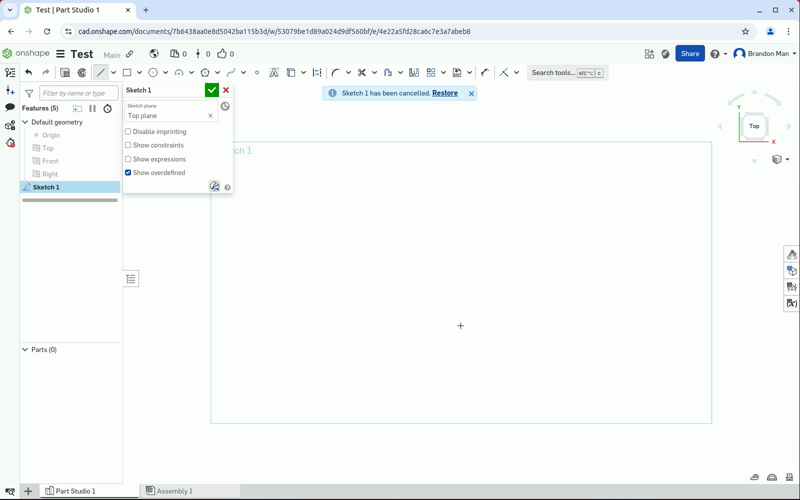
click(460, 325)
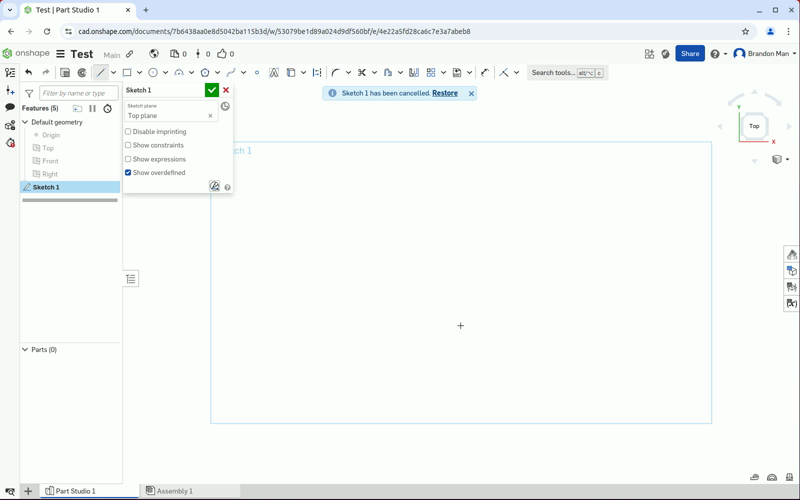
key_up(shift)
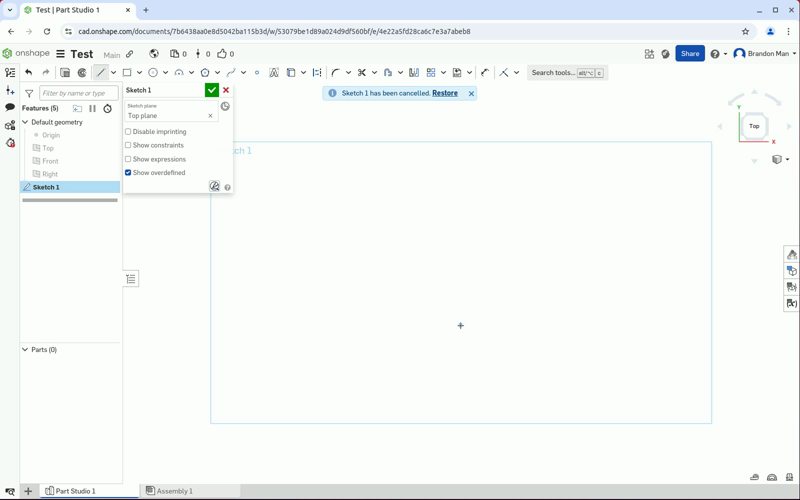
key_down(shift)
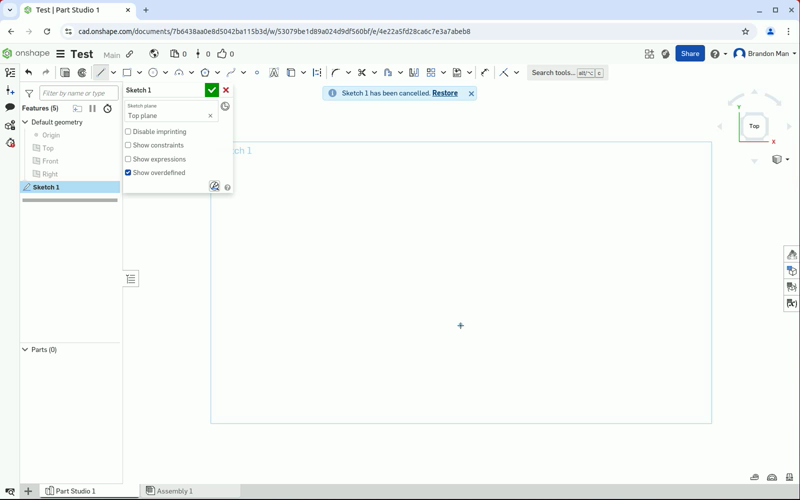
mouse_move(573, 325)
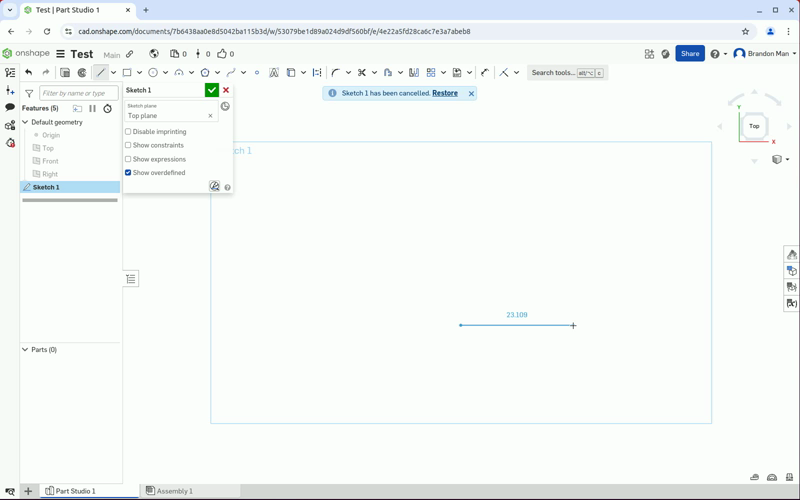
click(573, 325)
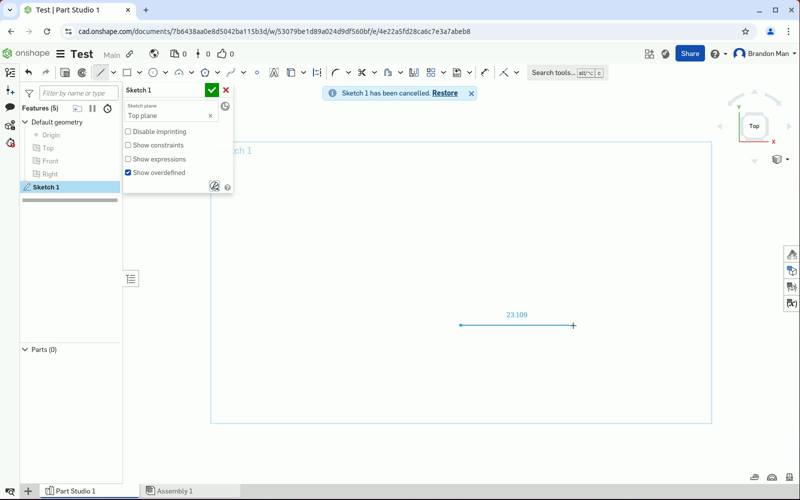
key_up(shift)
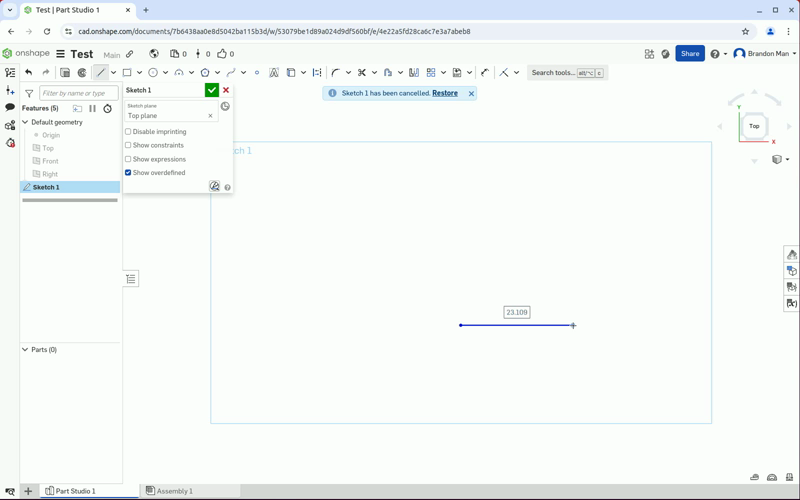
key_down(shift)
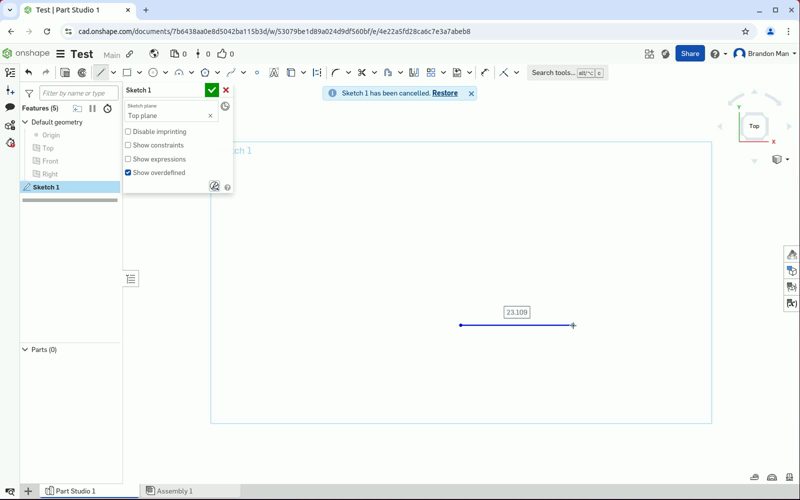
mouse_move(573, 240)
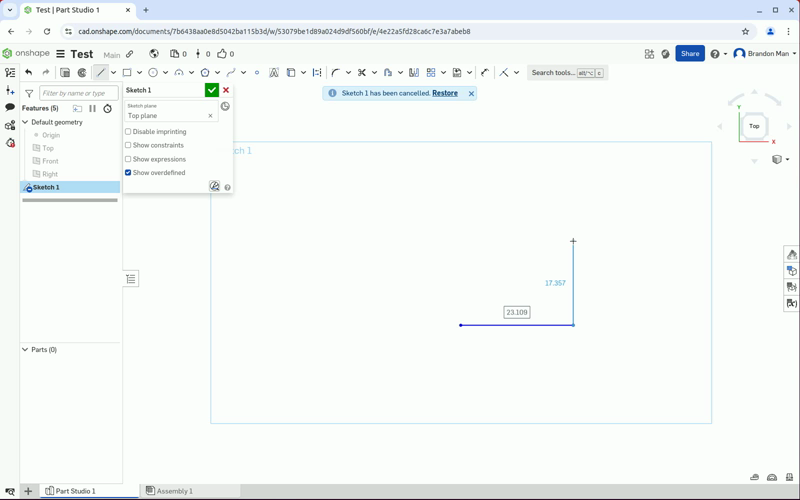
click(573, 240)
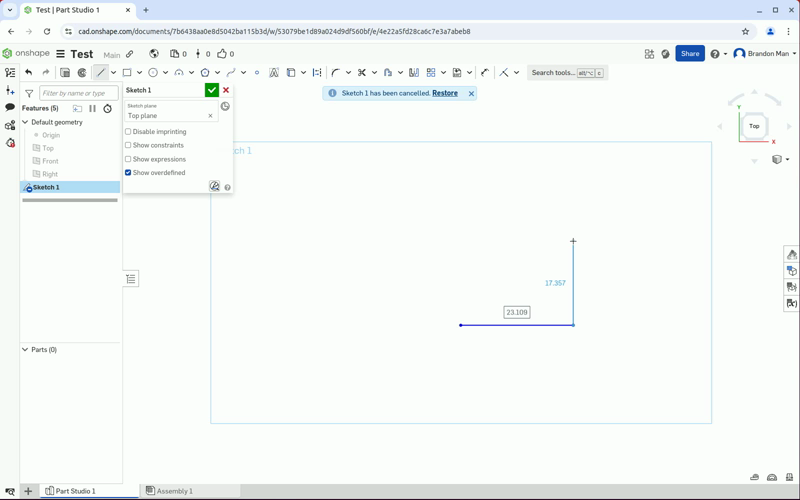
key_up(shift)
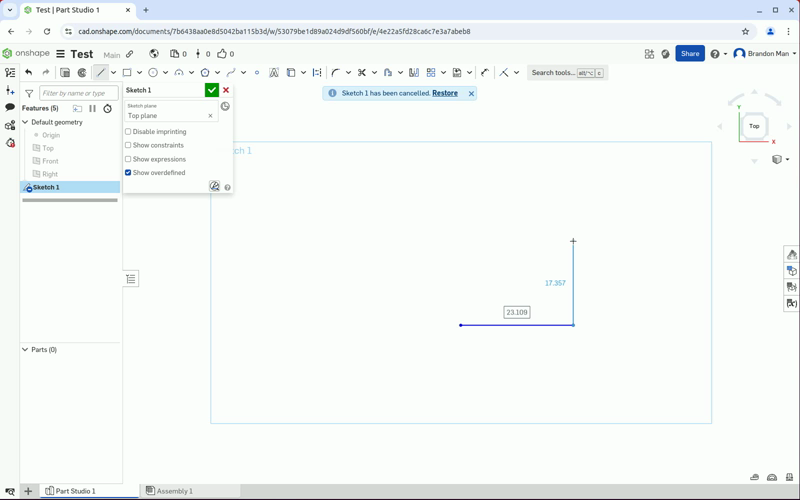
key_down(shift)
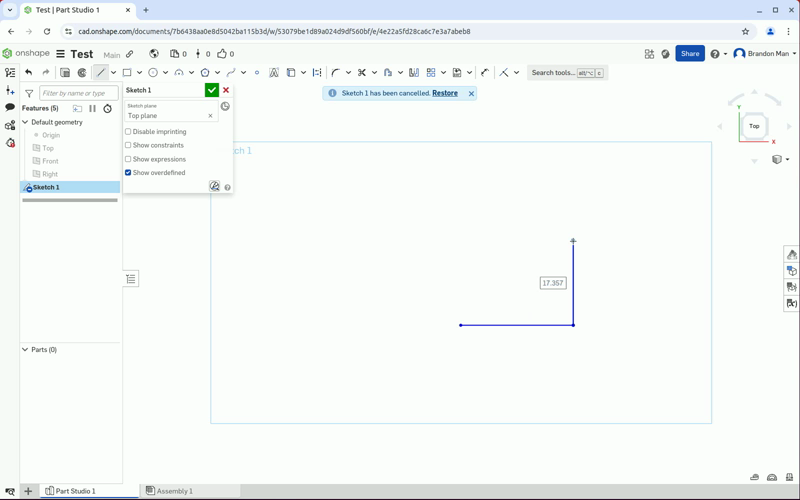
mouse_move(460, 240)
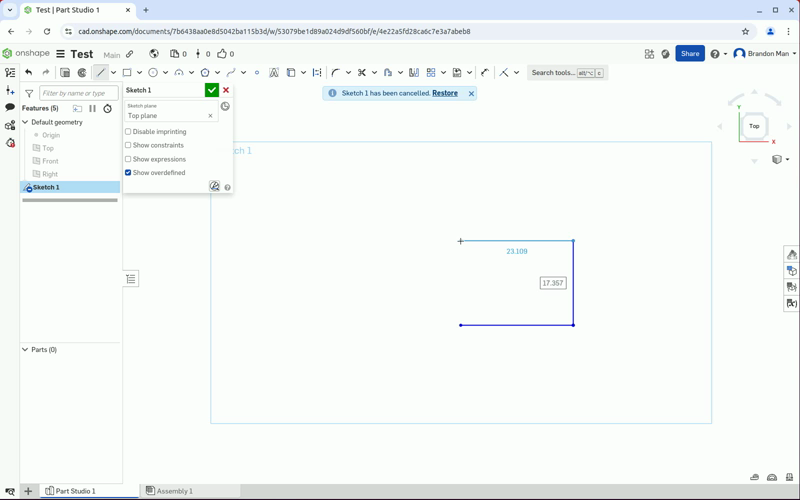
click(460, 240)
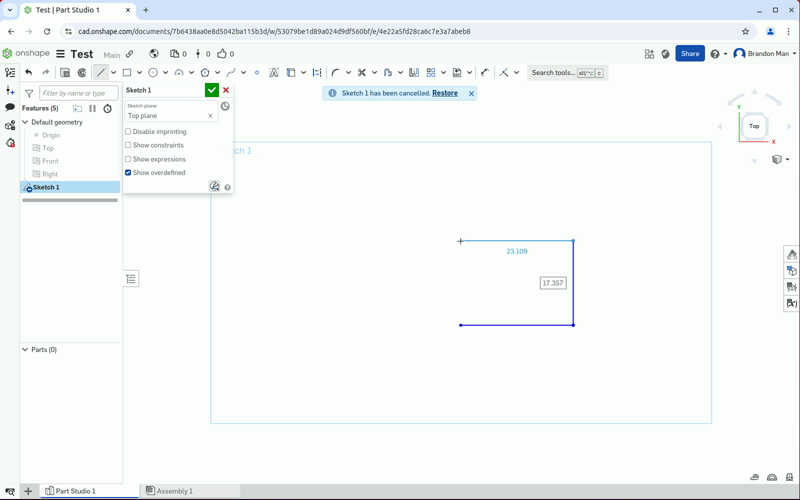
key_up(shift)
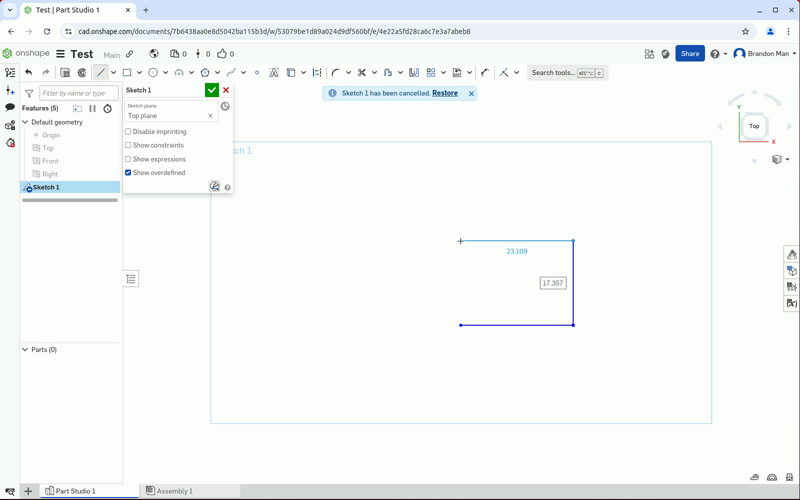
key_down(shift)
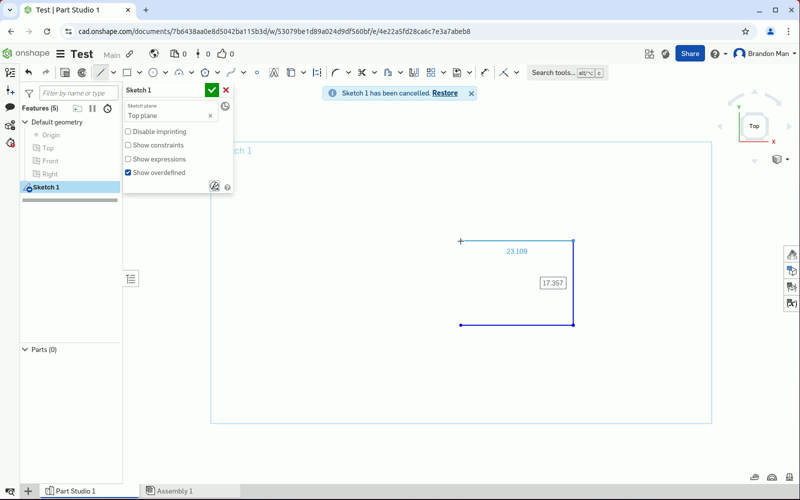
mouse_move(460, 325)
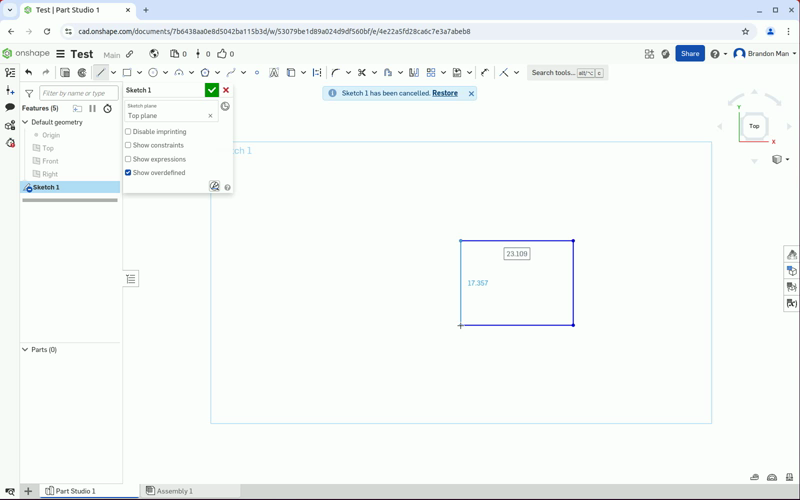
key_up(shift)
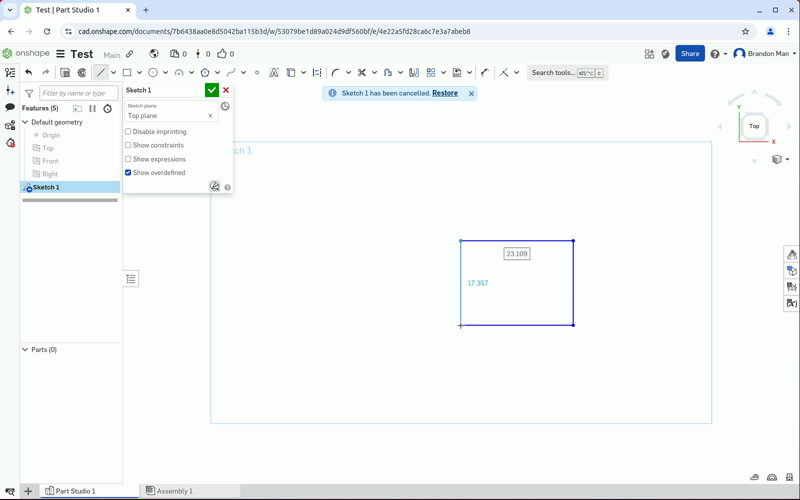
click(460, 325)
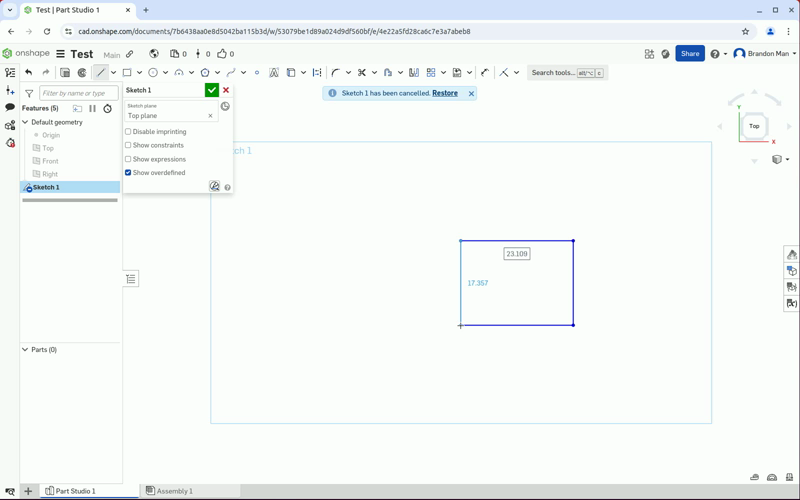
key(esc)
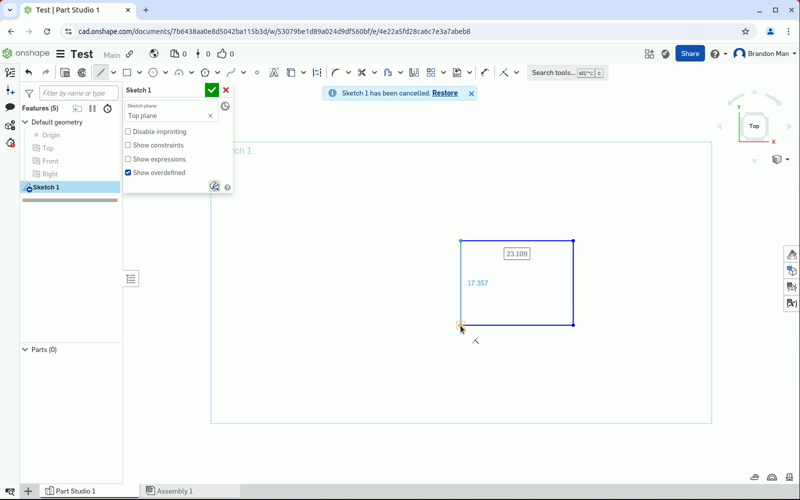
mouse_move(494, 294)
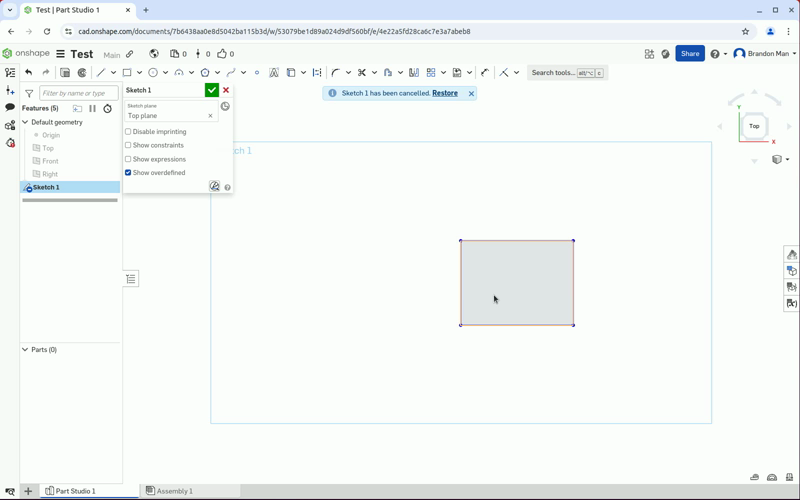
click(494, 294)
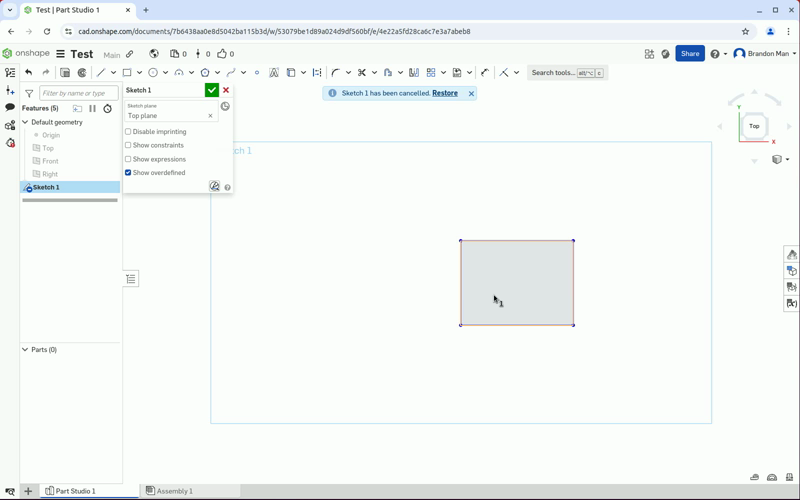
mouse_move(73, 352)
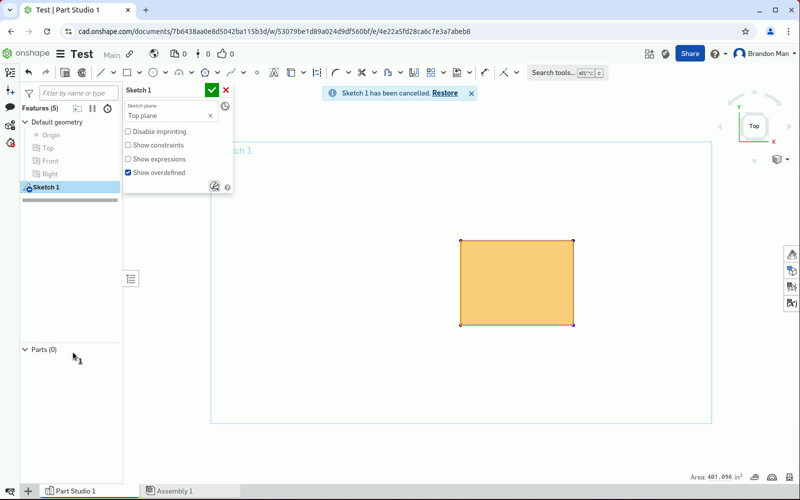
key(shift+y)
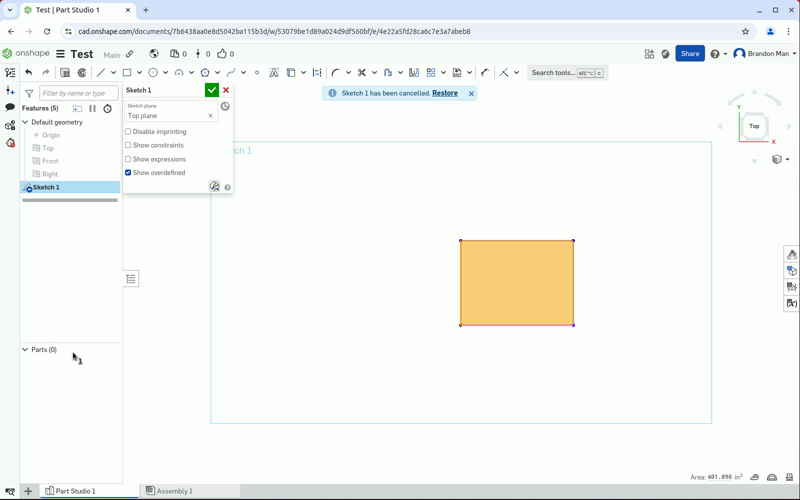
key(shift+e)
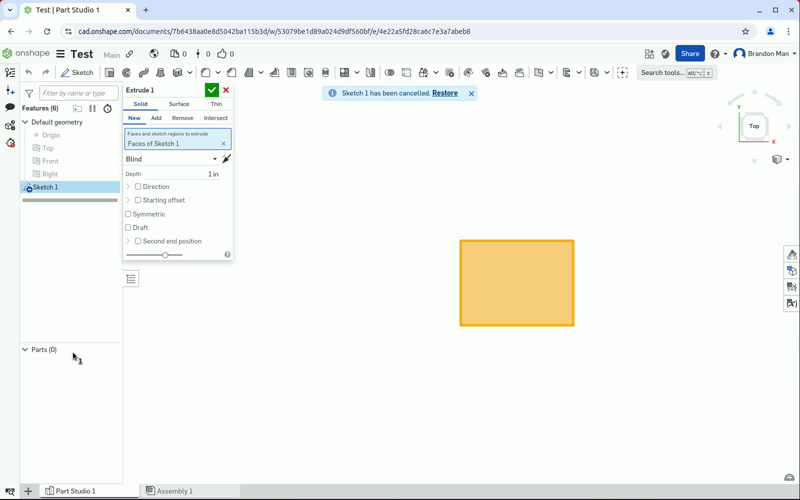
mouse_move(143, 106)
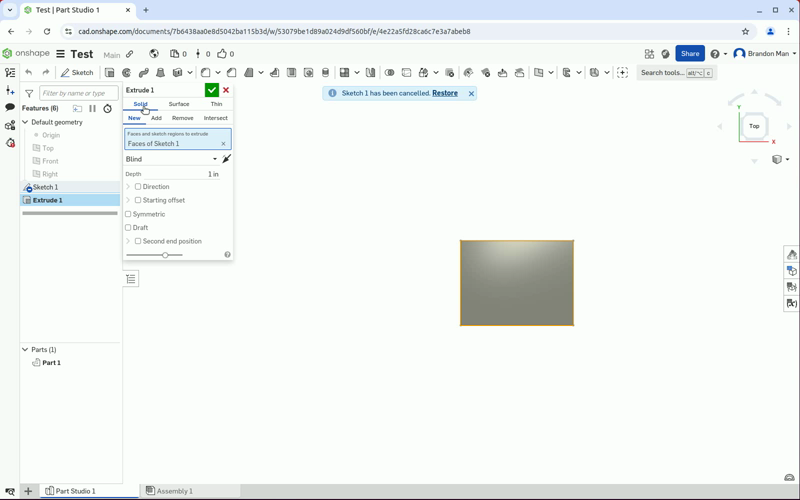
click(143, 106)
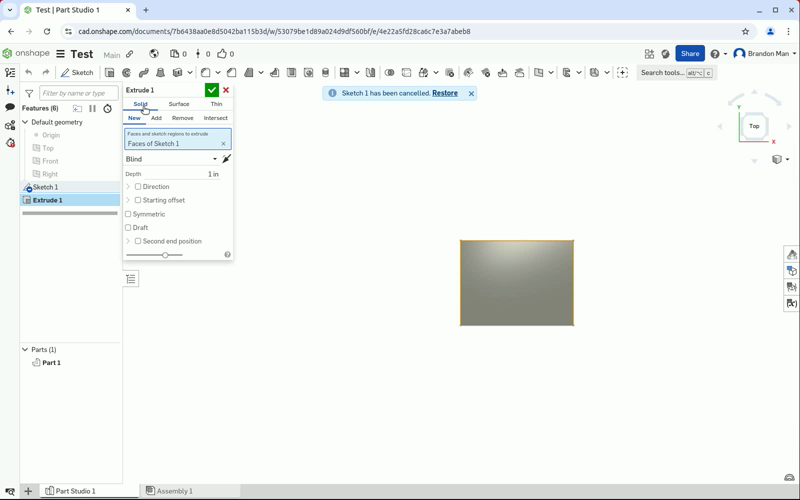
mouse_move(137, 120)
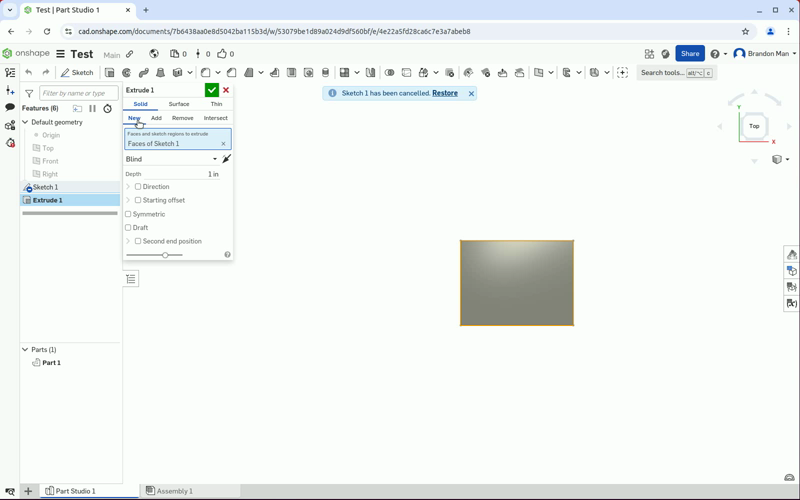
click(137, 120)
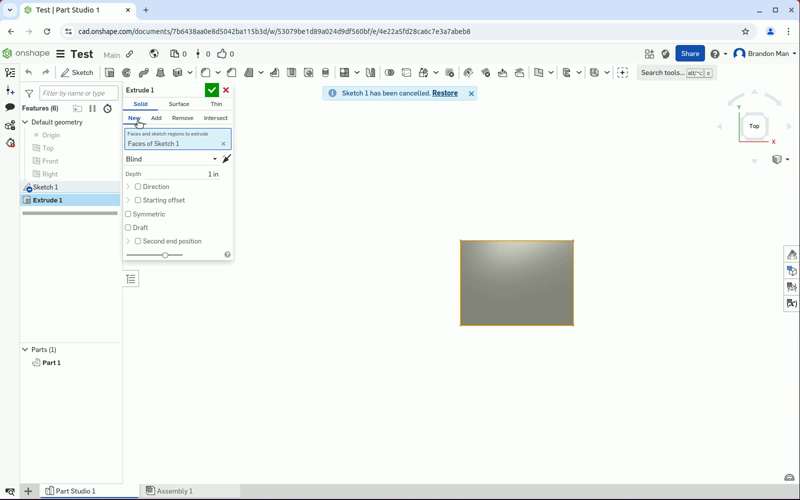
key(tab, 4)
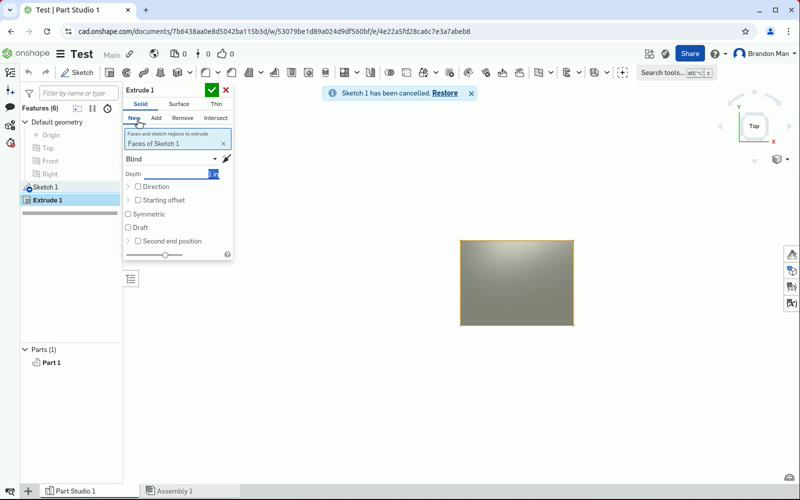
text(0.963)
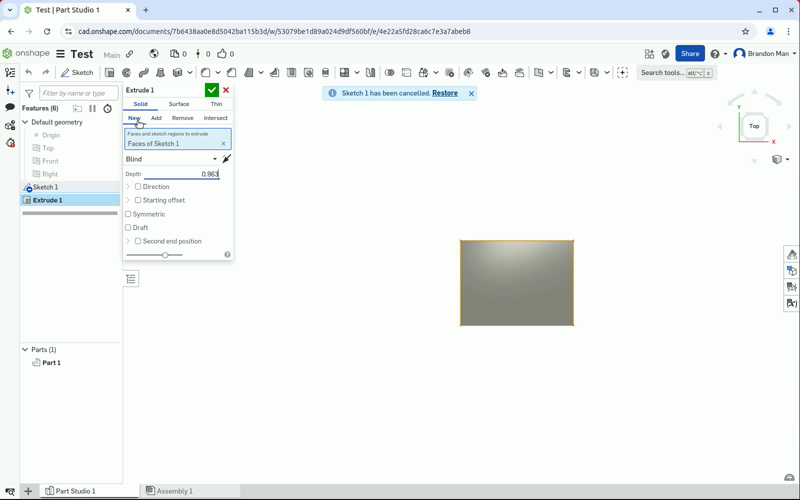
key(enter)
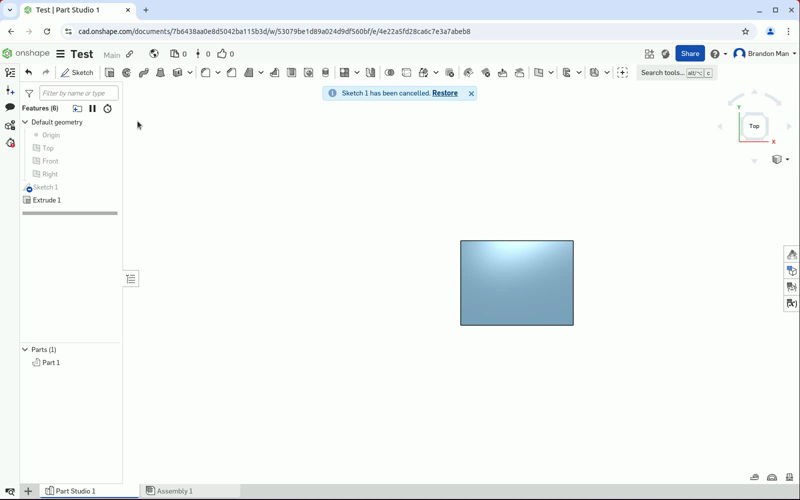
key(shift+h)
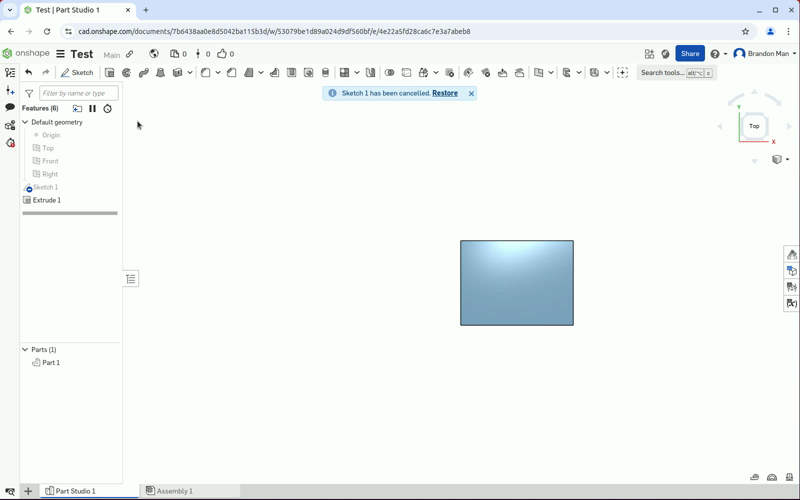
key(shift+h)
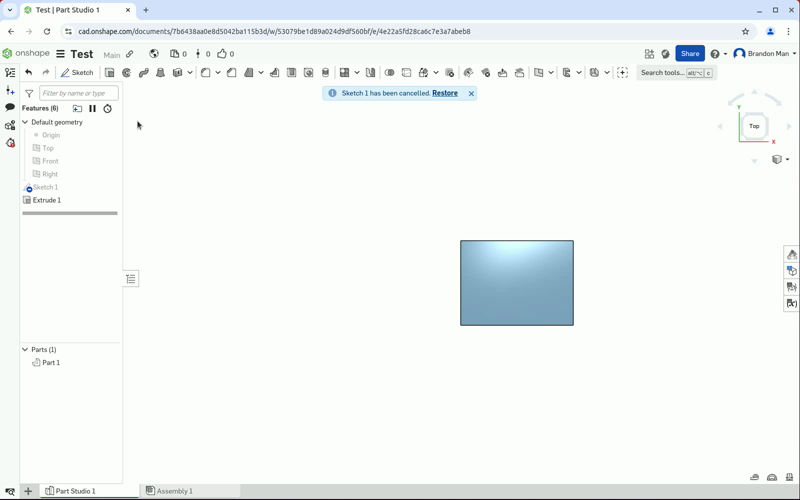
mouse_move(73, 189)
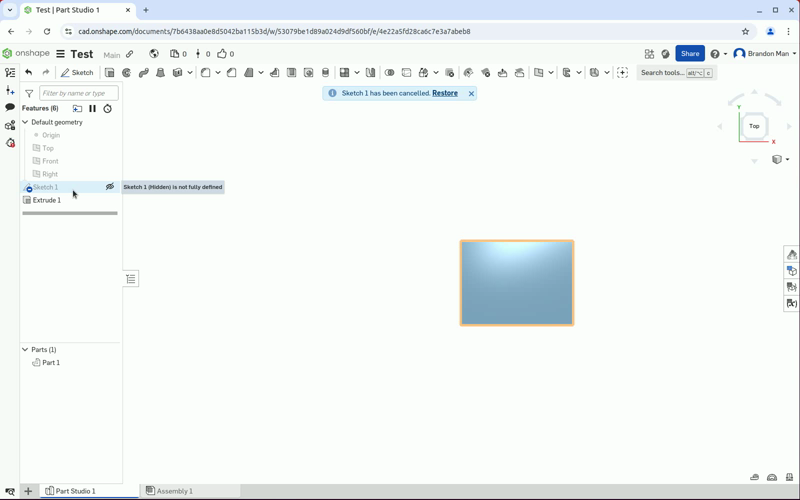
click(73, 189)
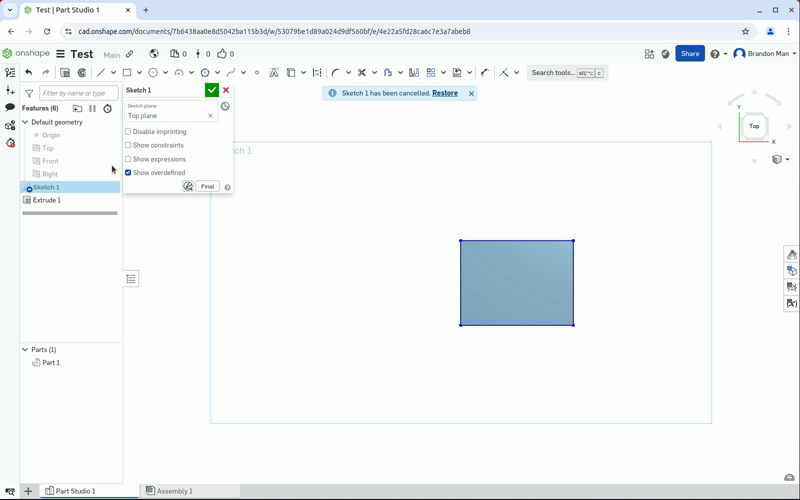
mouse_move(229, 92)
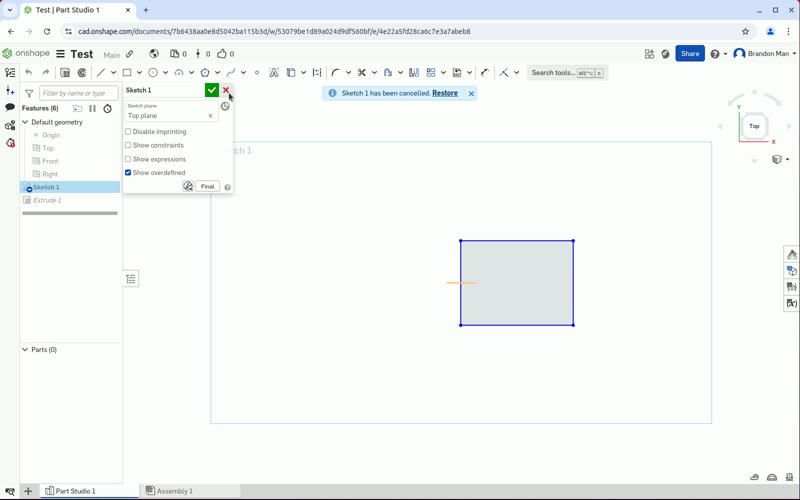
click(229, 92)
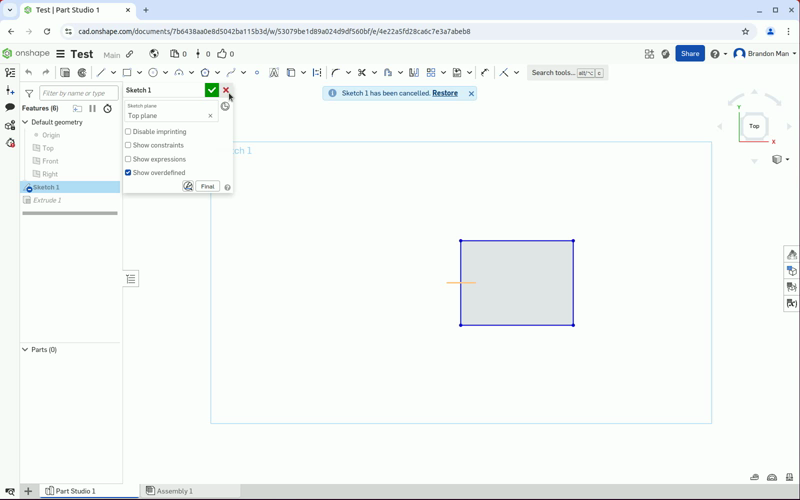
key(shift+s)
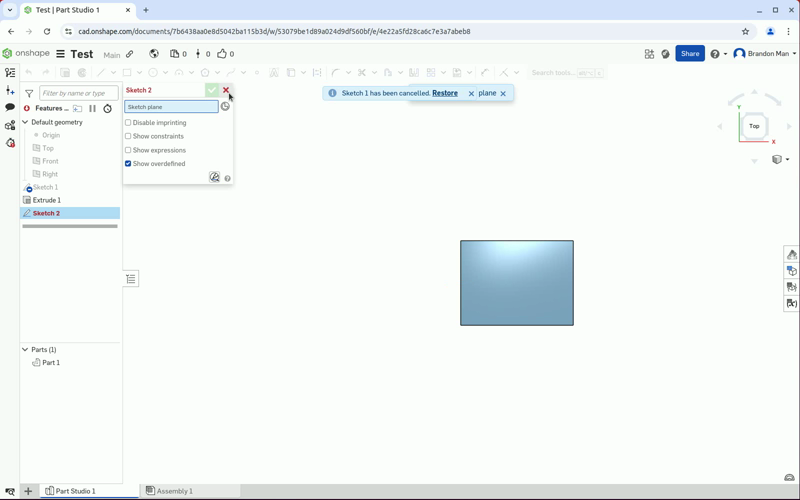
mouse_move(73, 150)
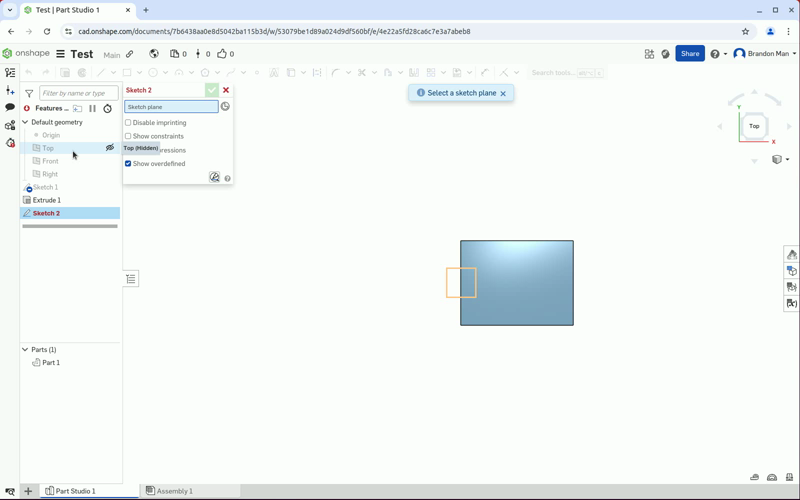
click(73, 150)
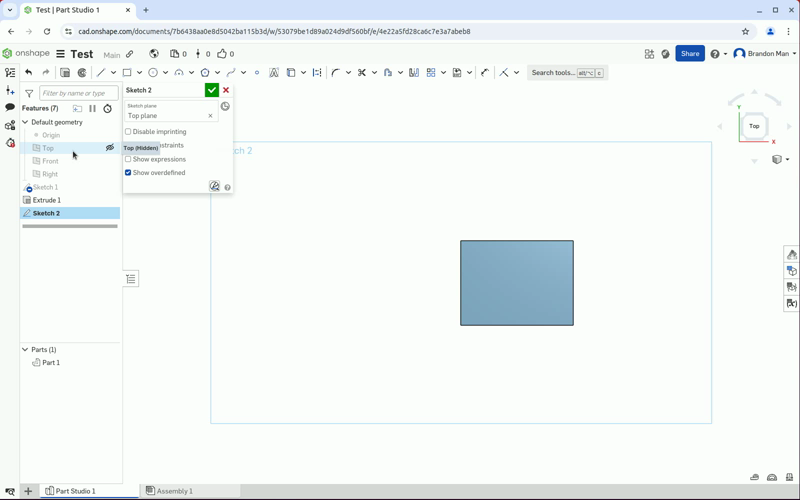
mouse_move(73, 352)
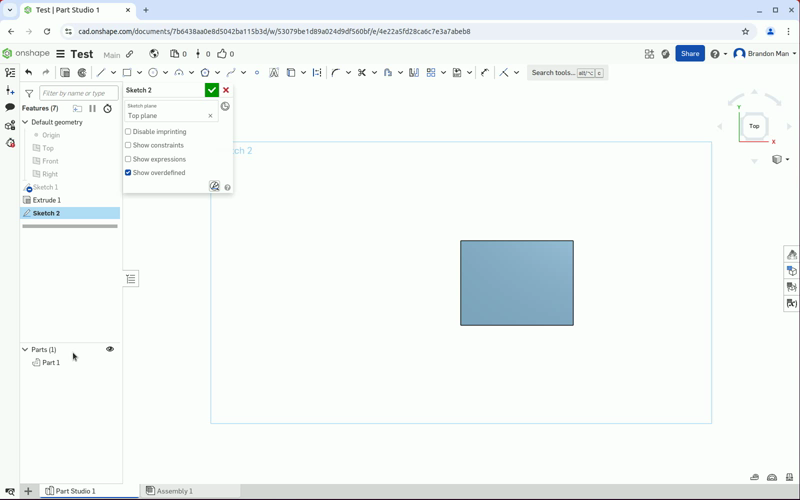
key(y)
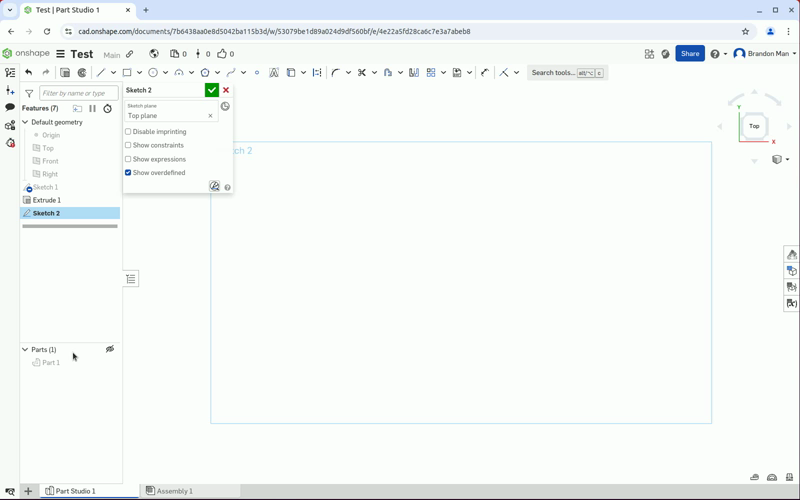
key(l)
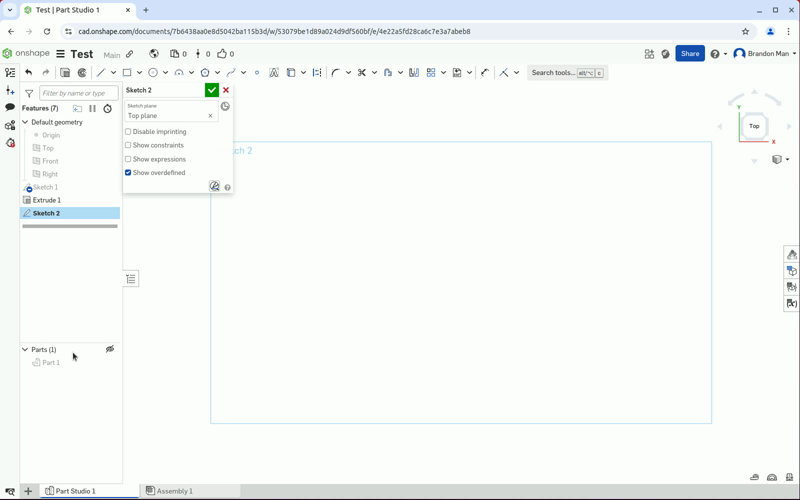
key_down(shift)
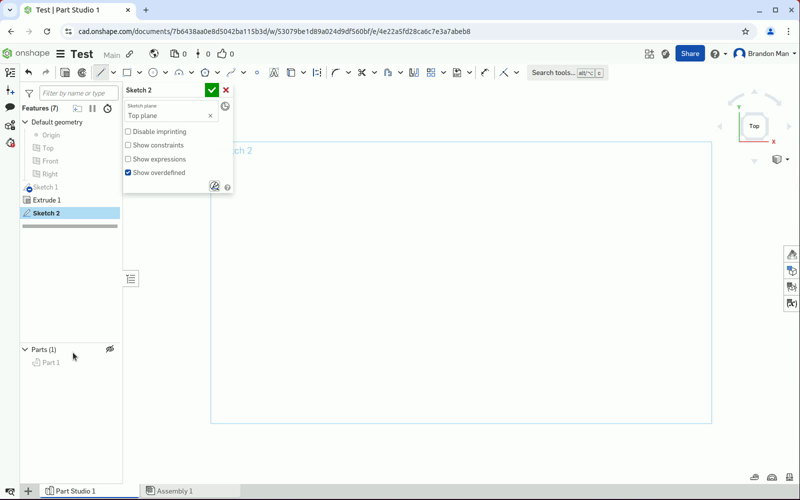
mouse_move(350, 304)
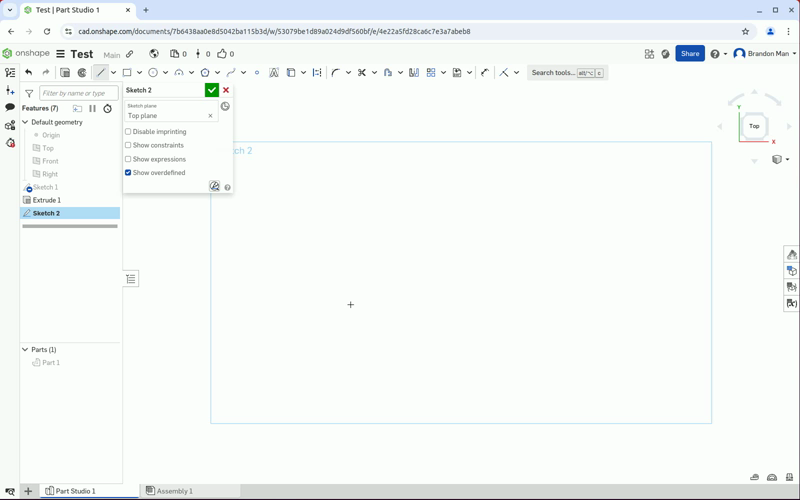
click(350, 304)
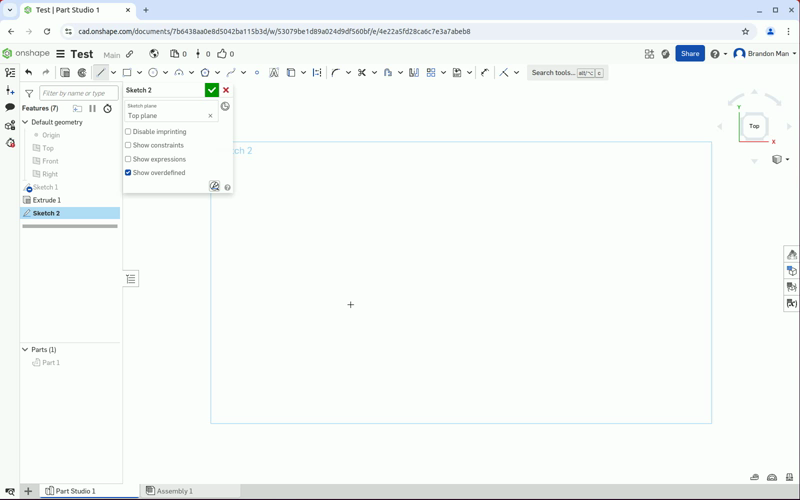
key_up(shift)
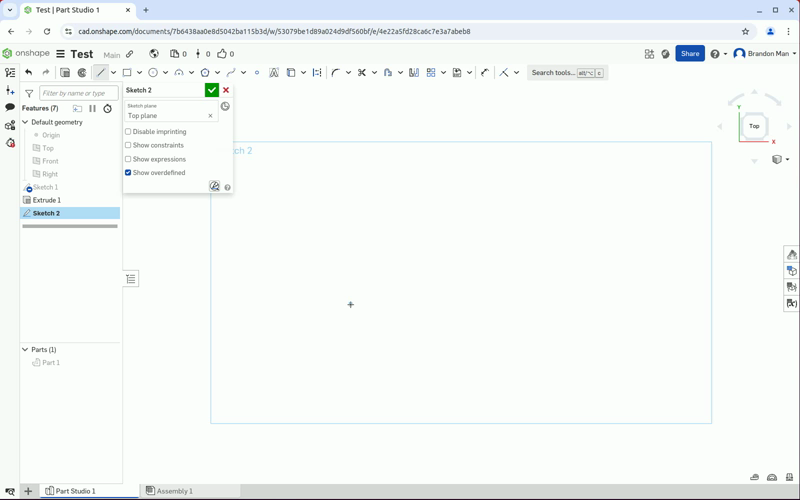
key_down(shift)
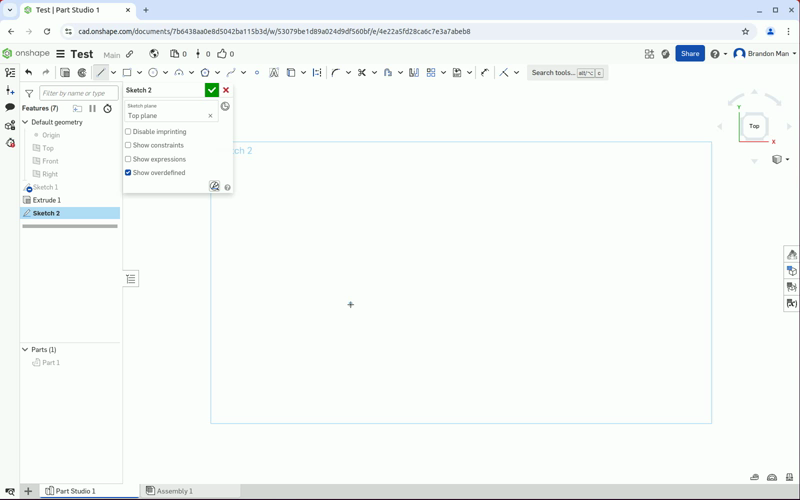
mouse_move(460, 324)
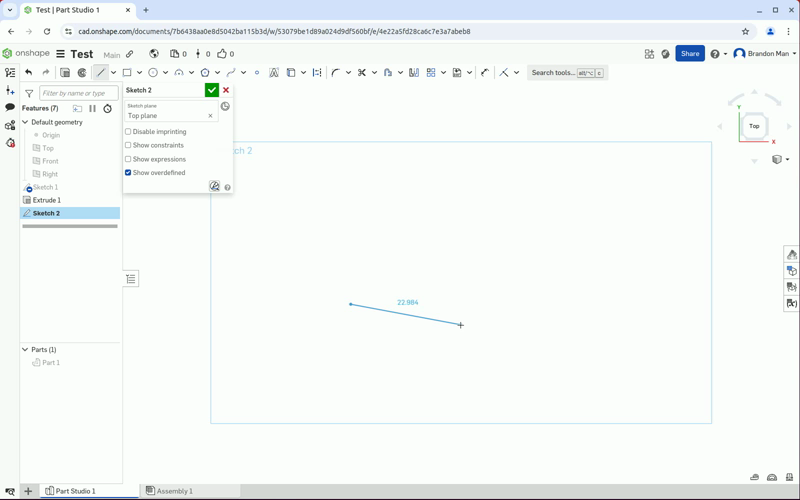
click(460, 324)
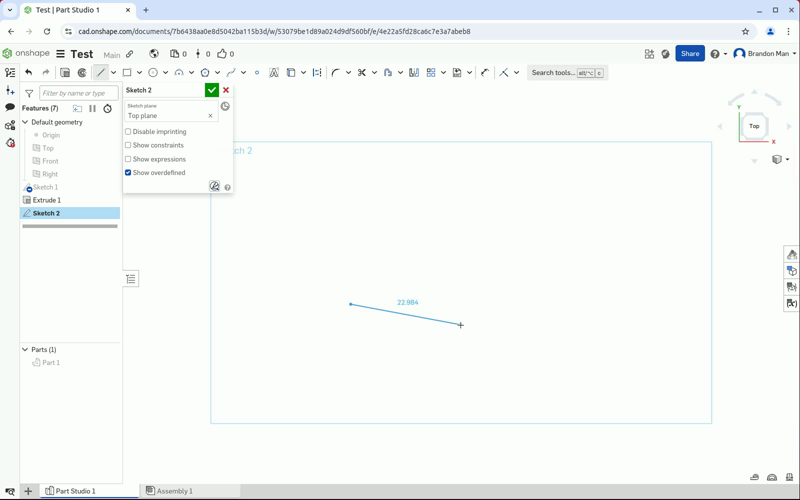
key_up(shift)
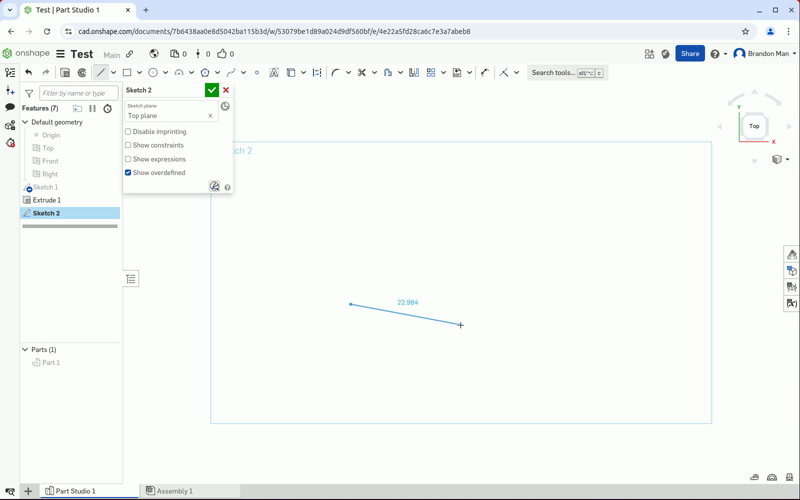
key_down(shift)
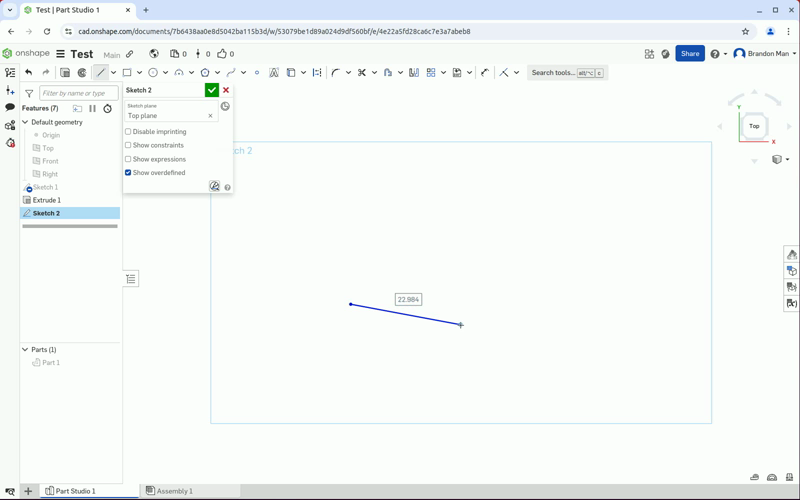
mouse_move(460, 241)
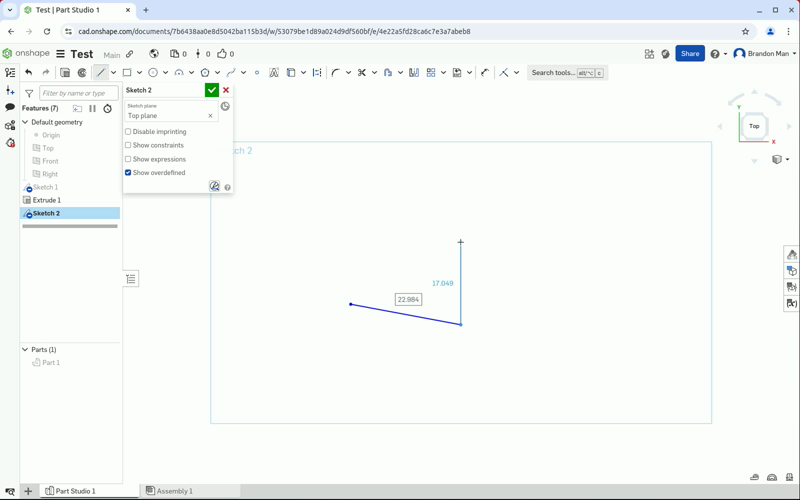
click(460, 241)
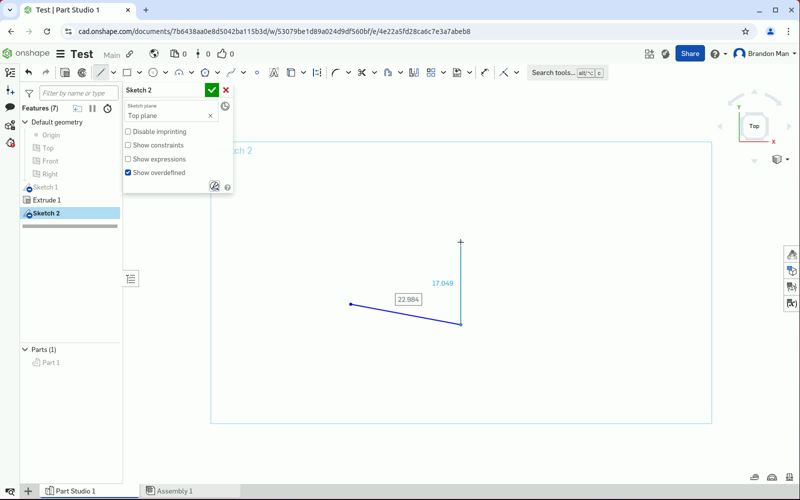
key_up(shift)
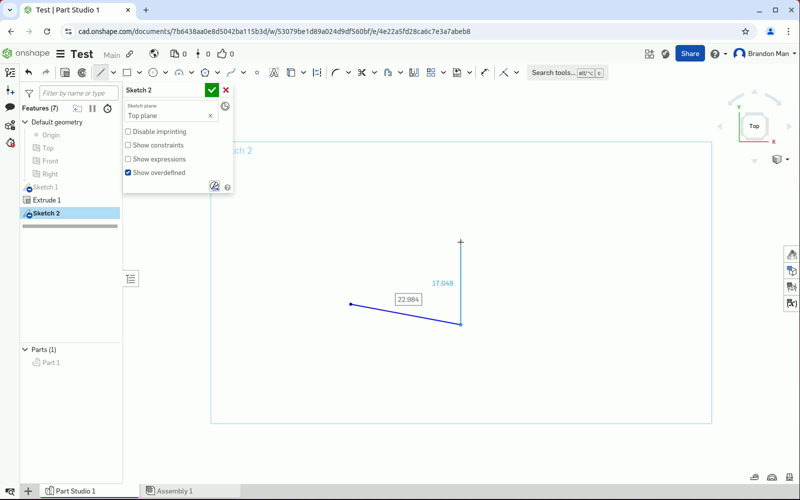
key_down(shift)
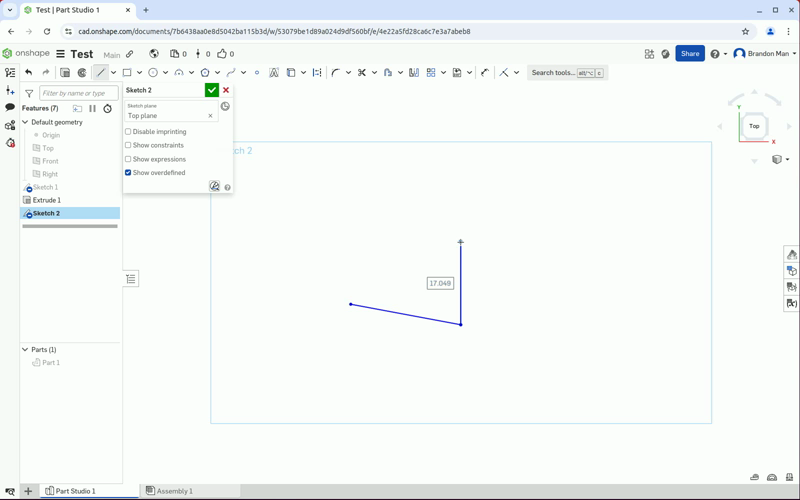
mouse_move(350, 262)
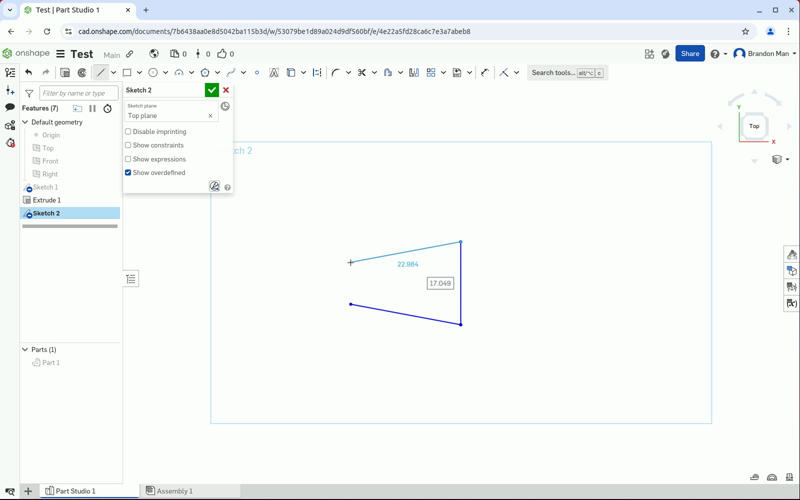
click(350, 262)
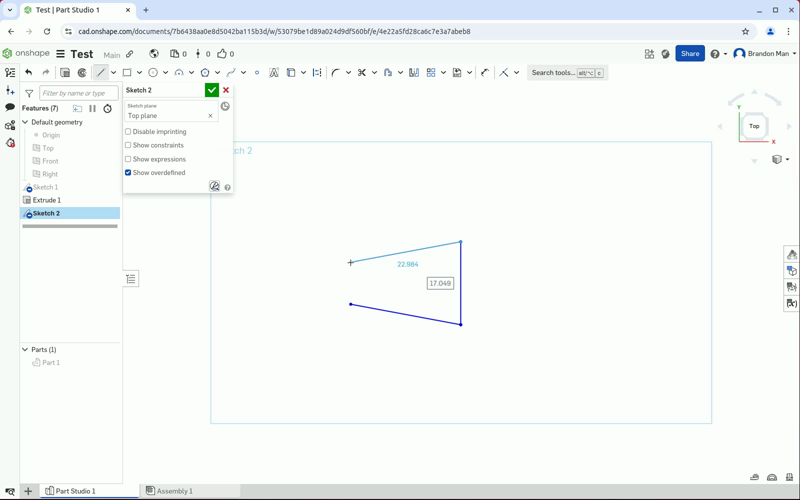
key_up(shift)
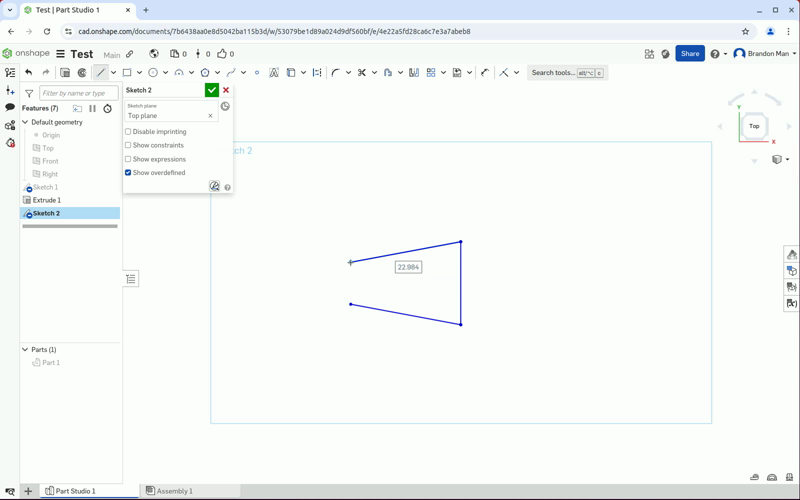
mouse_move(380, 262)
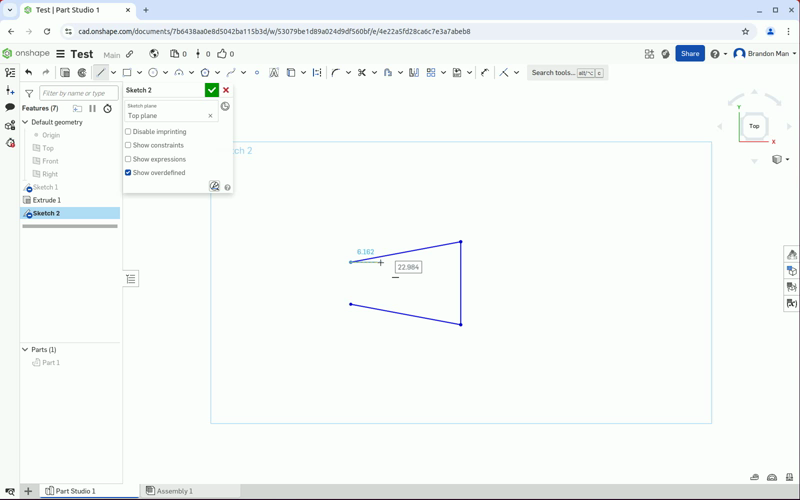
key_down(shift)
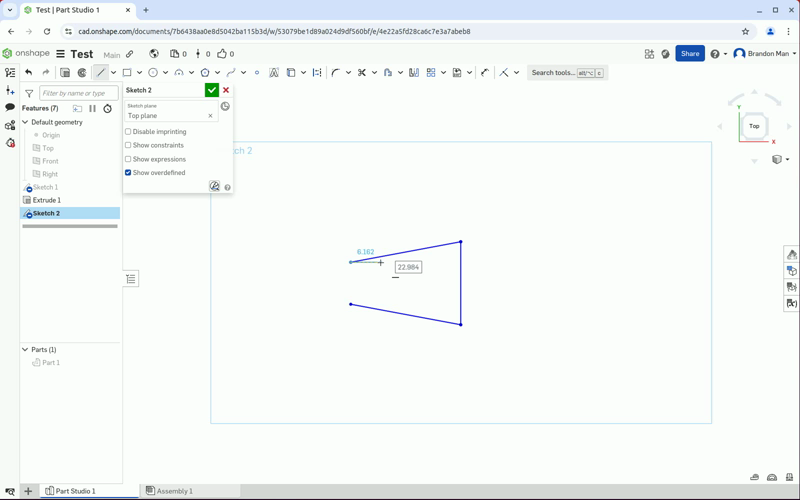
mouse_move(350, 304)
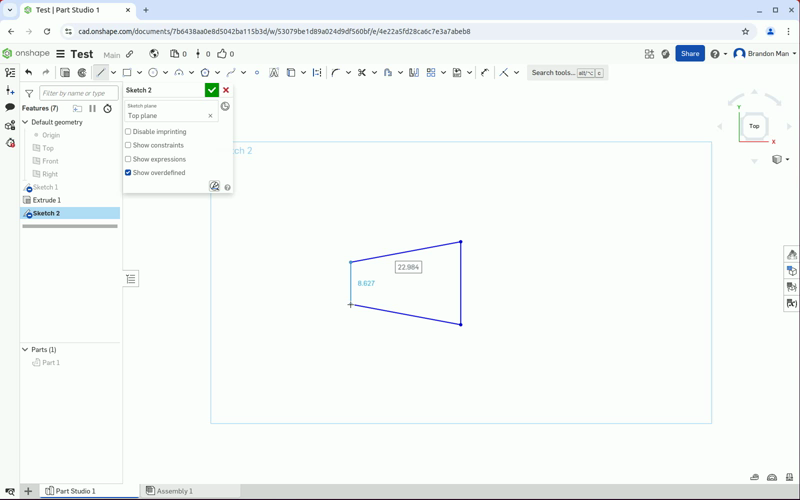
key_up(shift)
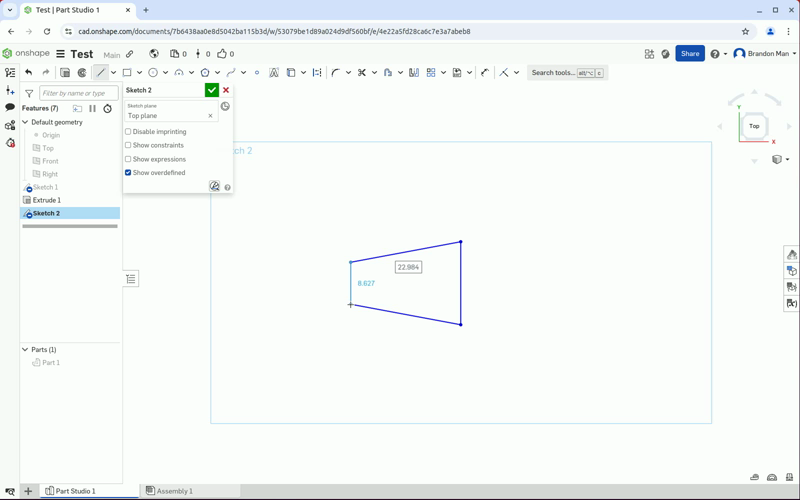
click(350, 304)
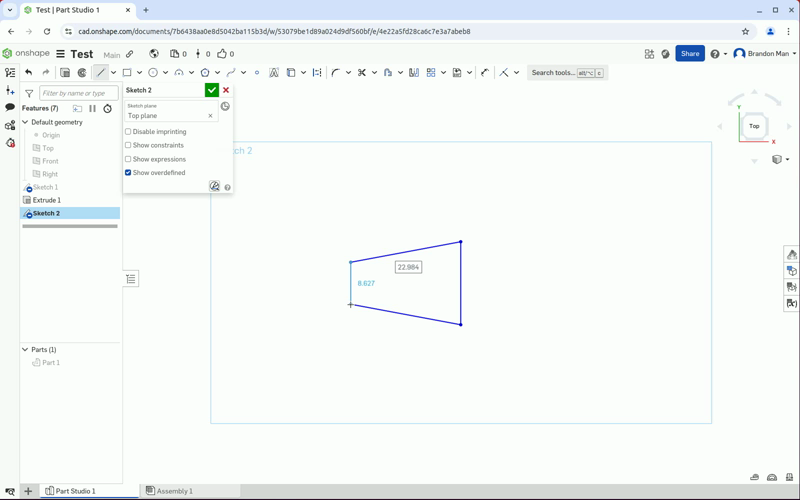
key(esc)
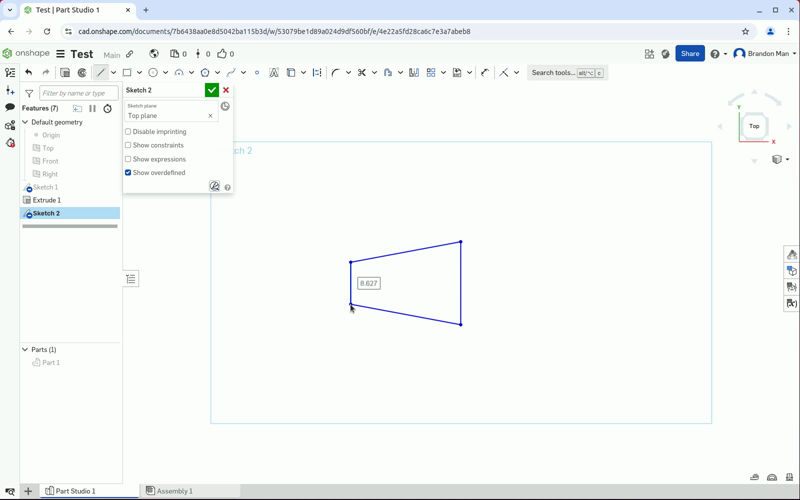
mouse_move(432, 290)
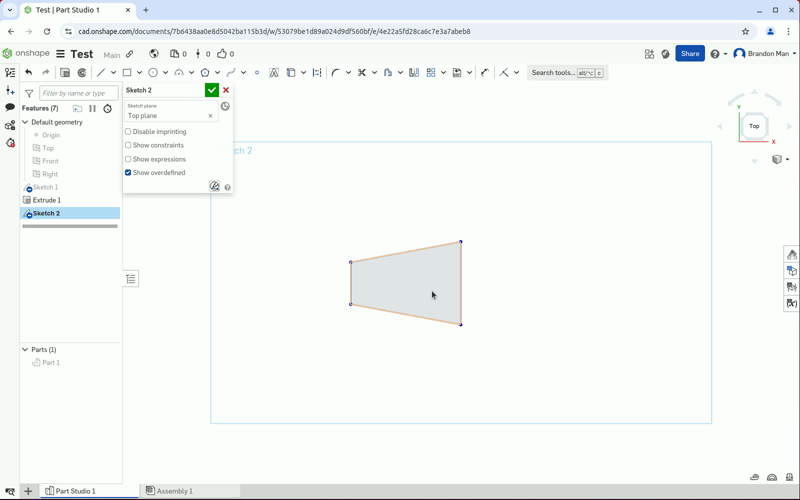
click(432, 290)
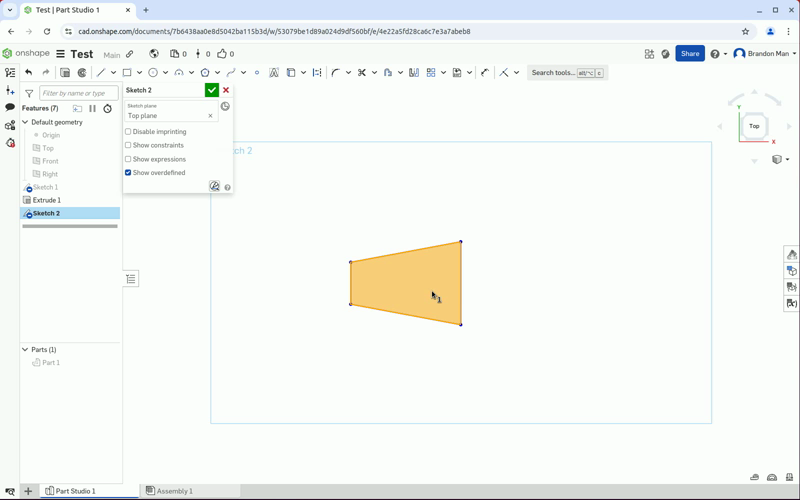
mouse_move(73, 352)
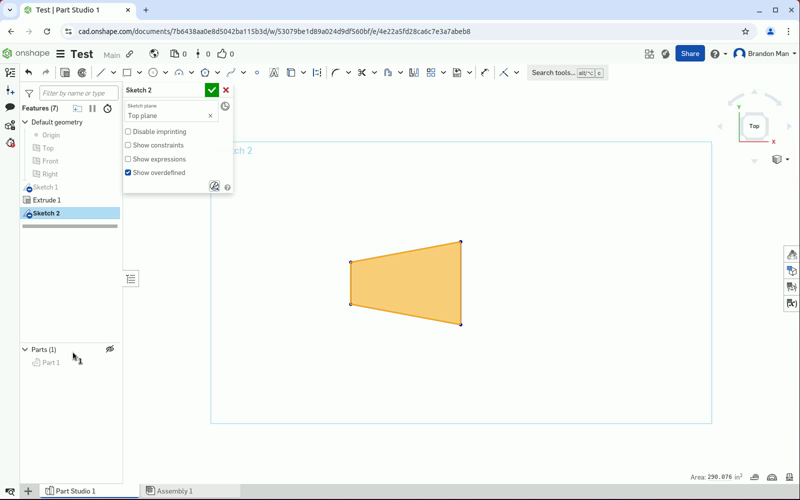
key(shift+y)
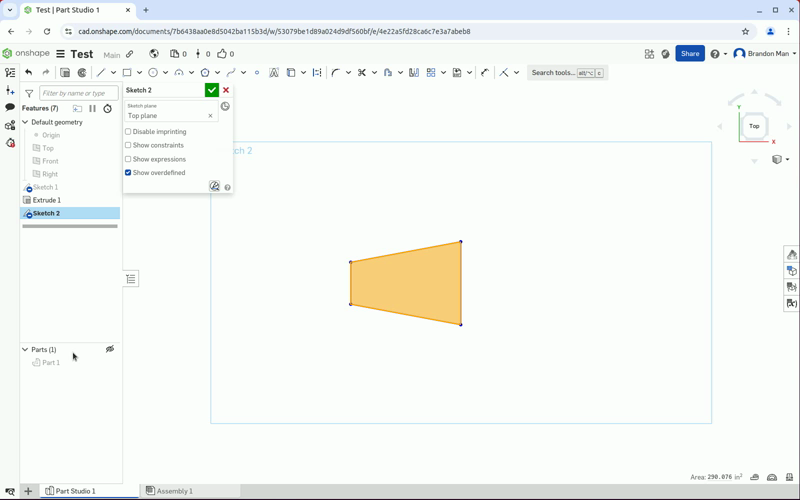
key(shift+e)
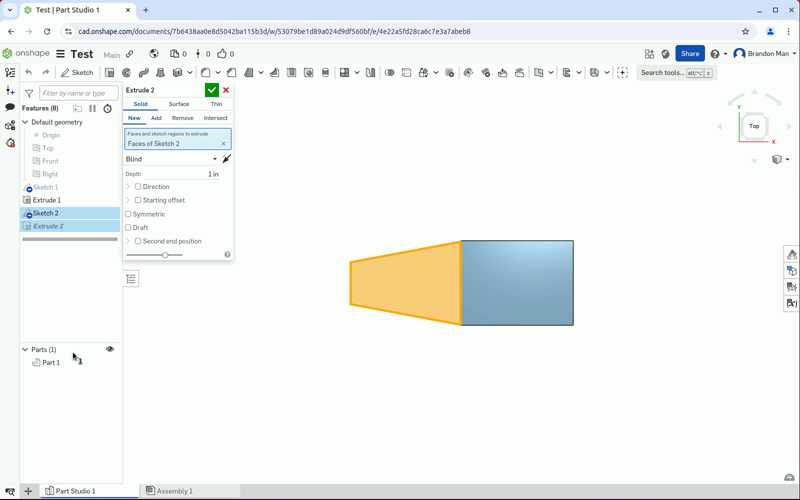
mouse_move(143, 106)
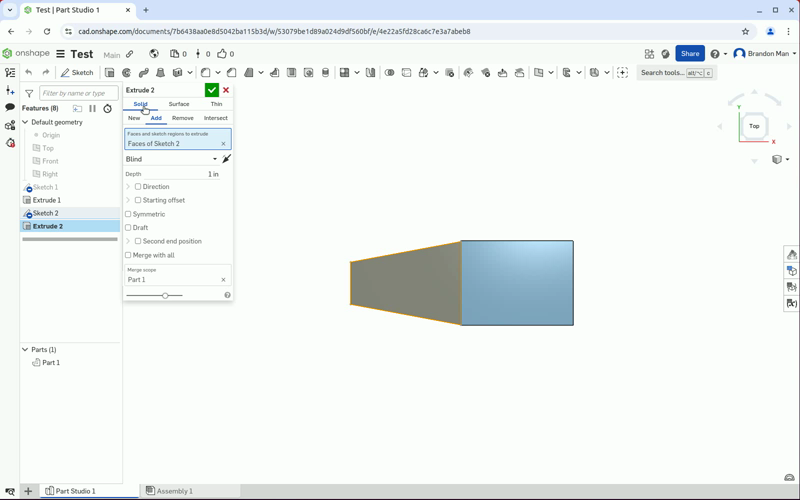
click(143, 106)
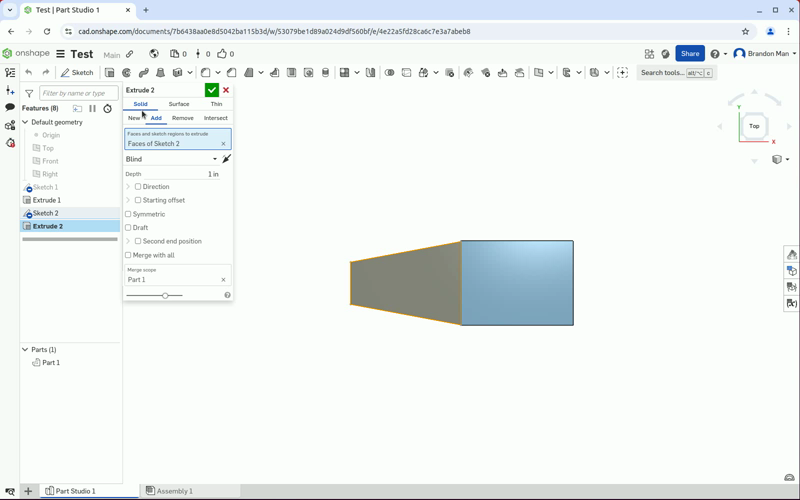
mouse_move(137, 120)
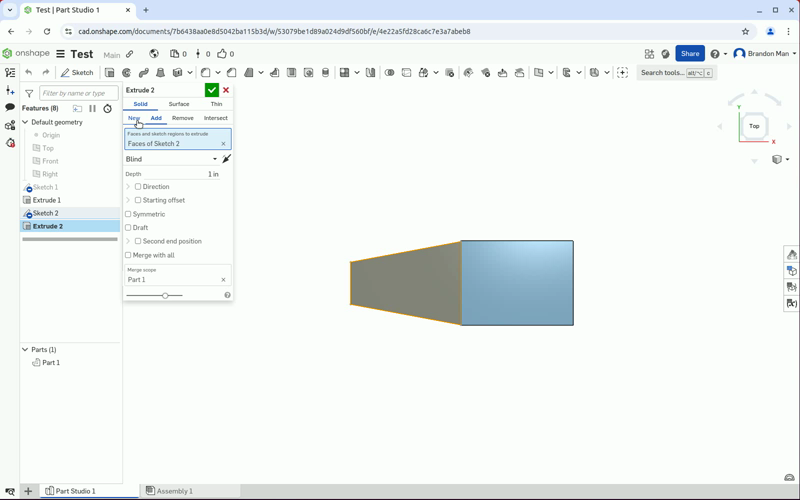
click(137, 120)
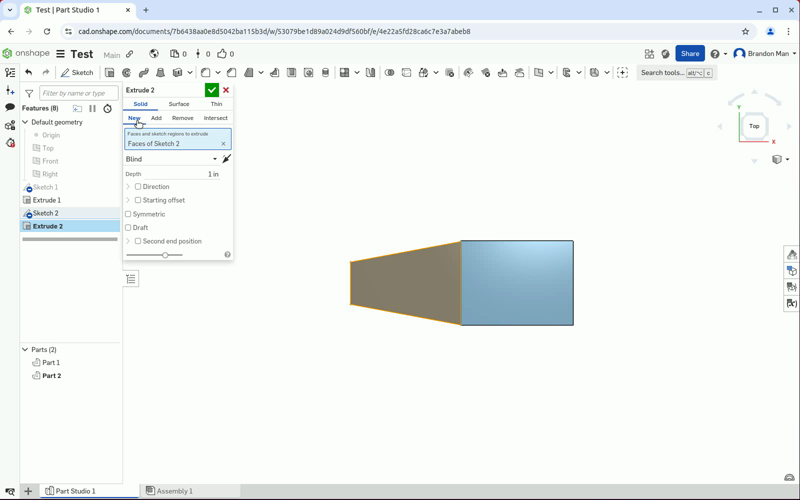
key(tab, 4)
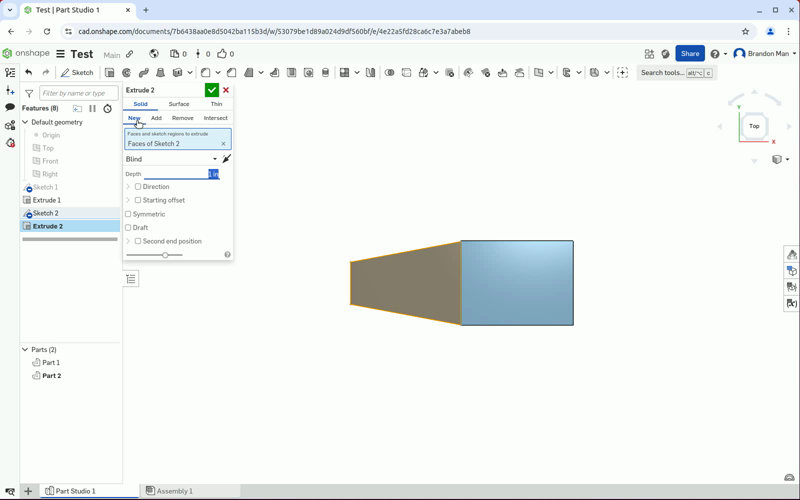
text(0.963)
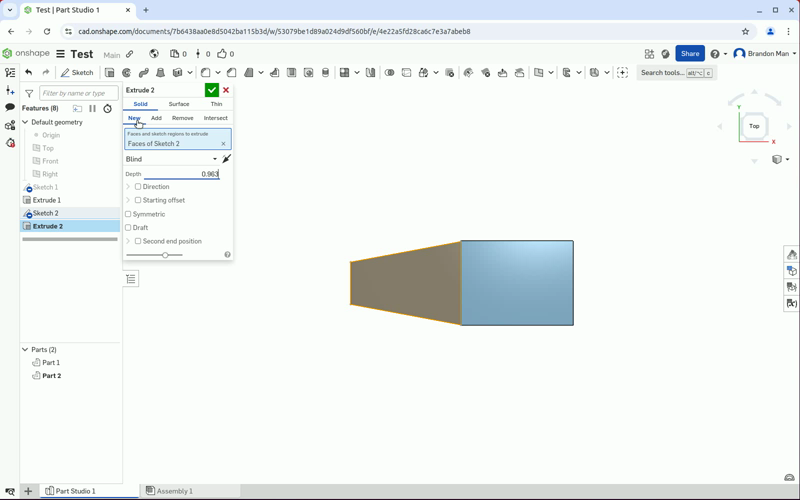
key(enter)
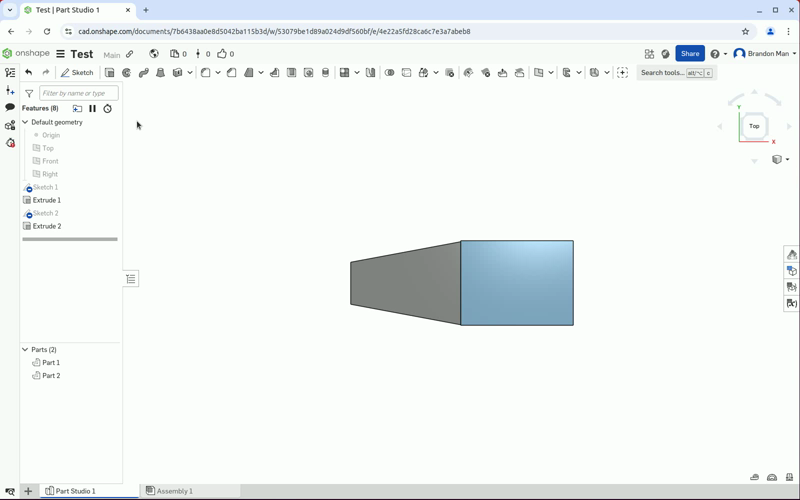
key(shift+h)
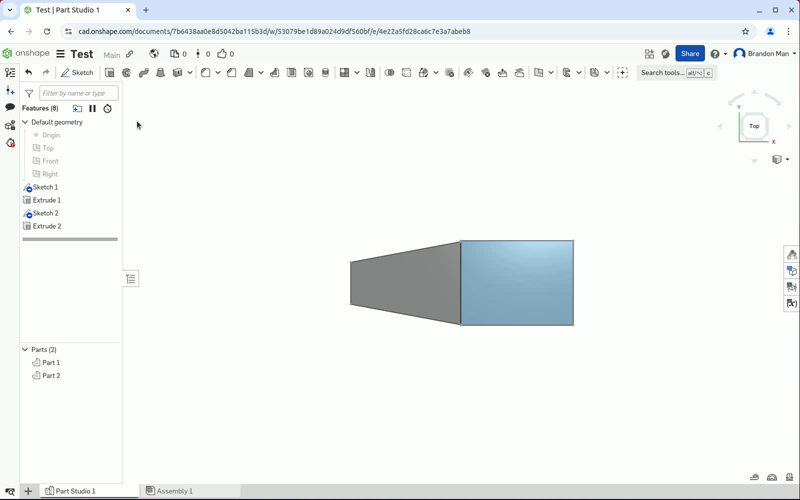
key(shift+h)
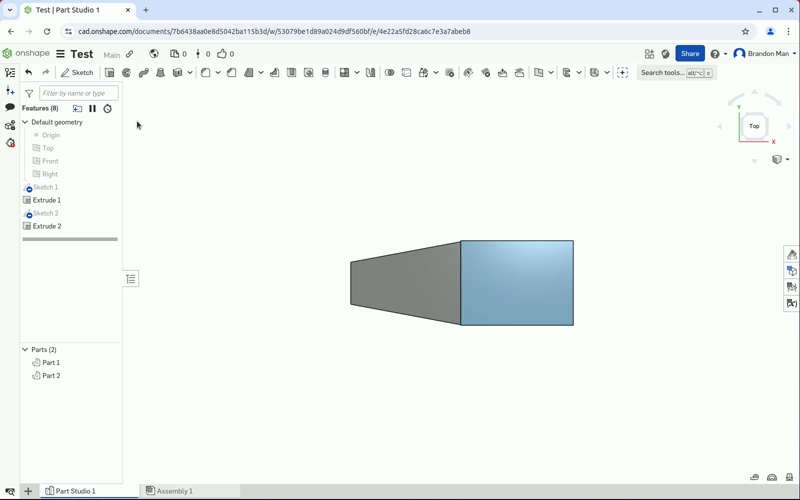
mouse_move(73, 189)
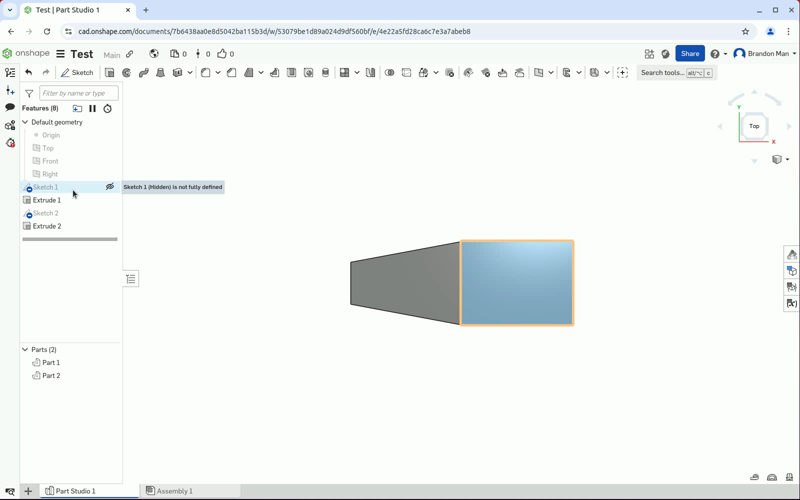
click(73, 189)
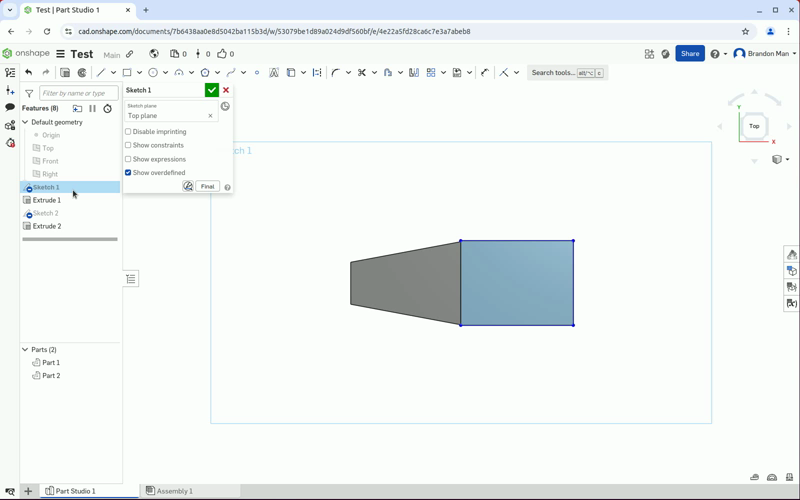
mouse_move(229, 92)
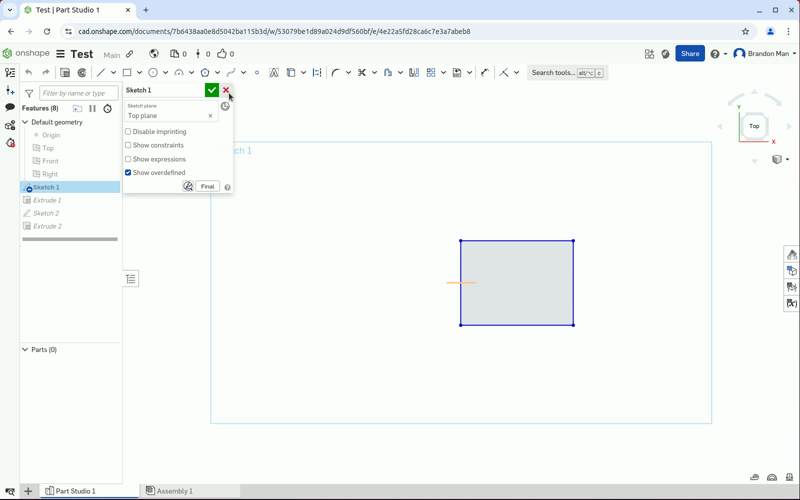
click(229, 92)
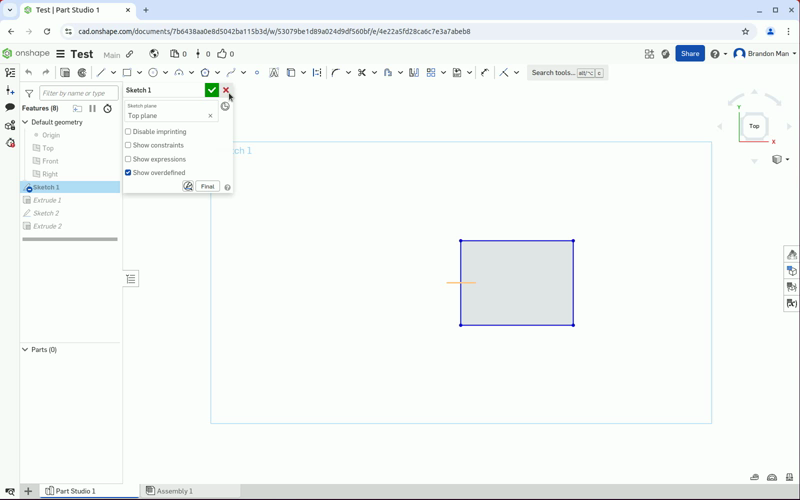
key(shift+s)
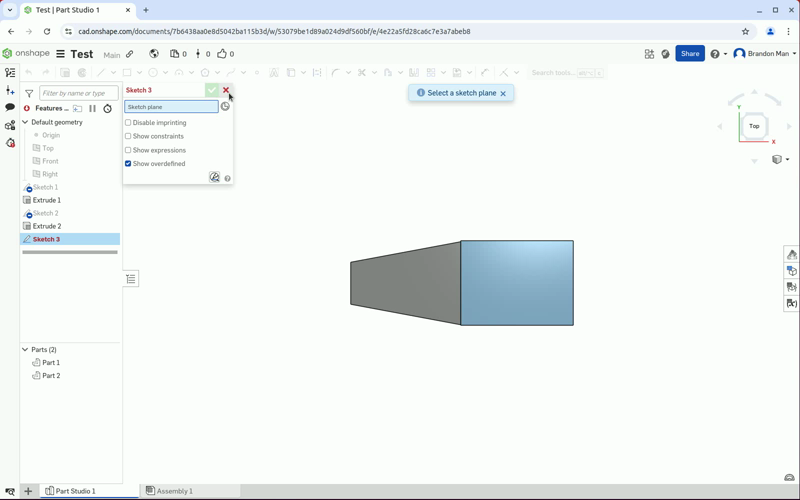
mouse_move(73, 150)
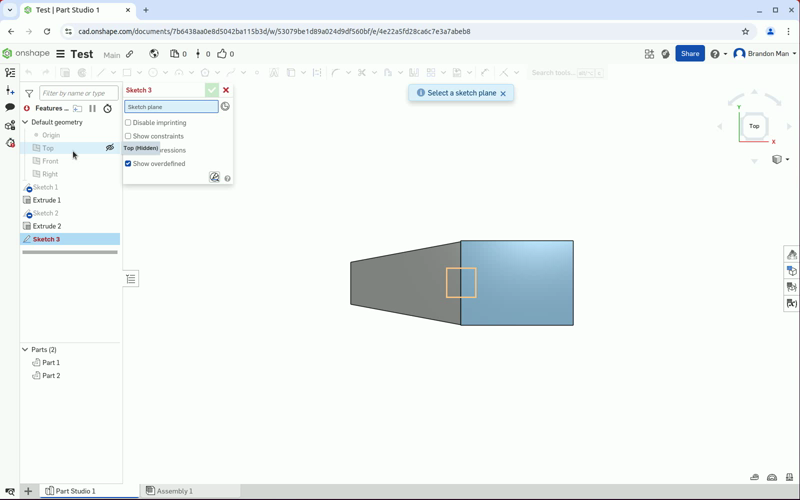
click(73, 150)
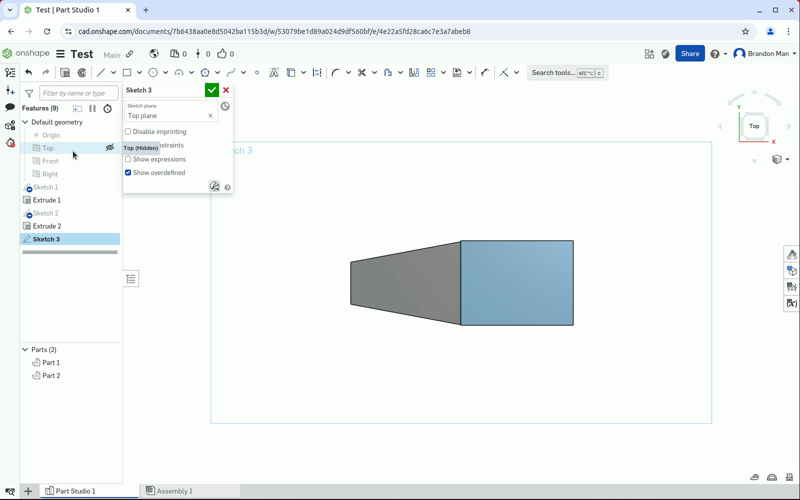
mouse_move(73, 352)
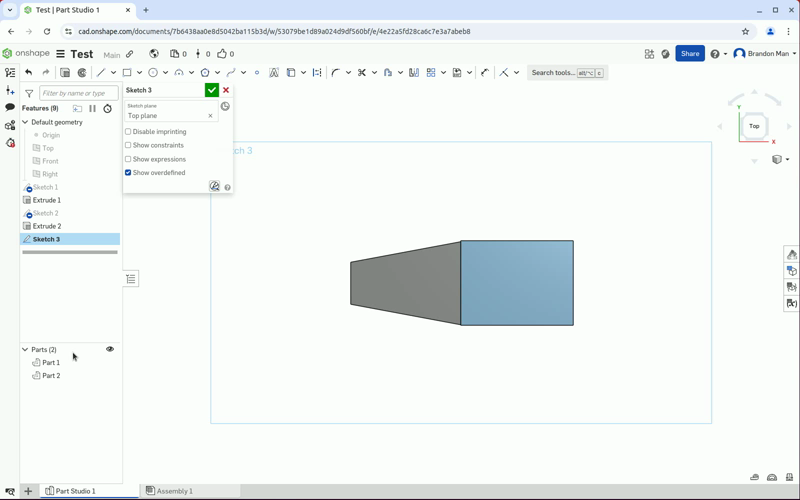
key(y)
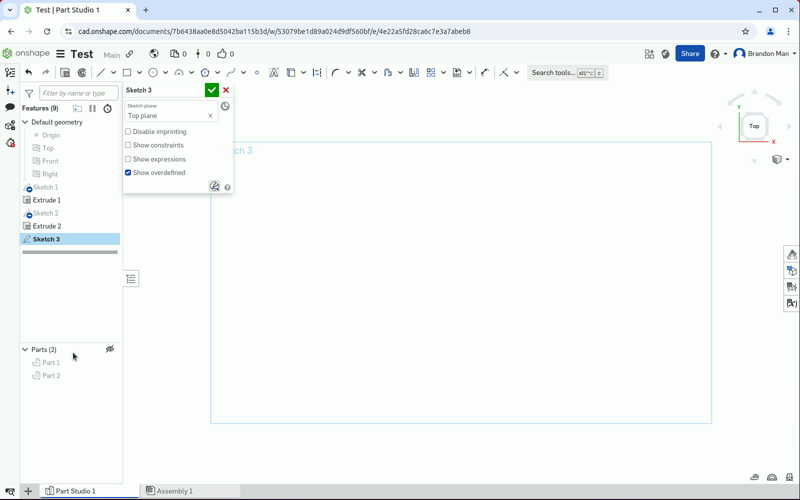
key(l)
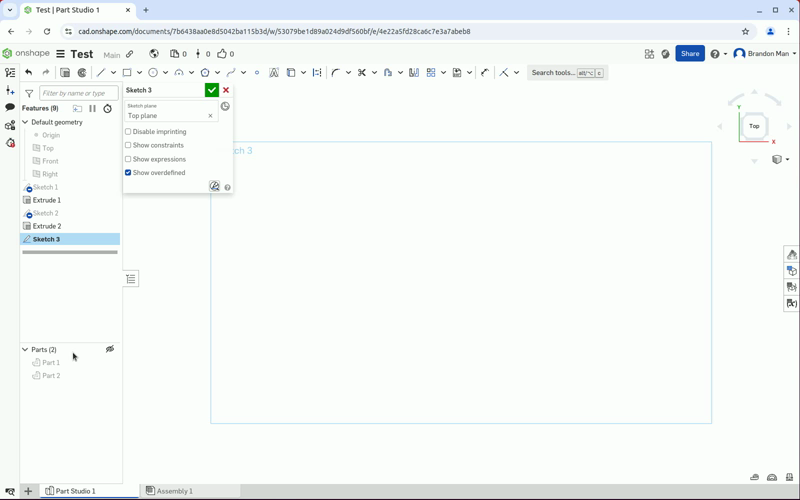
key_down(shift)
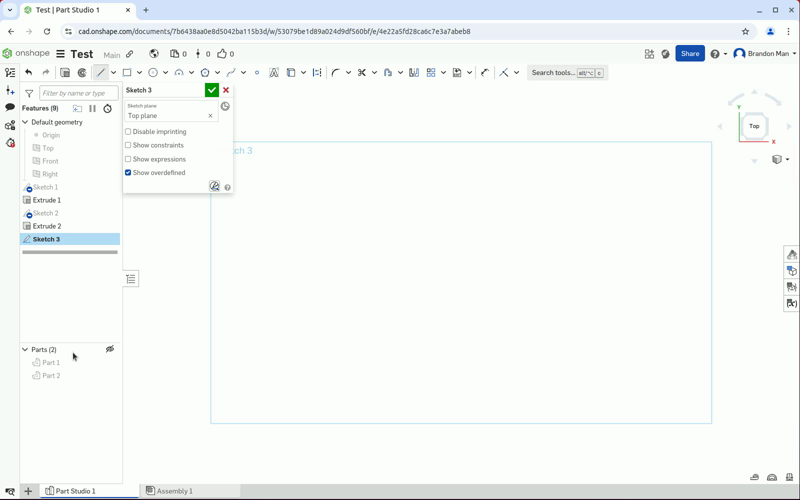
mouse_move(438, 290)
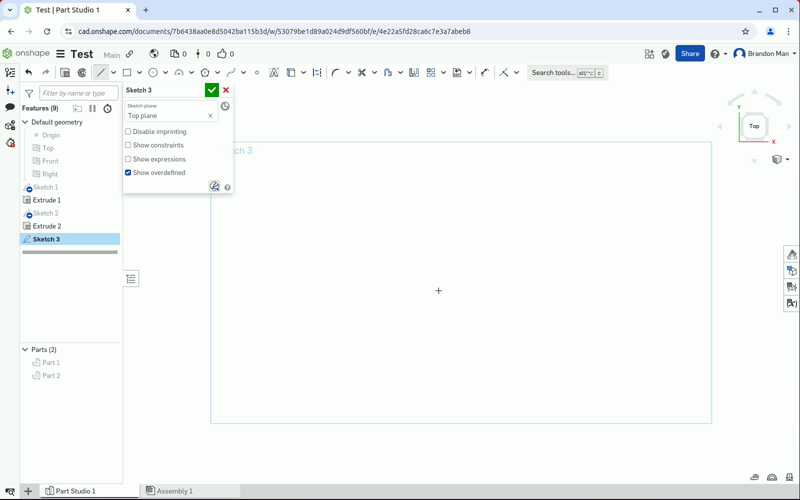
click(438, 290)
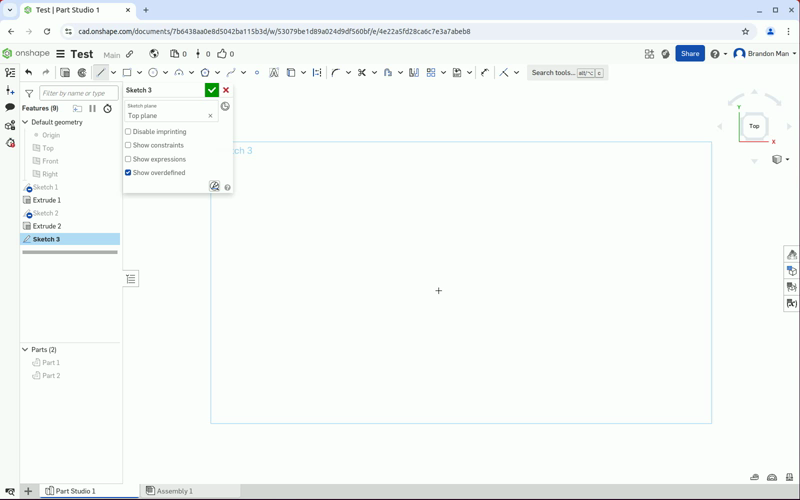
key_up(shift)
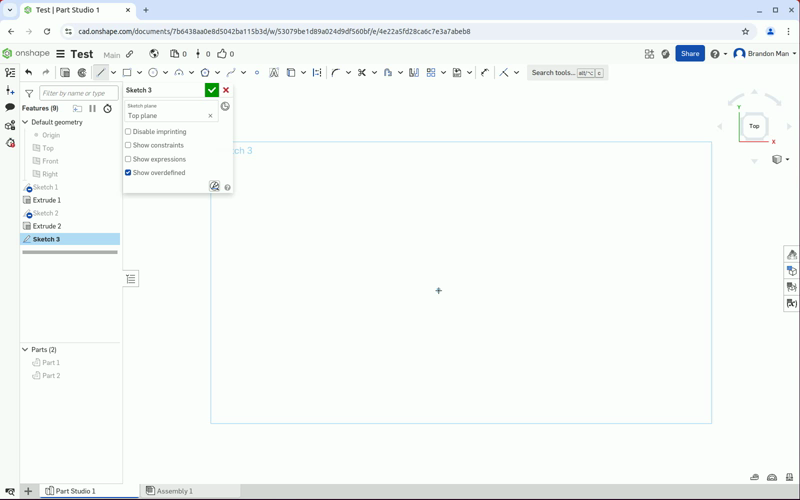
key_down(shift)
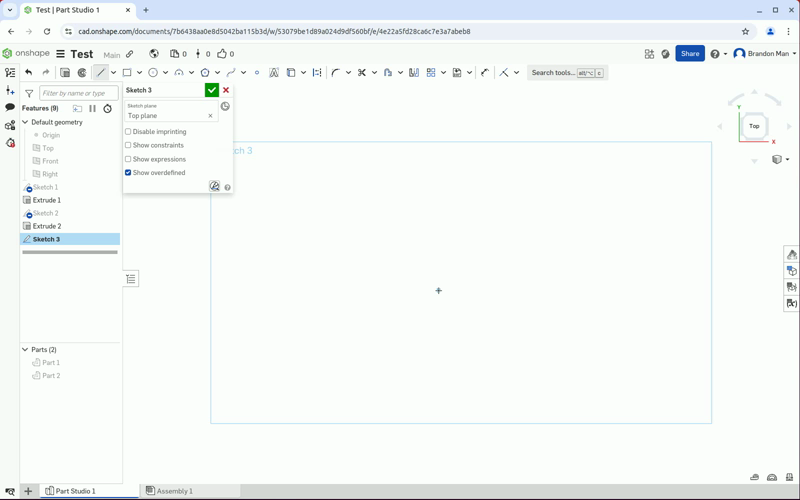
mouse_move(468, 290)
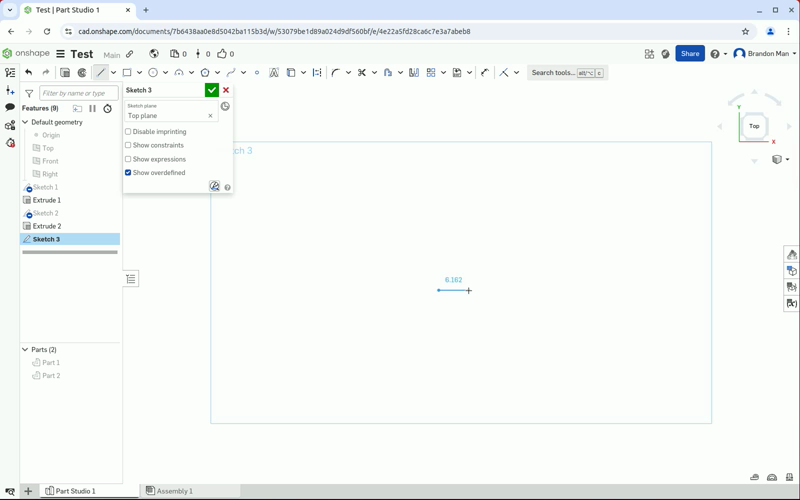
mouse_move(445, 290)
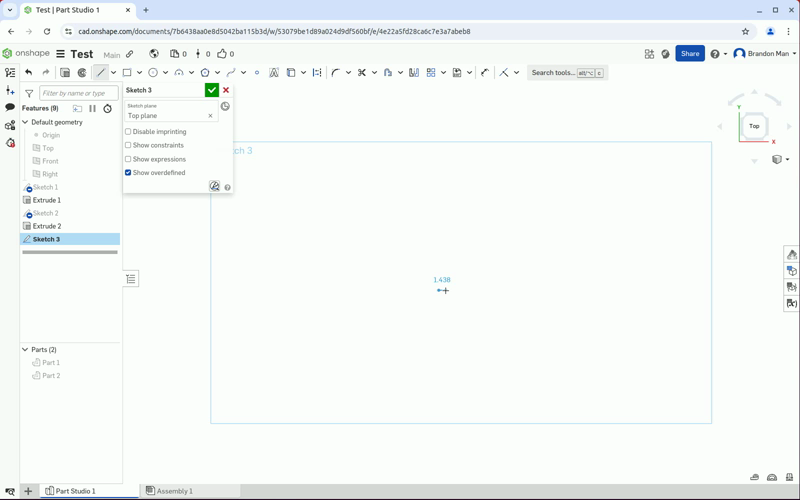
scroll(6)
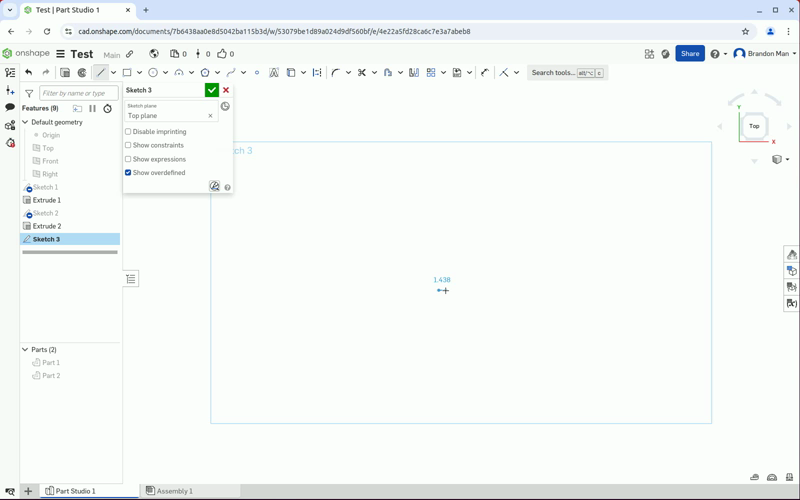
scroll(6)
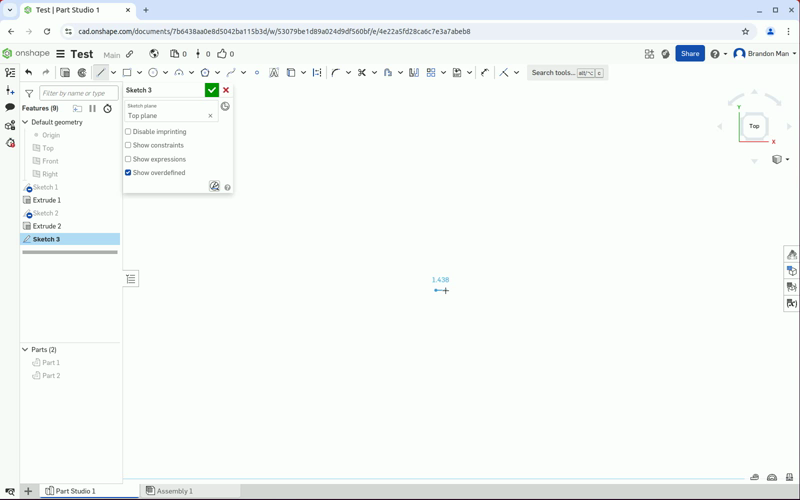
scroll(6)
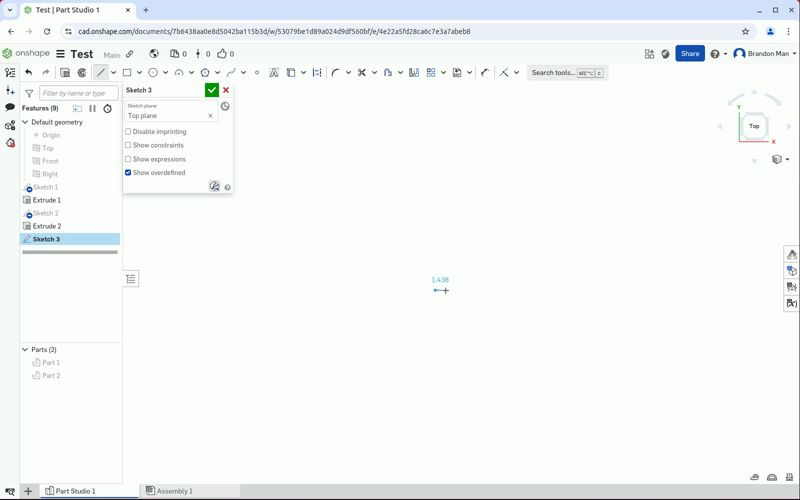
scroll(6)
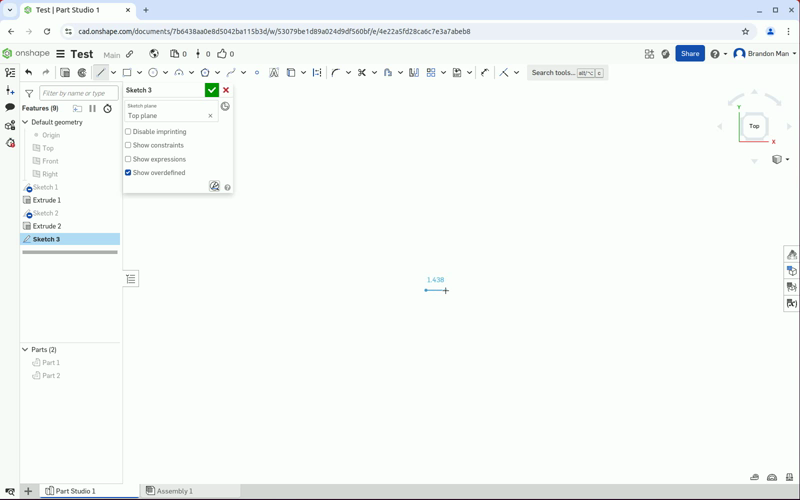
scroll(6)
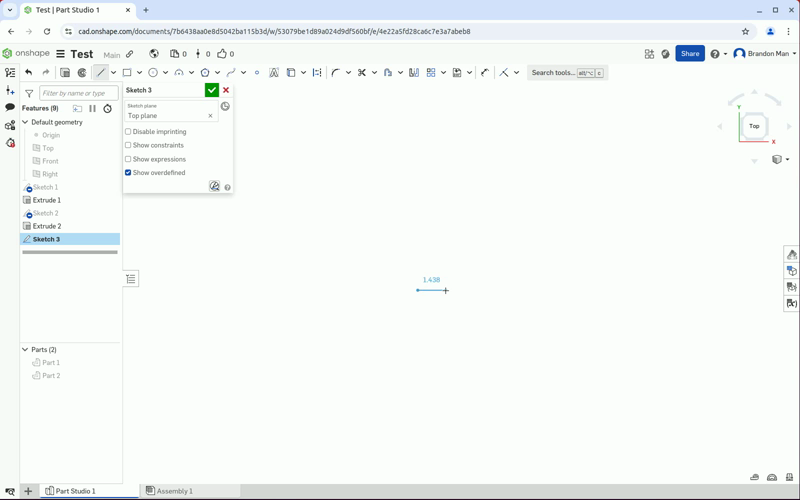
scroll(6)
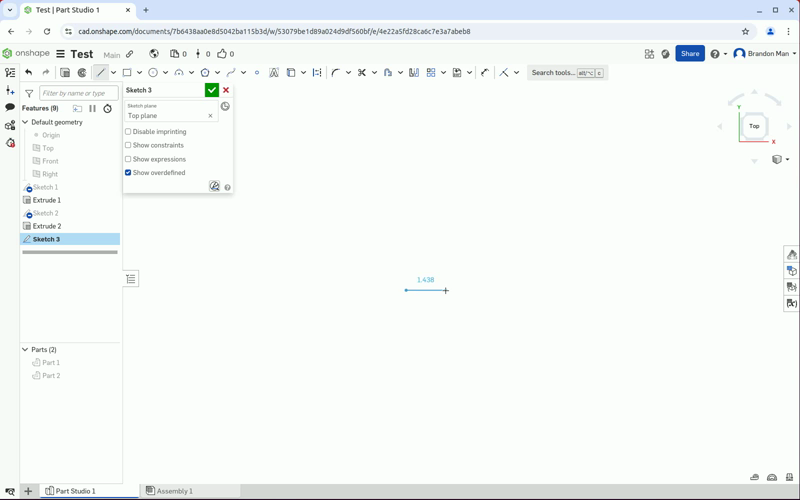
scroll(6)
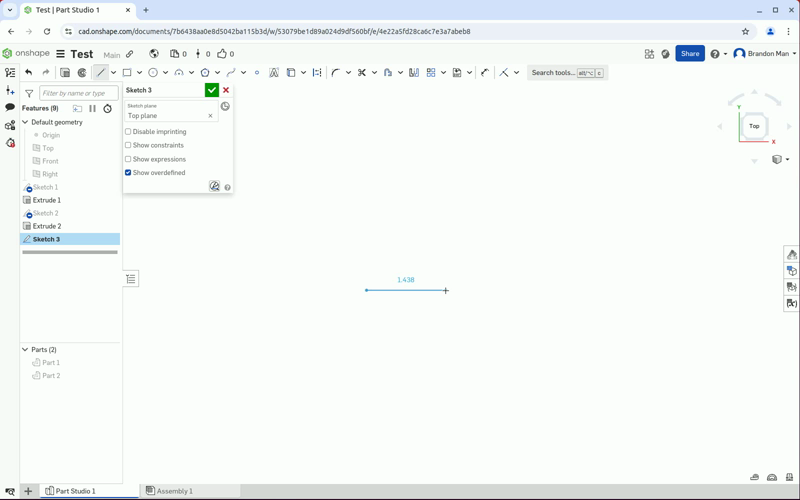
click(445, 290)
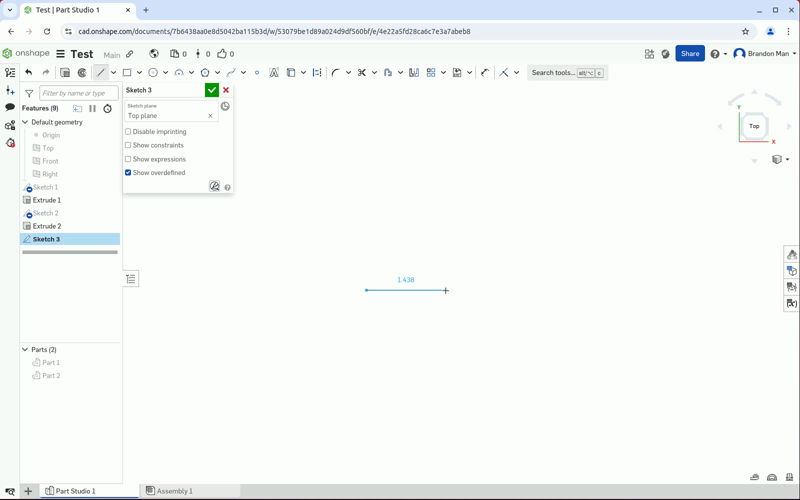
scroll(-6)
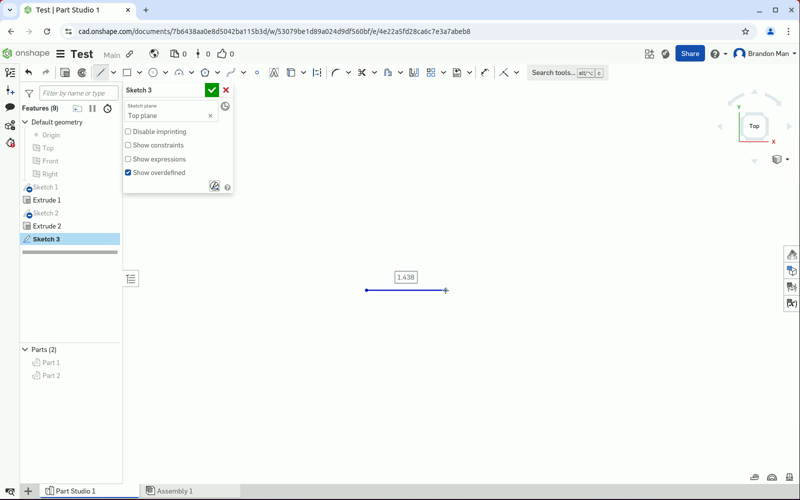
scroll(-6)
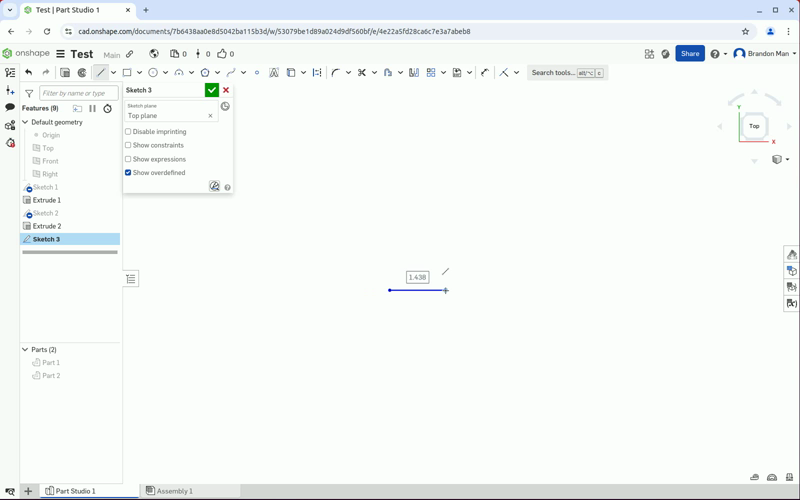
scroll(-6)
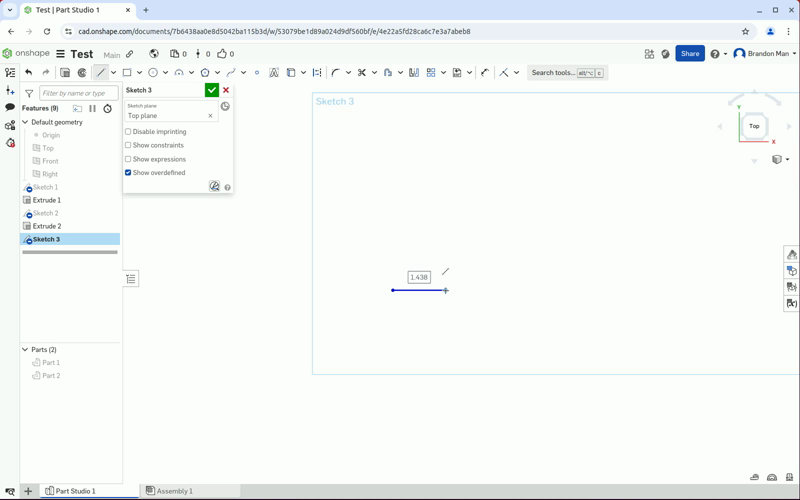
scroll(-6)
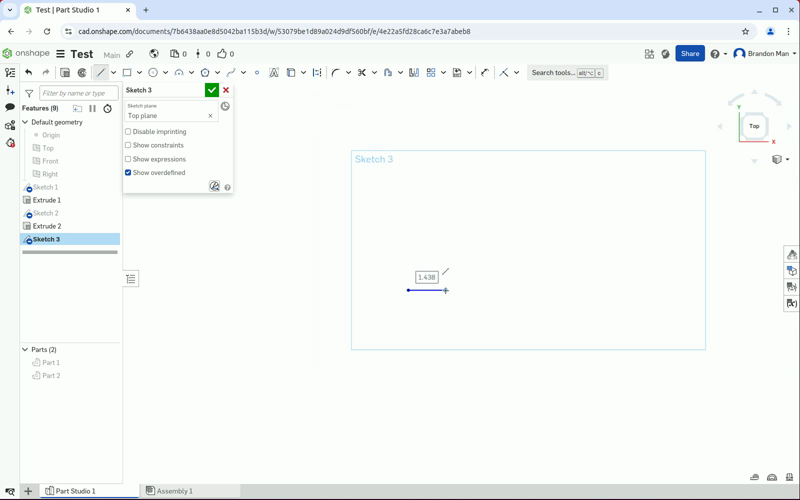
scroll(-6)
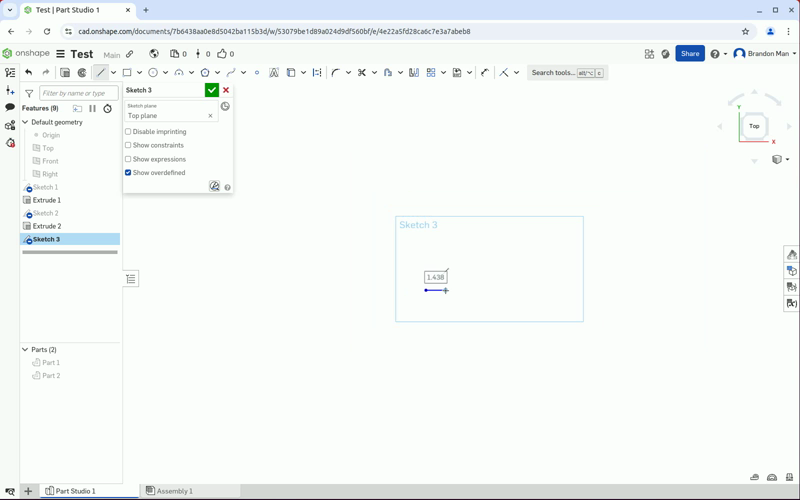
scroll(-6)
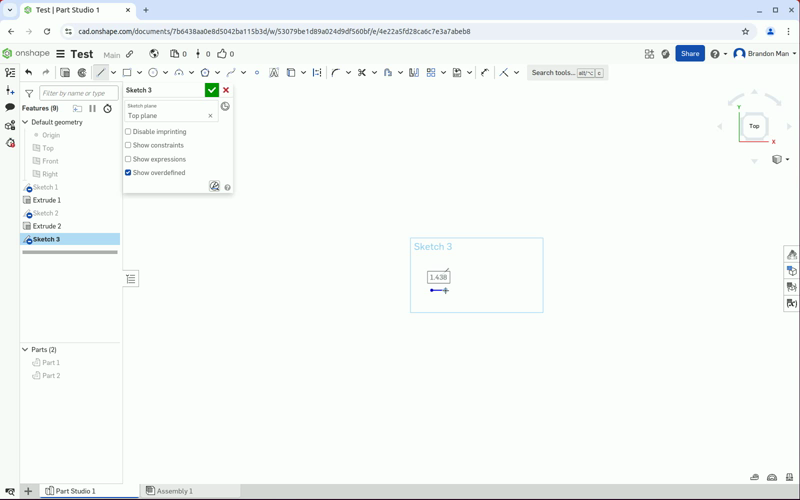
scroll(-6)
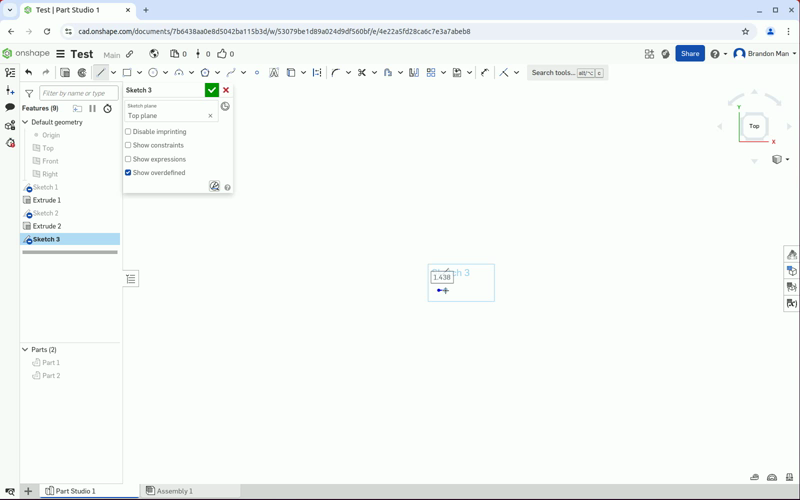
key_up(shift)
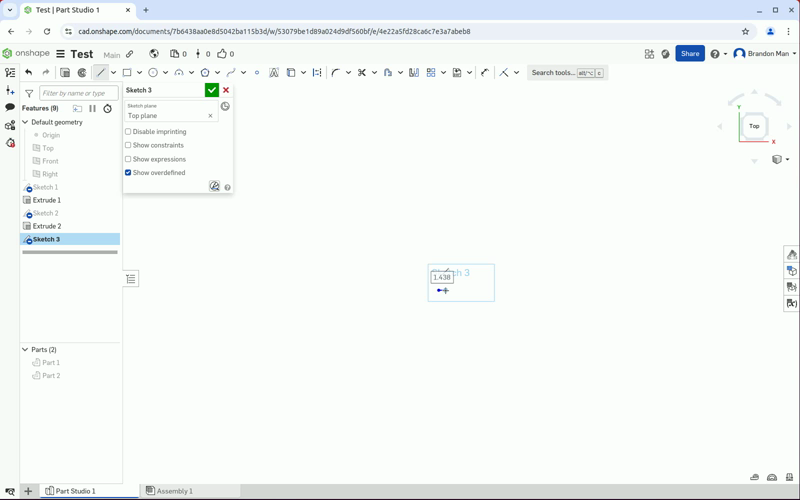
key_down(shift)
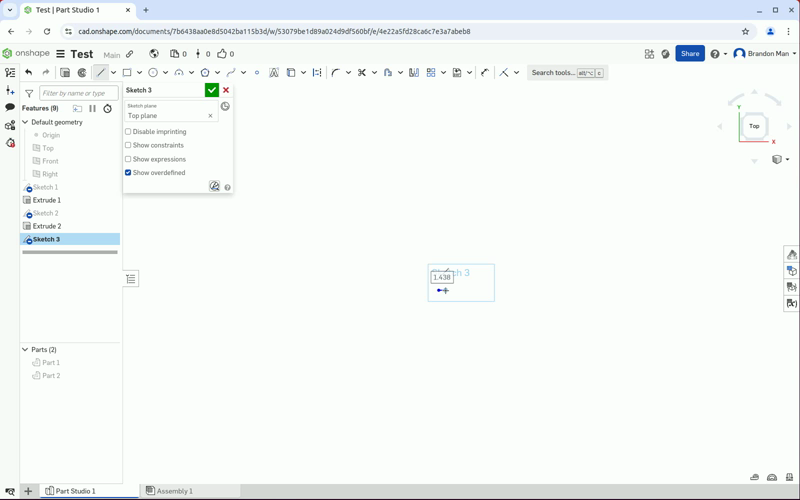
mouse_move(475, 290)
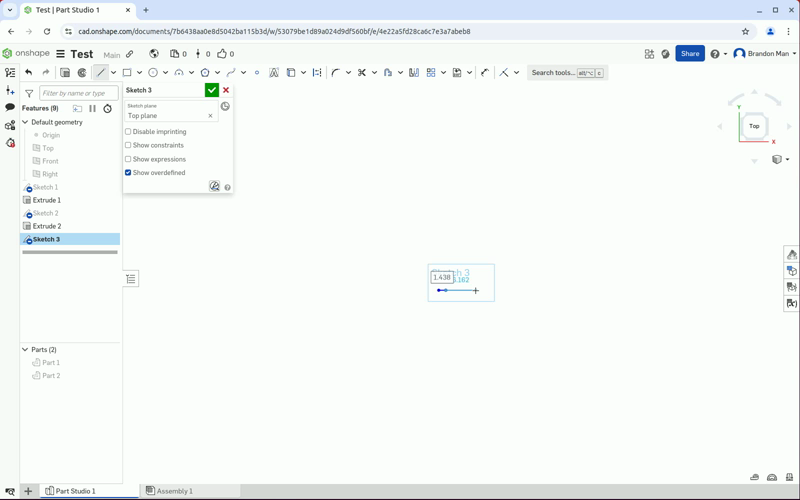
mouse_move(445, 272)
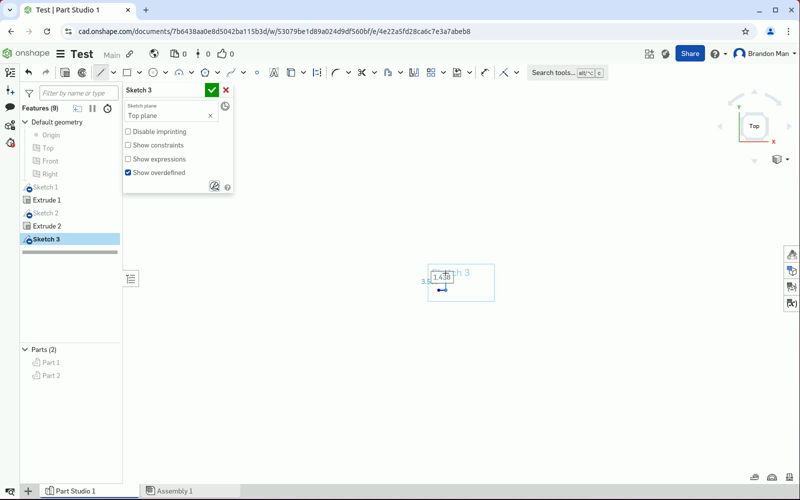
click(445, 272)
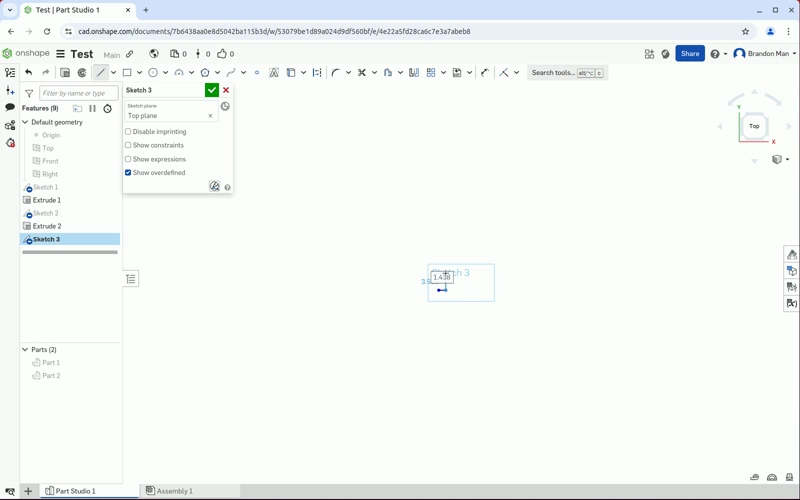
key_up(shift)
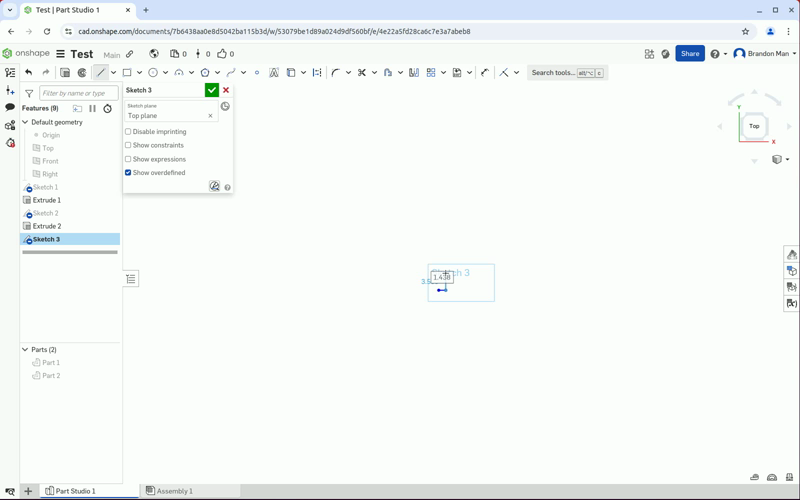
key_down(shift)
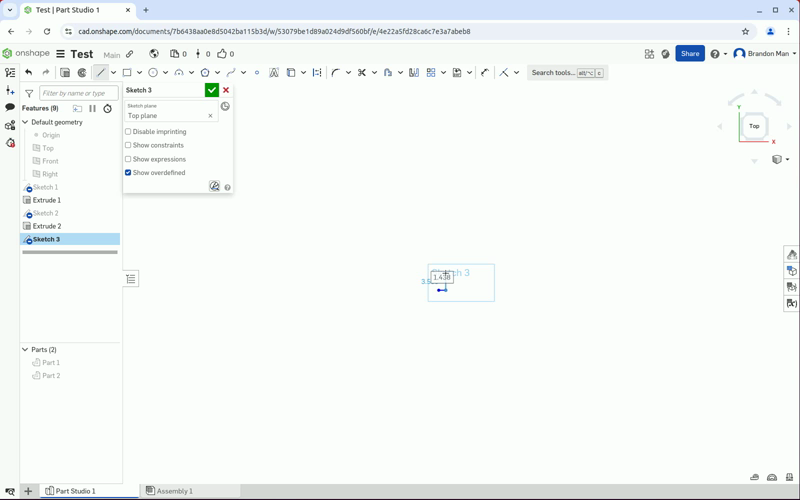
mouse_move(475, 272)
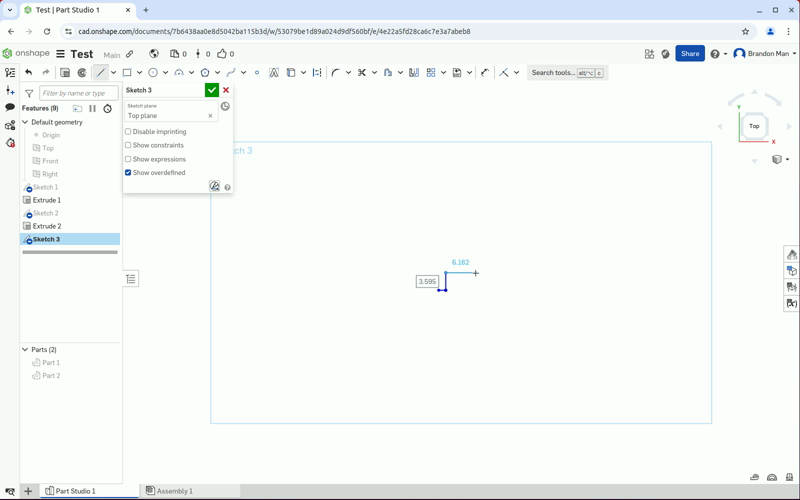
mouse_move(438, 272)
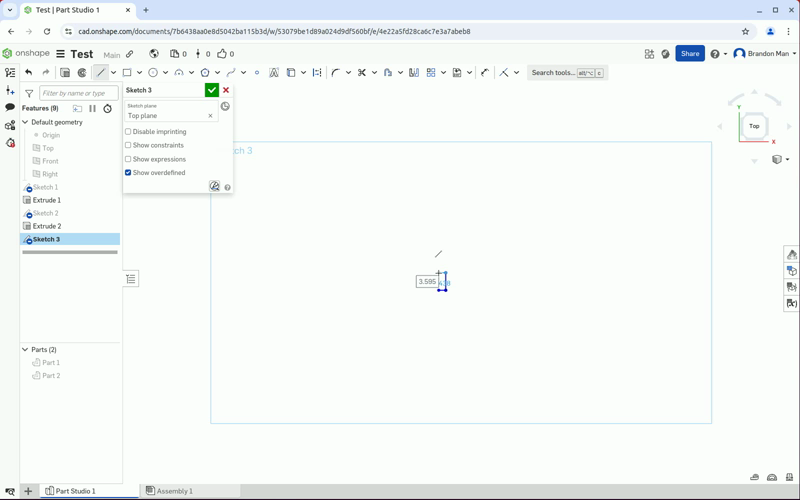
scroll(6)
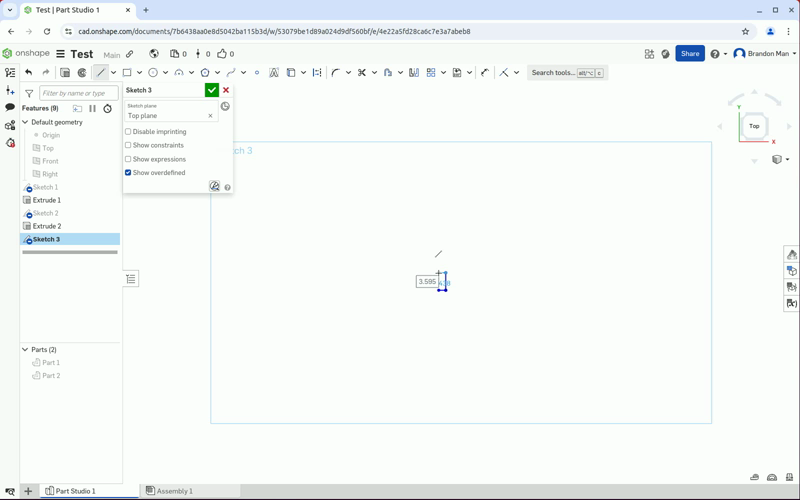
scroll(6)
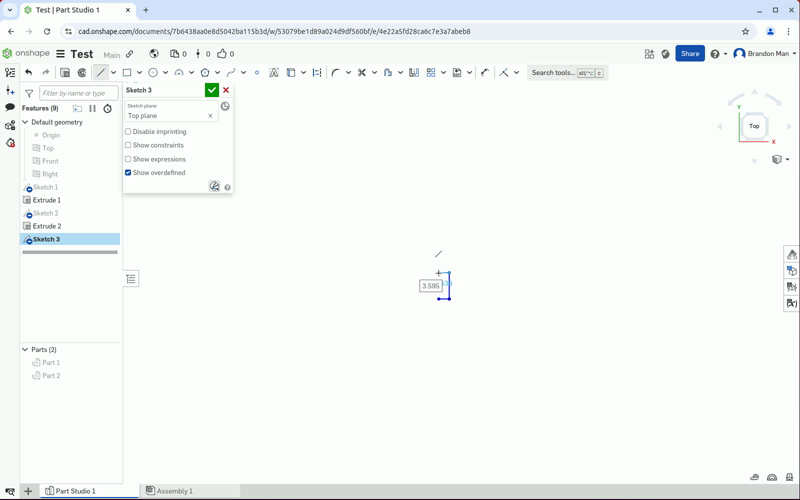
scroll(6)
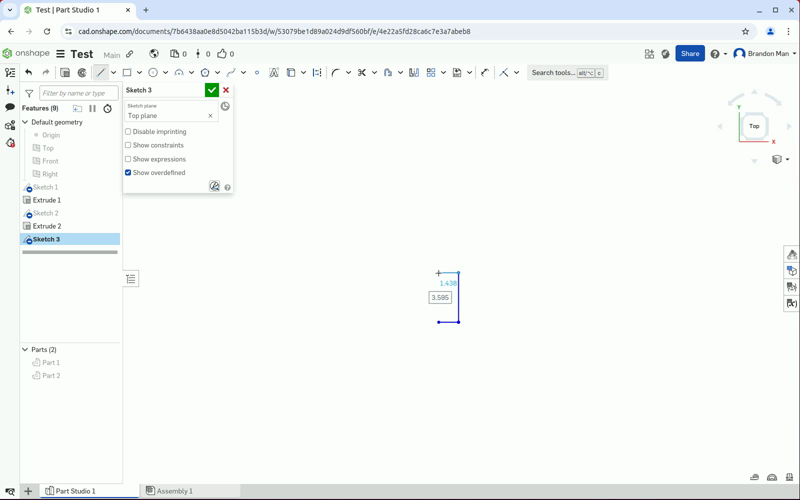
scroll(6)
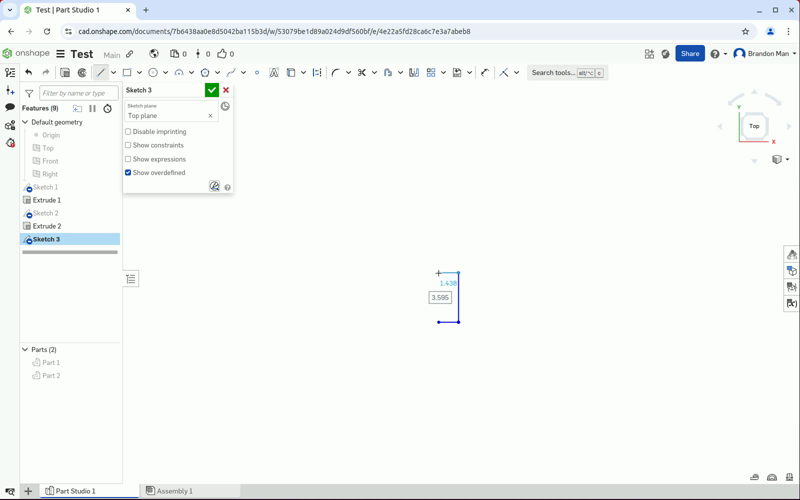
scroll(6)
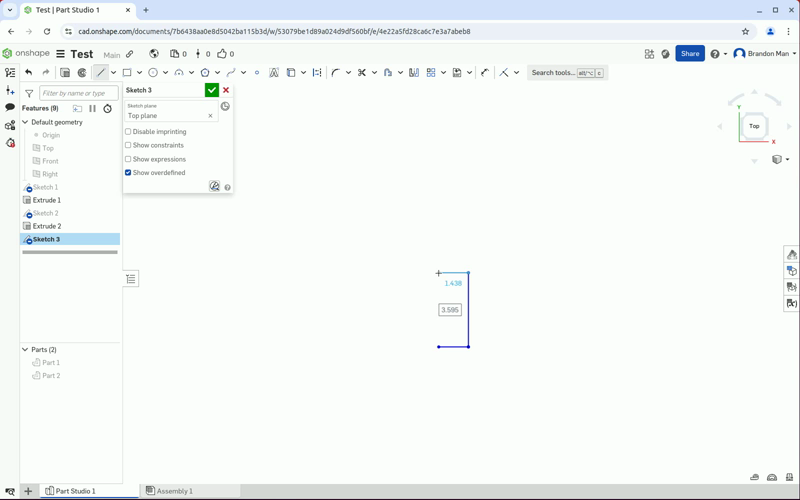
scroll(6)
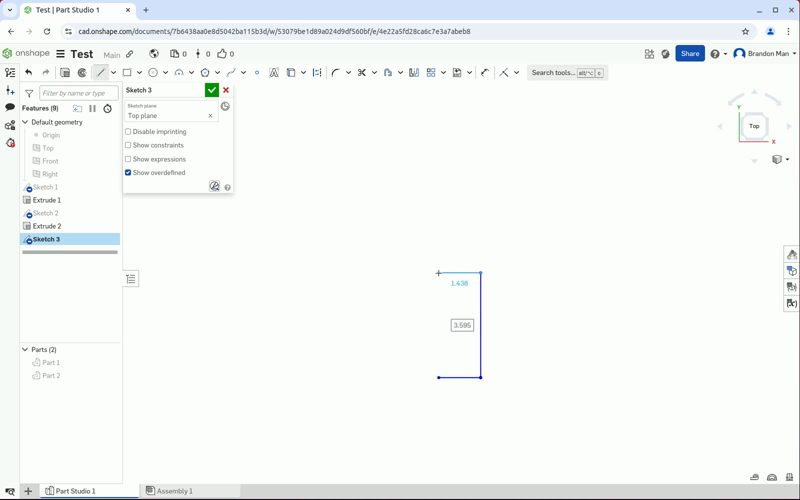
scroll(6)
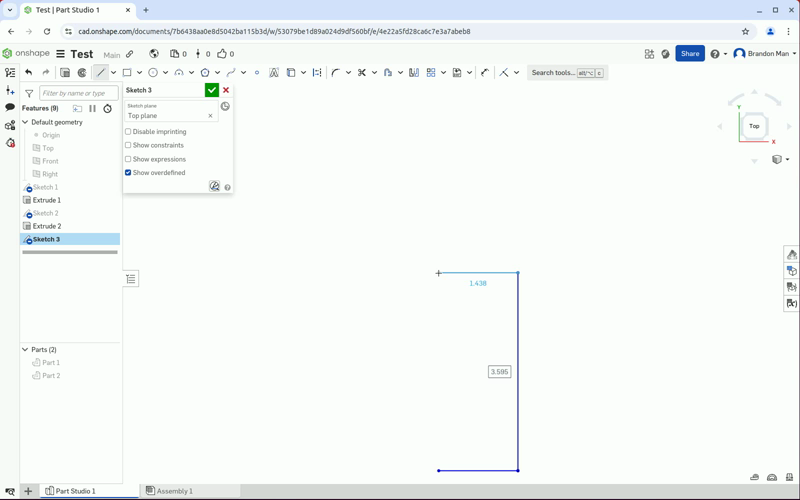
click(438, 272)
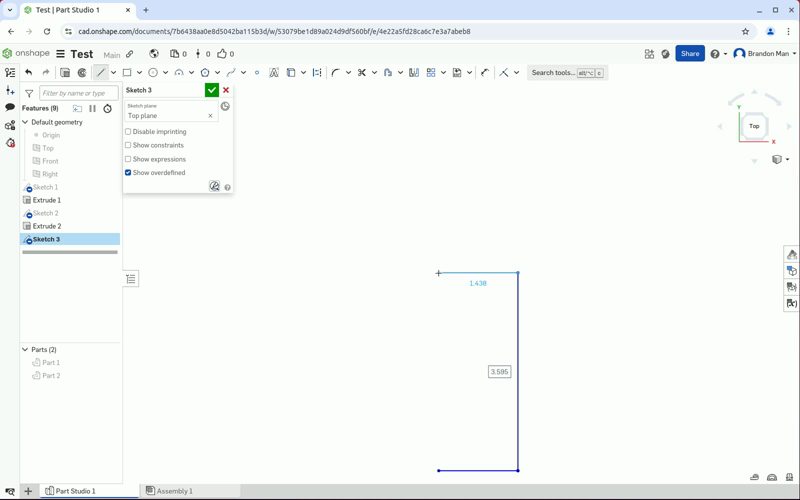
scroll(-6)
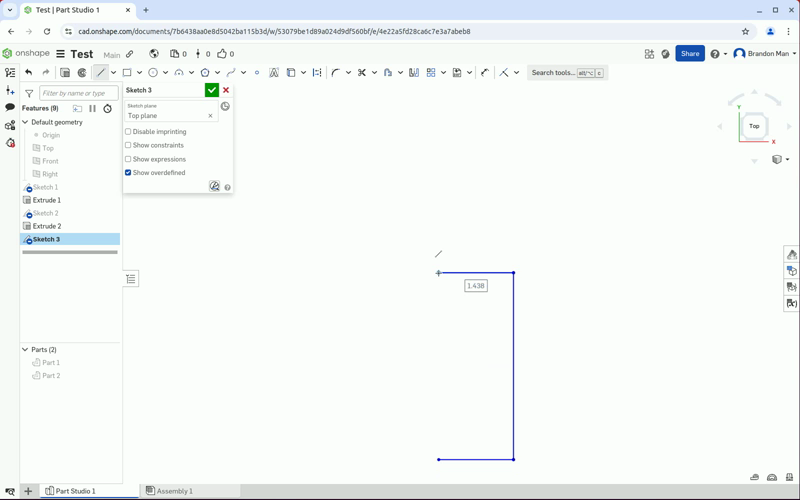
scroll(-6)
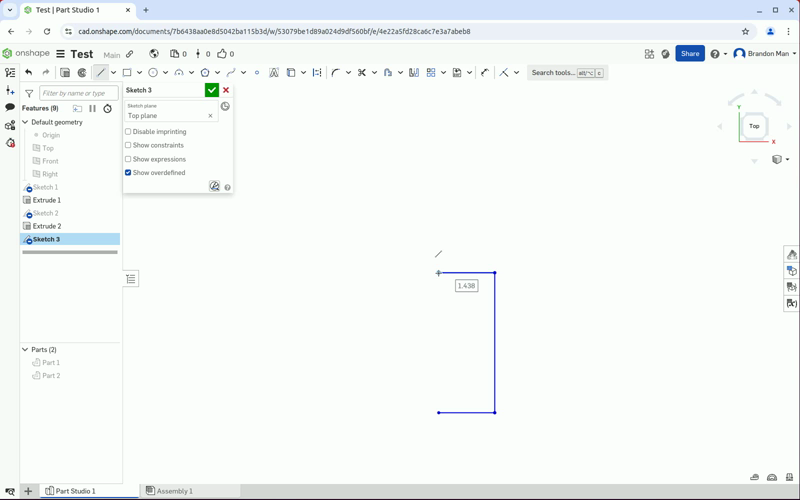
scroll(-6)
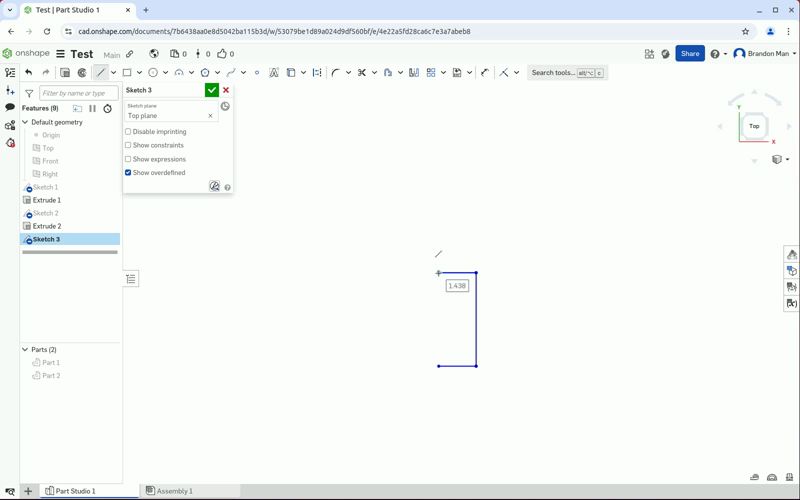
scroll(-6)
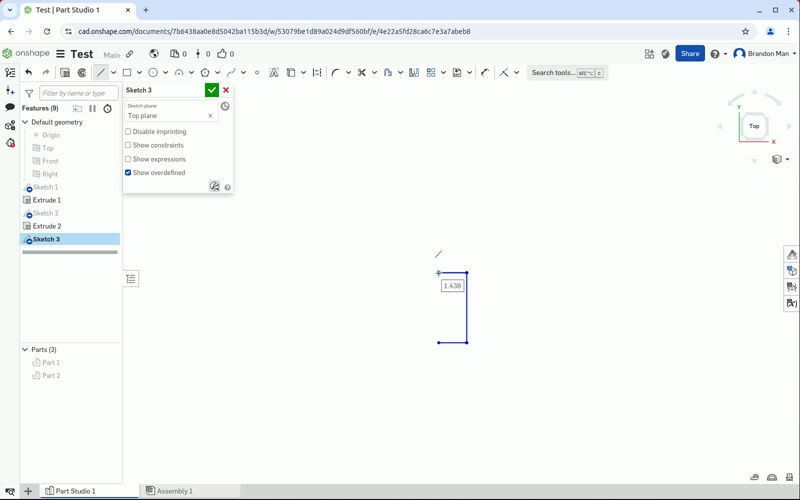
scroll(-6)
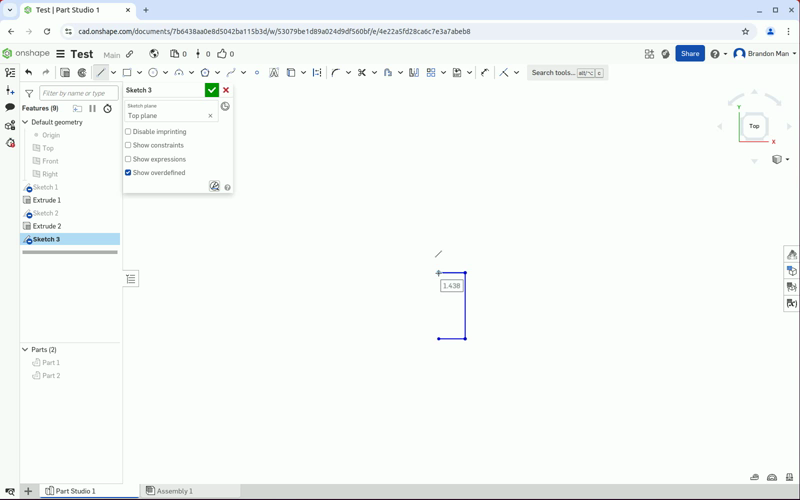
scroll(-6)
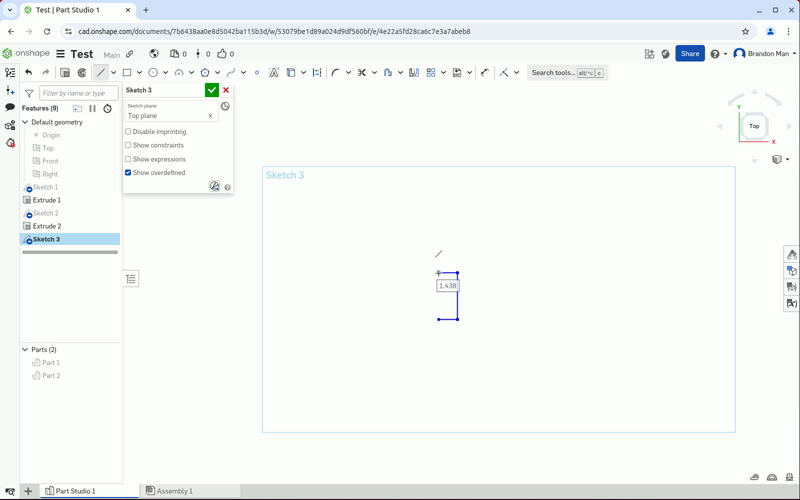
scroll(-6)
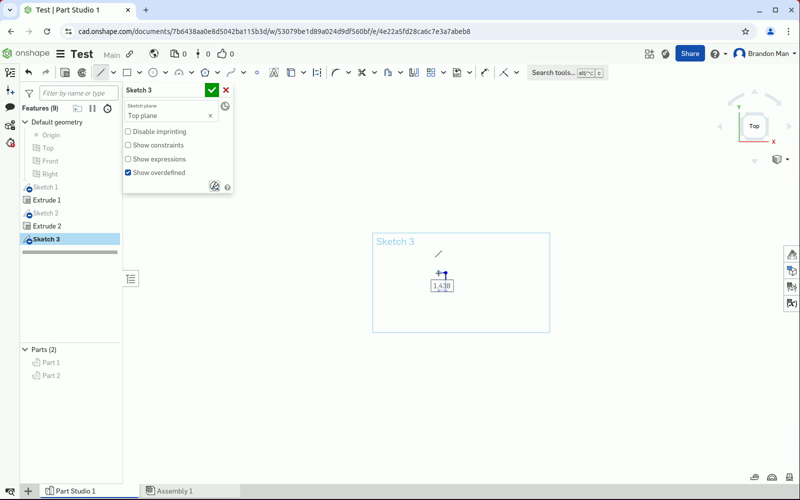
key_up(shift)
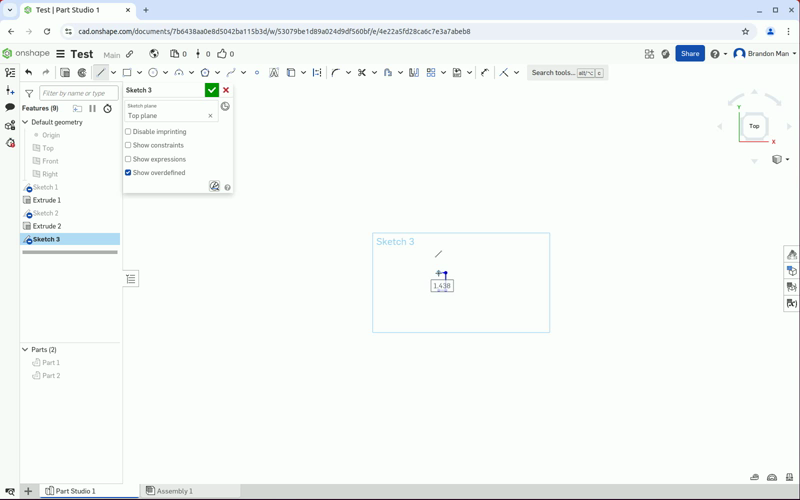
mouse_move(468, 272)
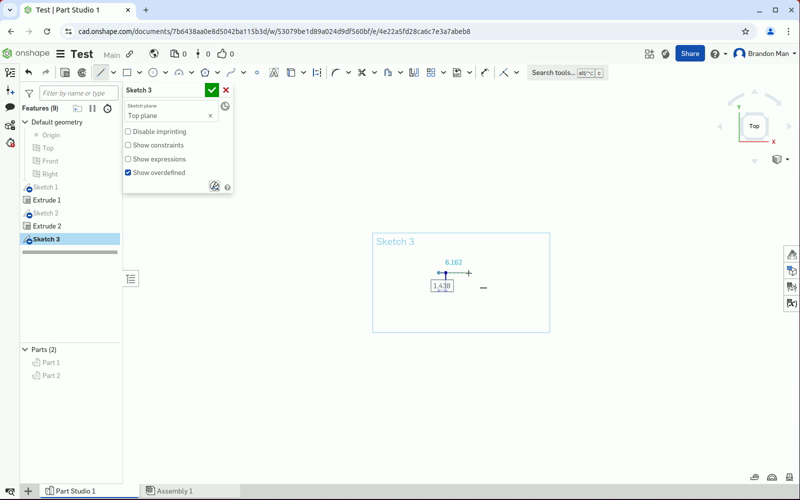
key_down(shift)
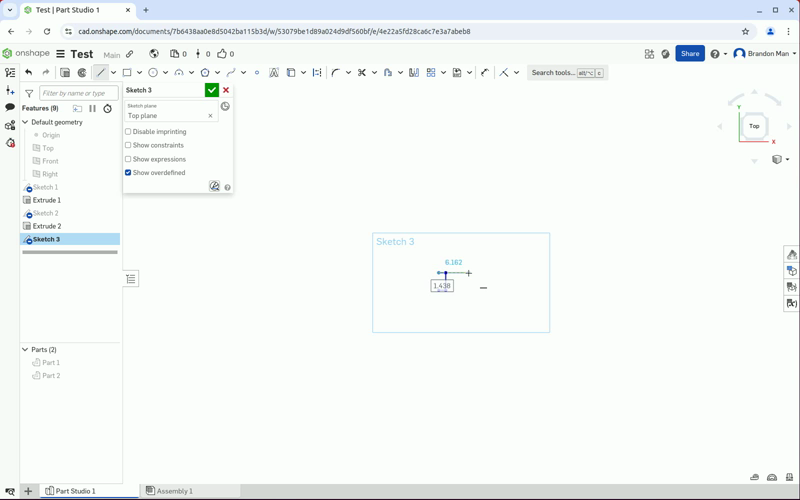
mouse_move(438, 290)
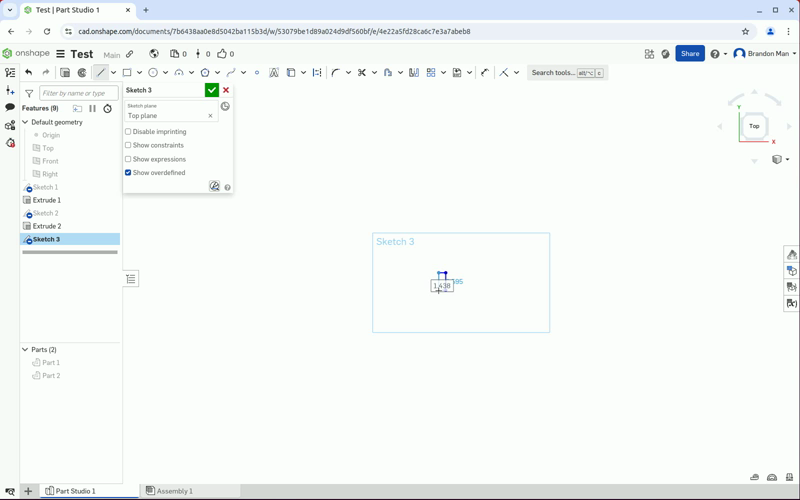
key_up(shift)
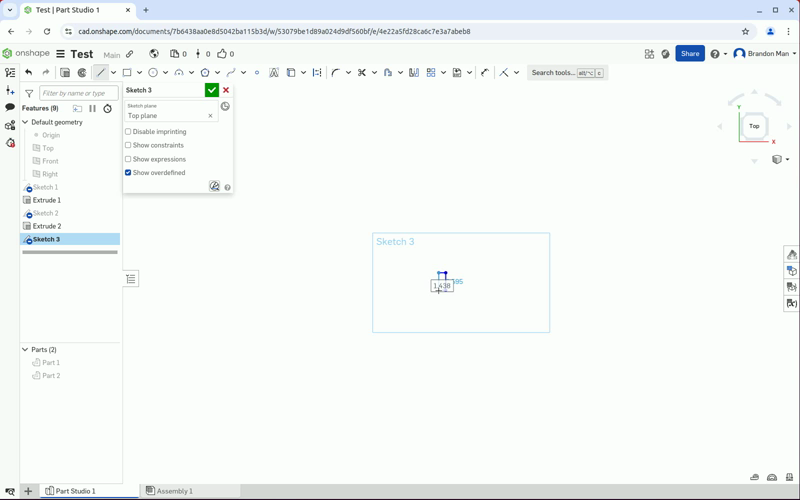
click(438, 290)
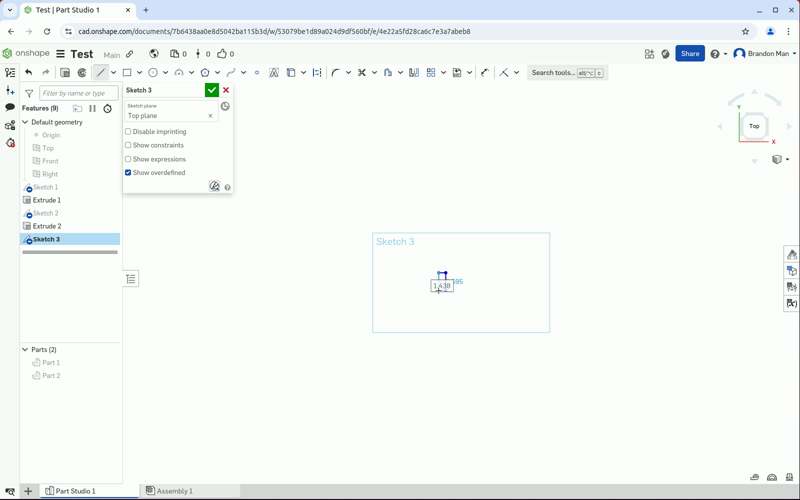
key(esc)
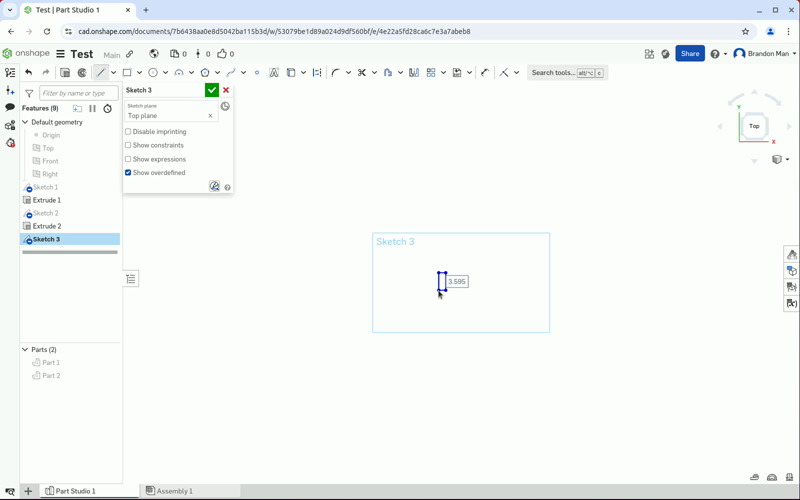
mouse_move(439, 289)
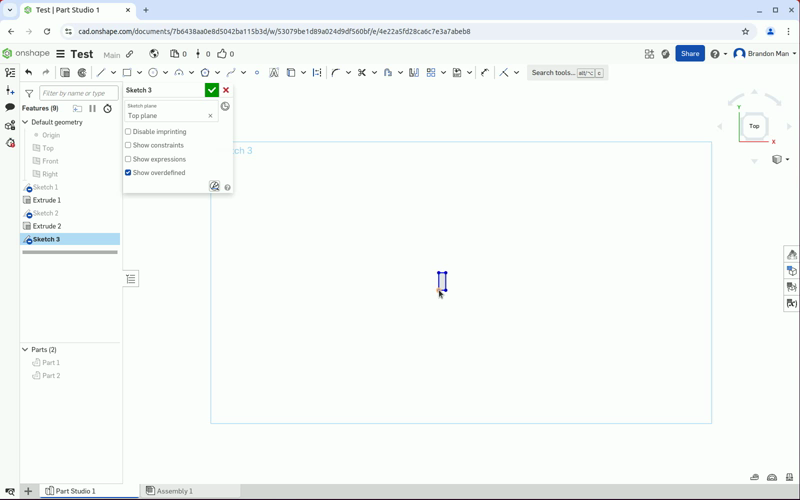
scroll(6)
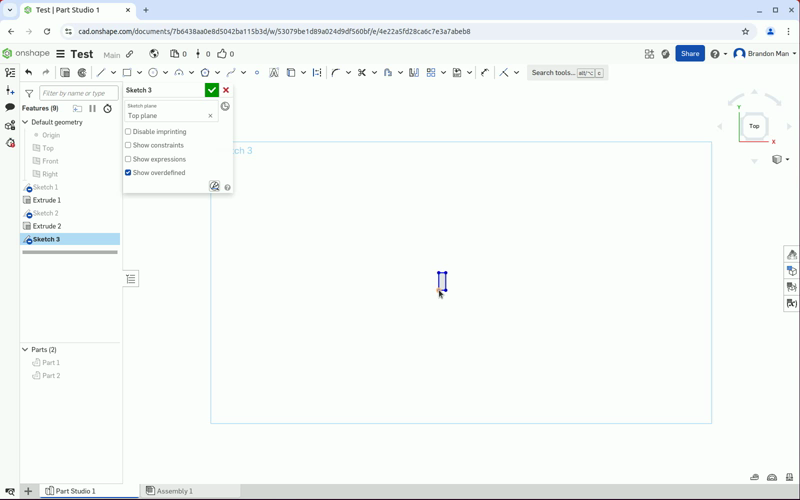
scroll(6)
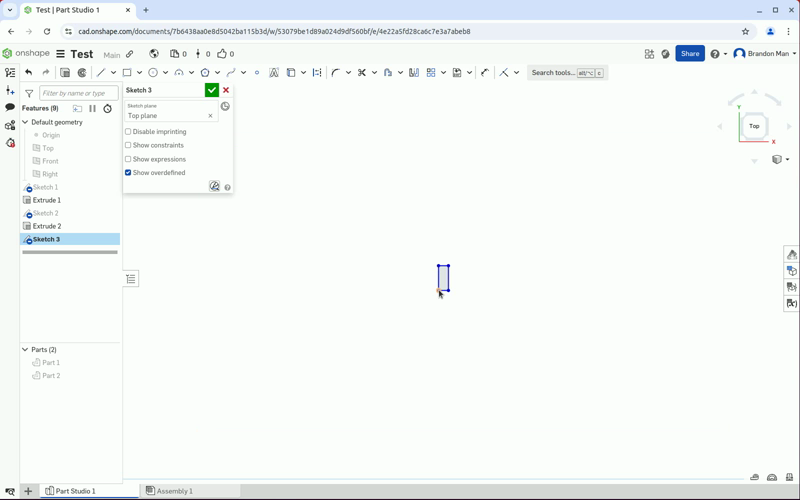
scroll(6)
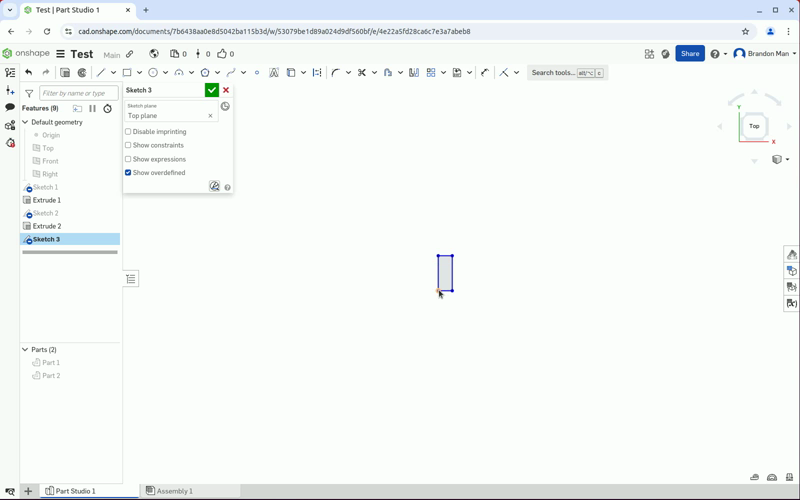
scroll(6)
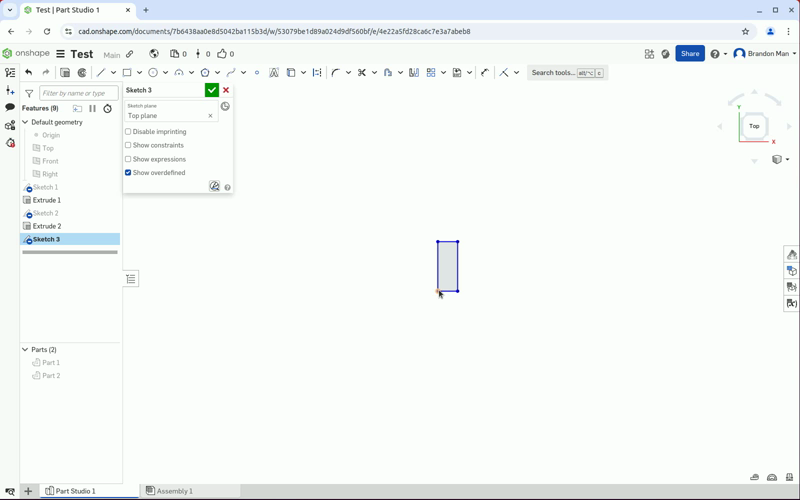
scroll(6)
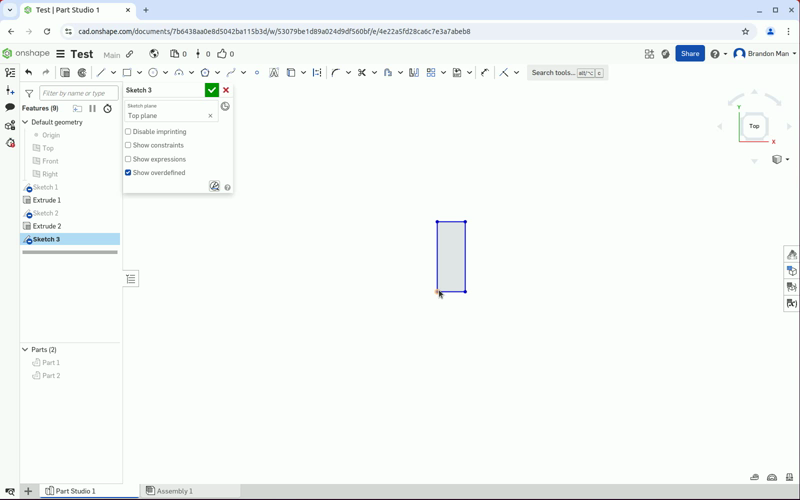
scroll(6)
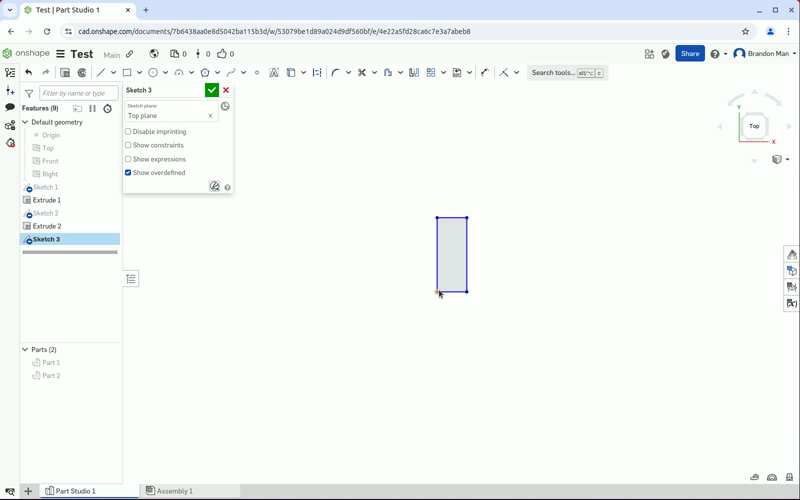
scroll(6)
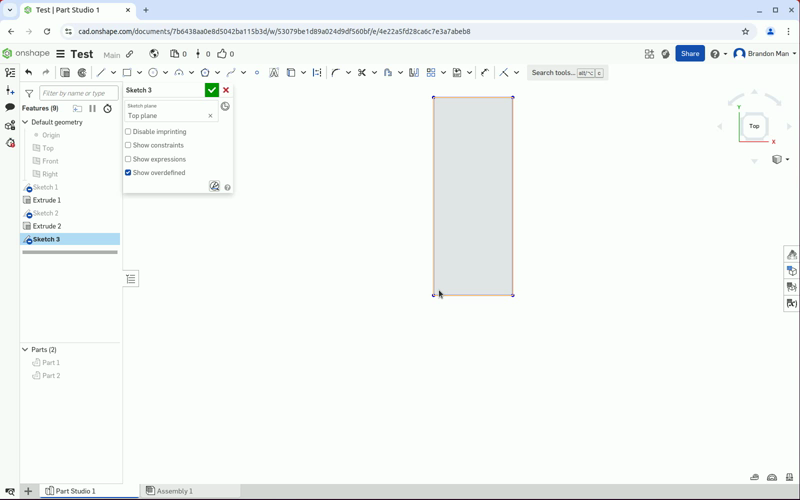
click(439, 289)
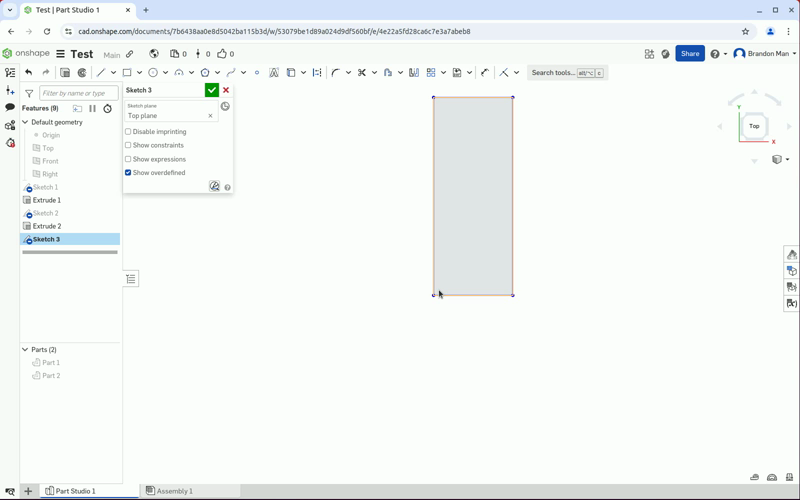
scroll(-6)
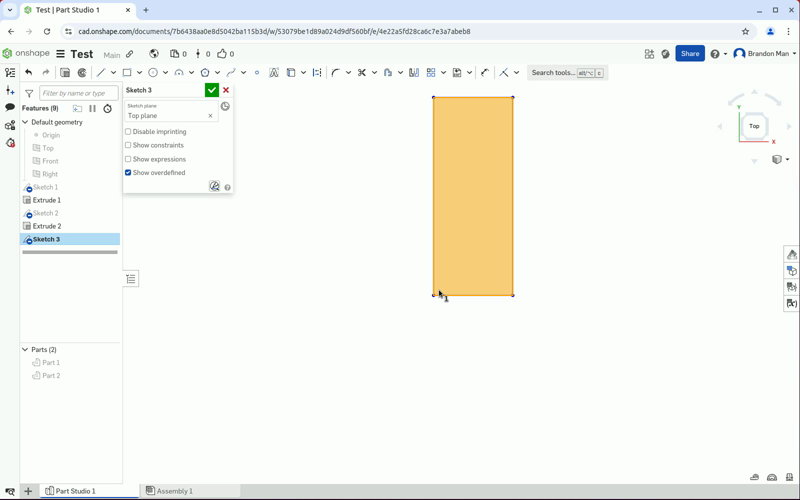
scroll(-6)
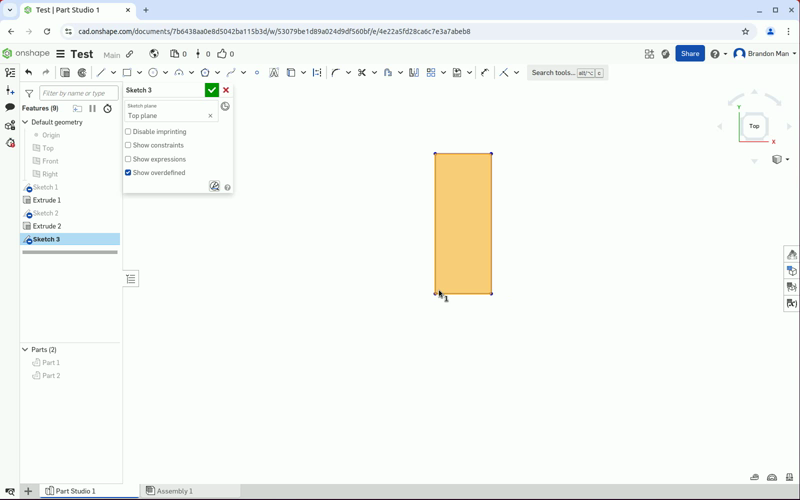
scroll(-6)
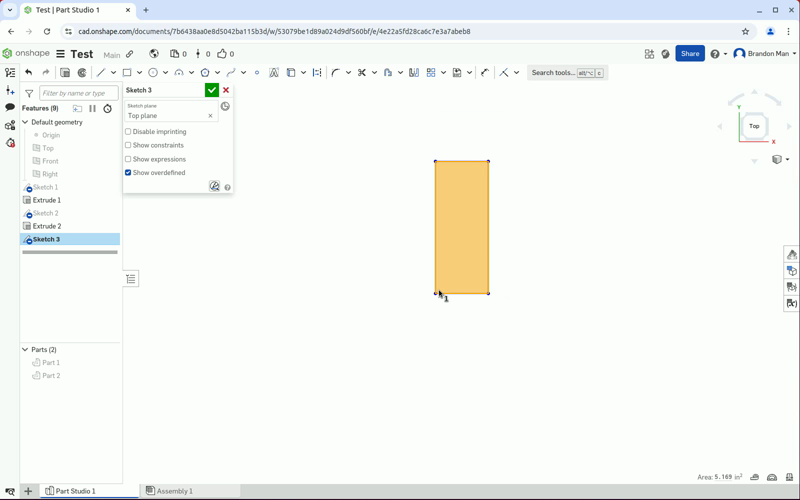
scroll(-6)
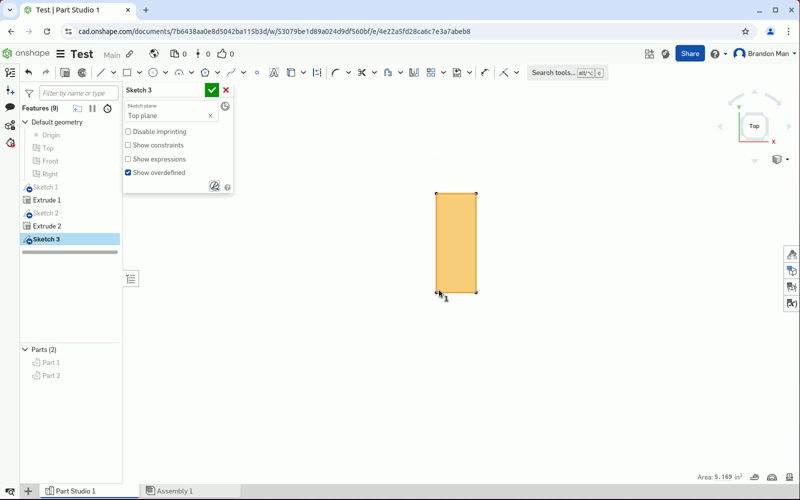
scroll(-6)
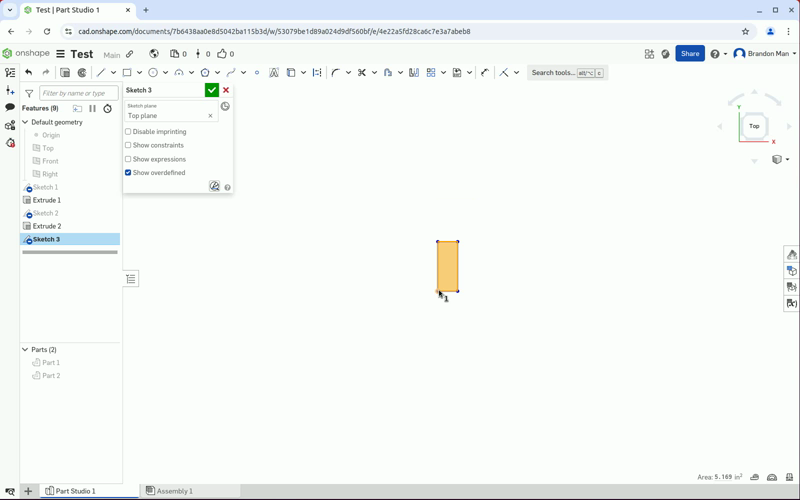
scroll(-6)
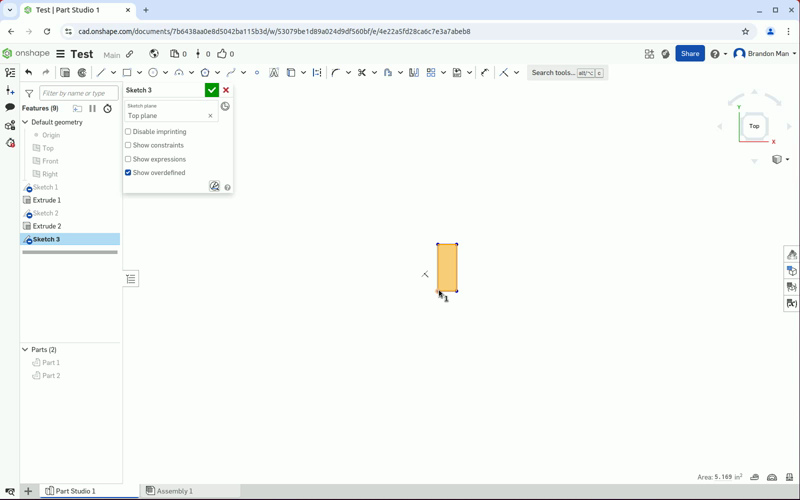
scroll(-6)
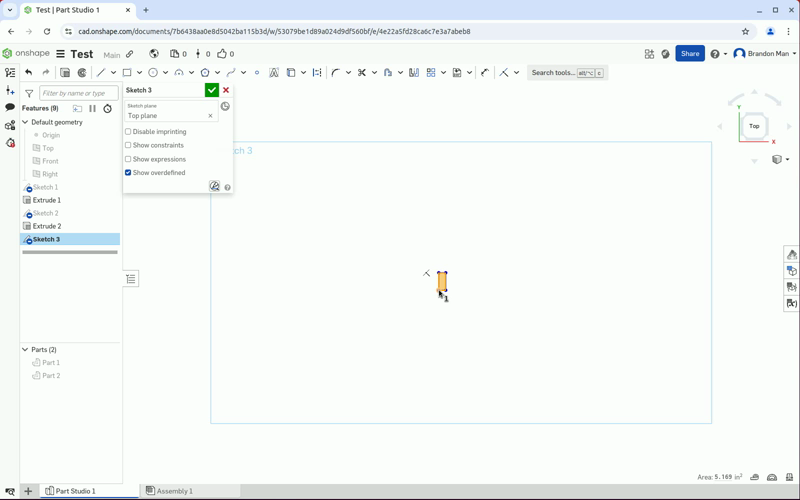
mouse_move(73, 352)
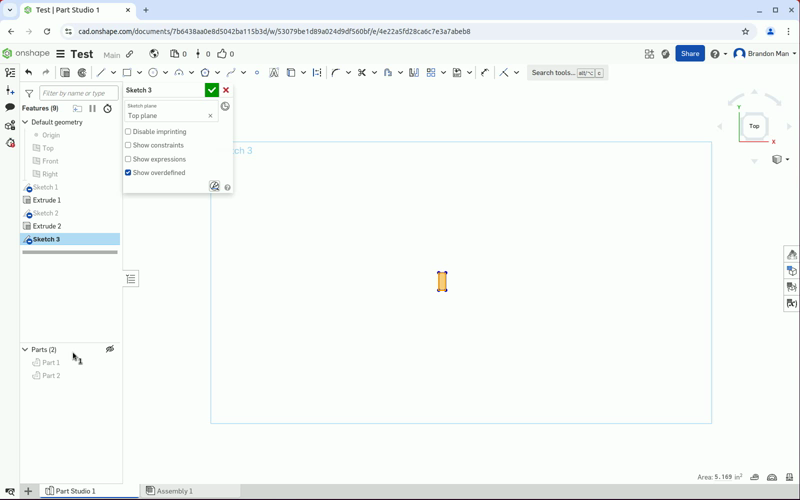
key(shift+y)
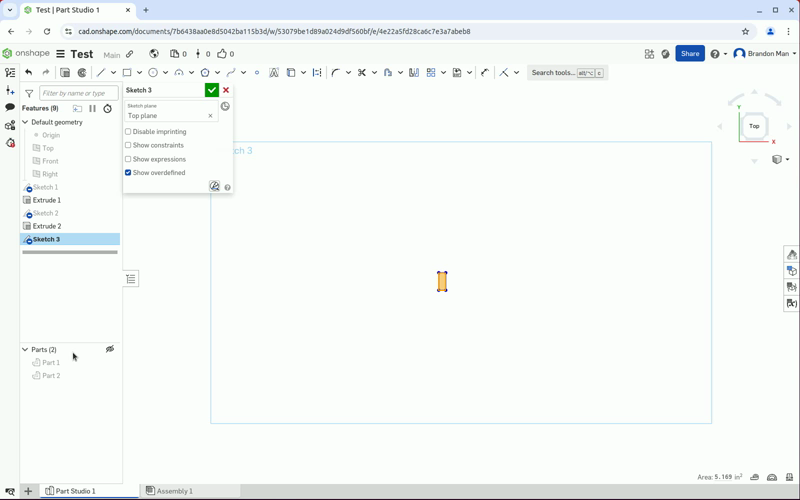
key(shift+e)
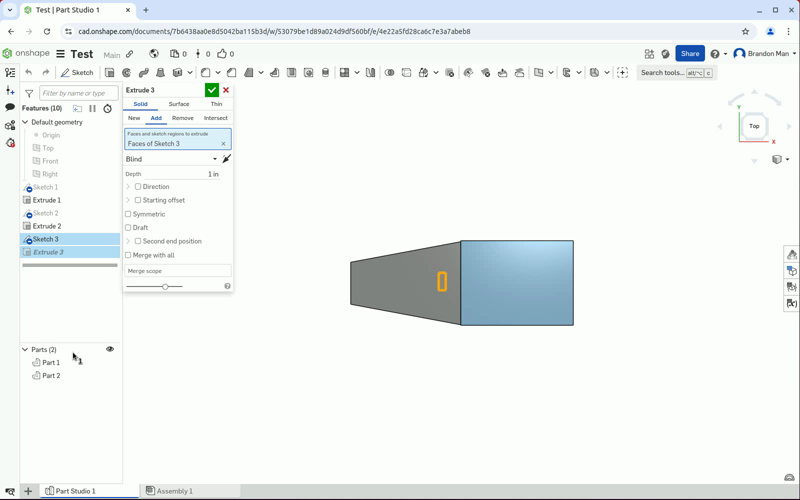
mouse_move(143, 106)
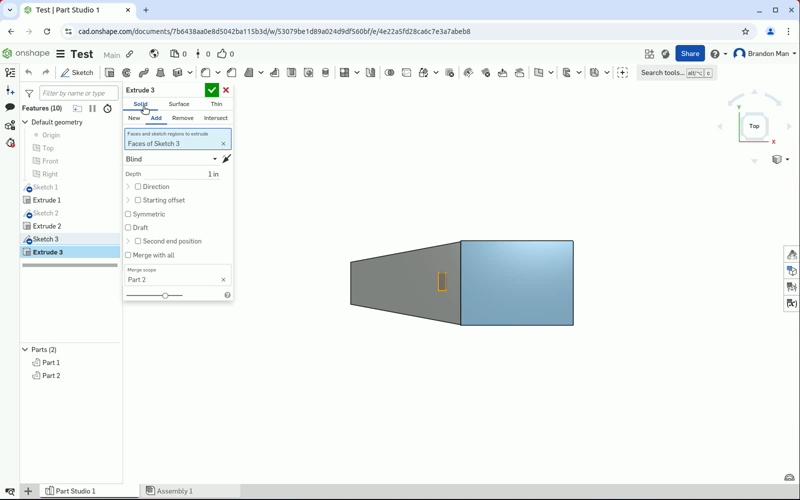
click(143, 106)
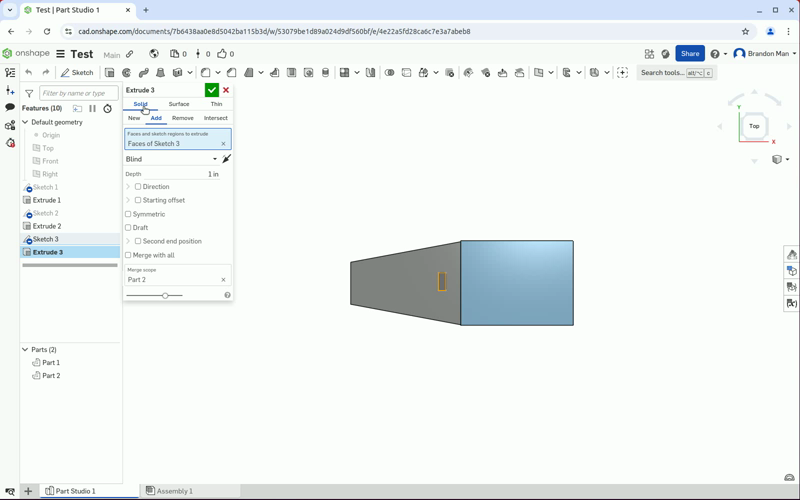
mouse_move(186, 120)
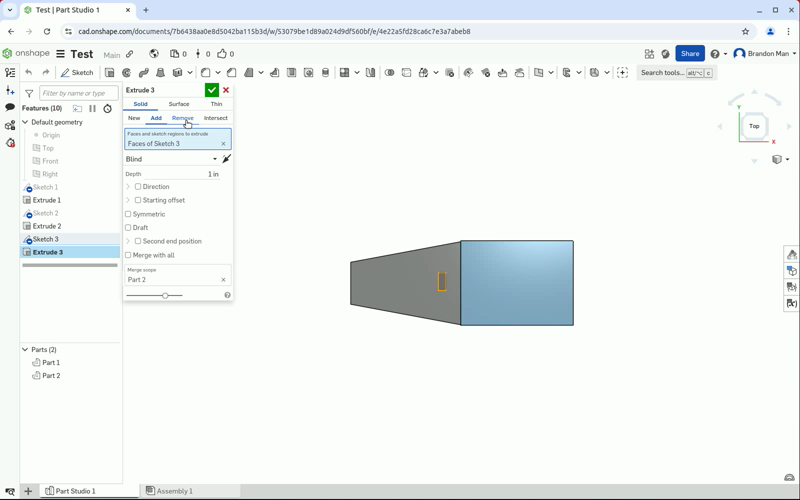
click(186, 120)
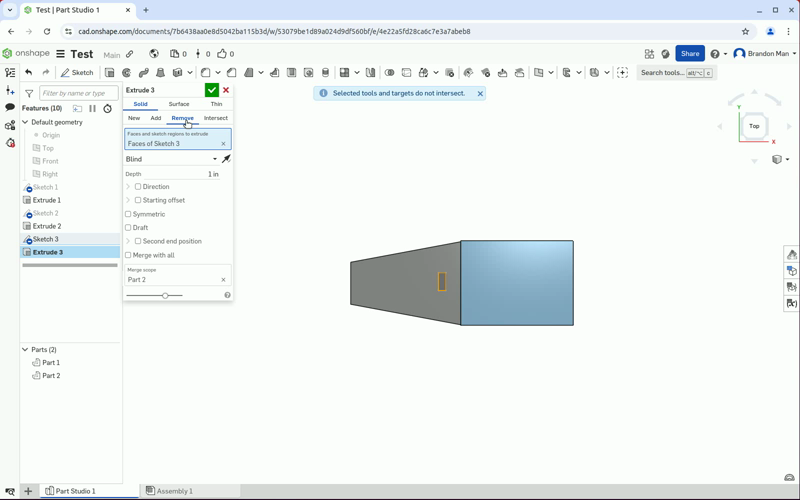
key(tab, 4)
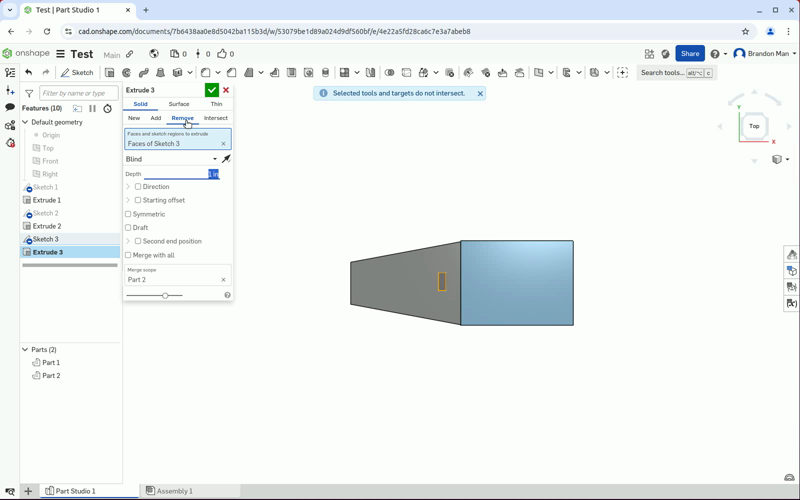
text(-0.963)
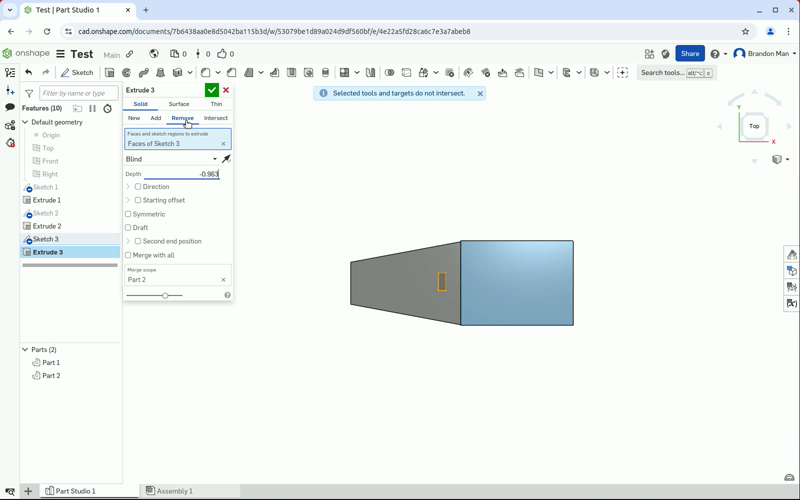
key(tab, 6)
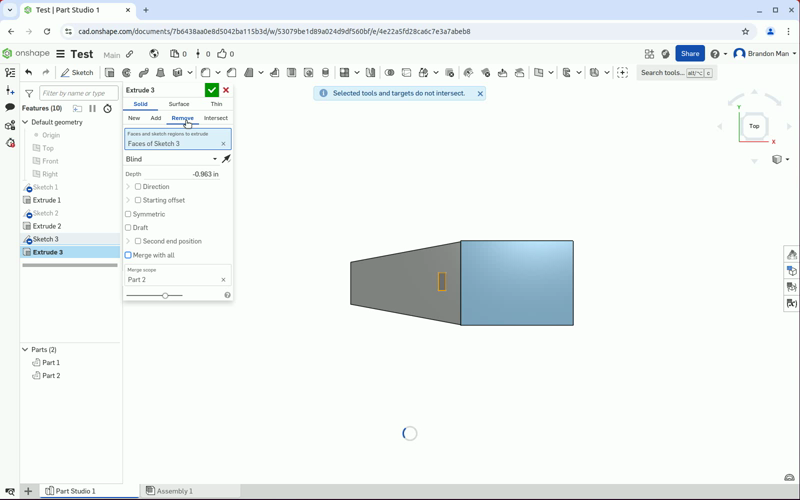
key(space)
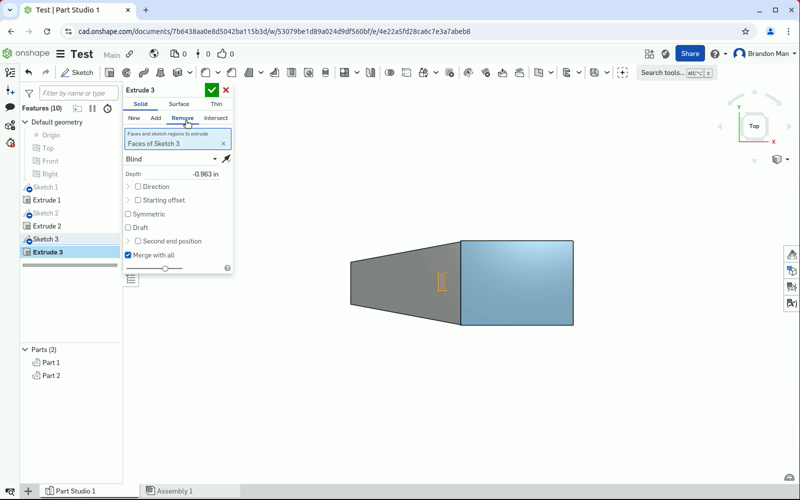
key(enter)
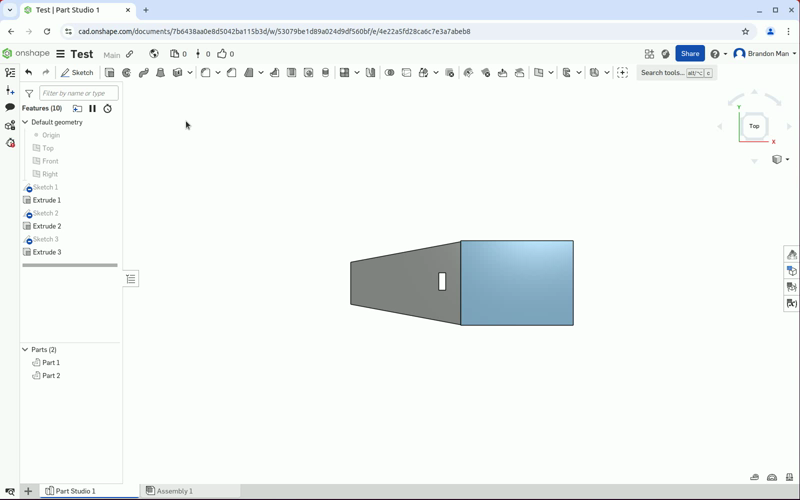
key(shift+h)
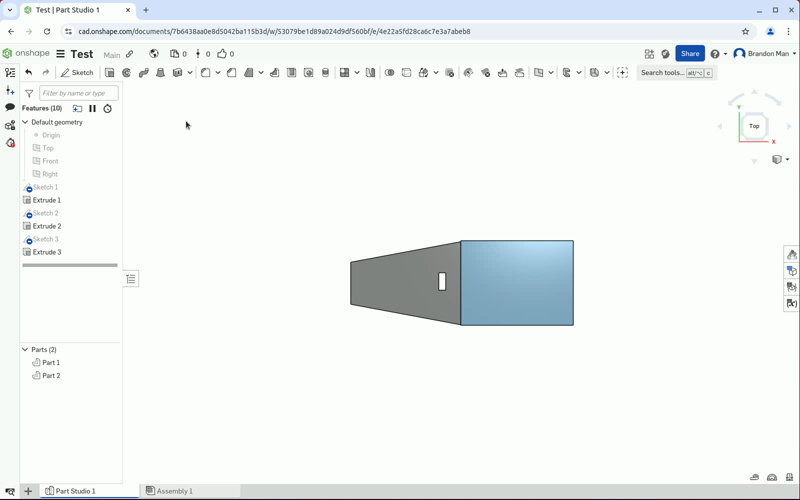
key(shift+h)
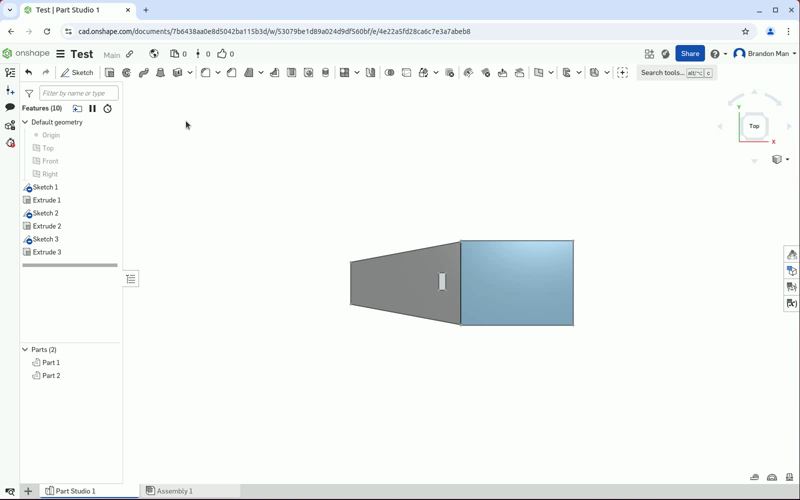
key(shift+7)
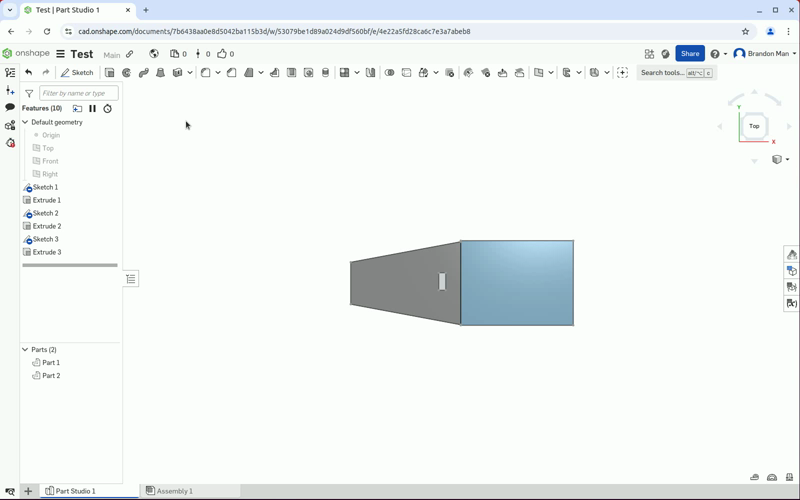
key(up, 3)
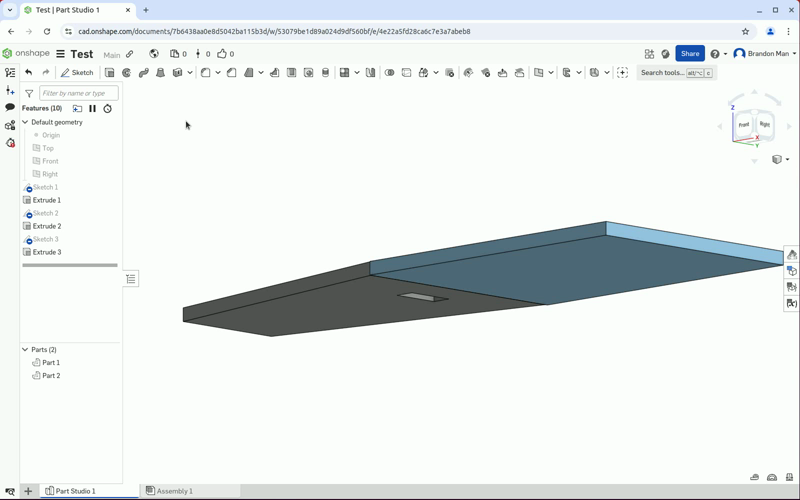
key(left, 3)
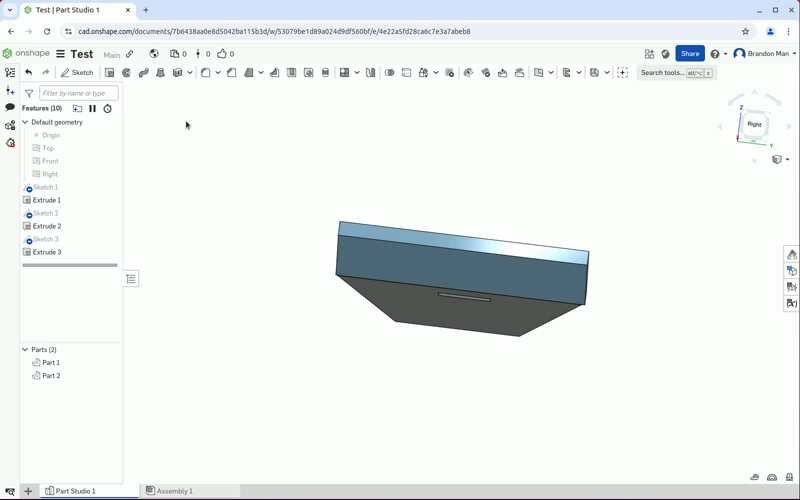
key(right, 3)
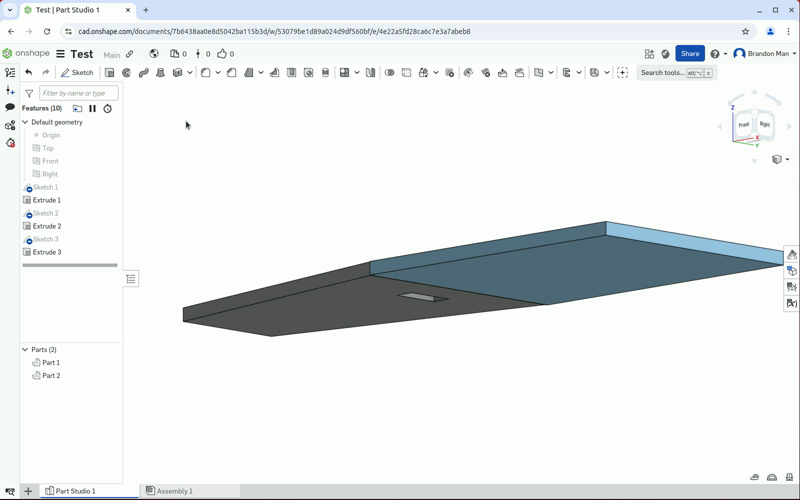
key(down, 3)
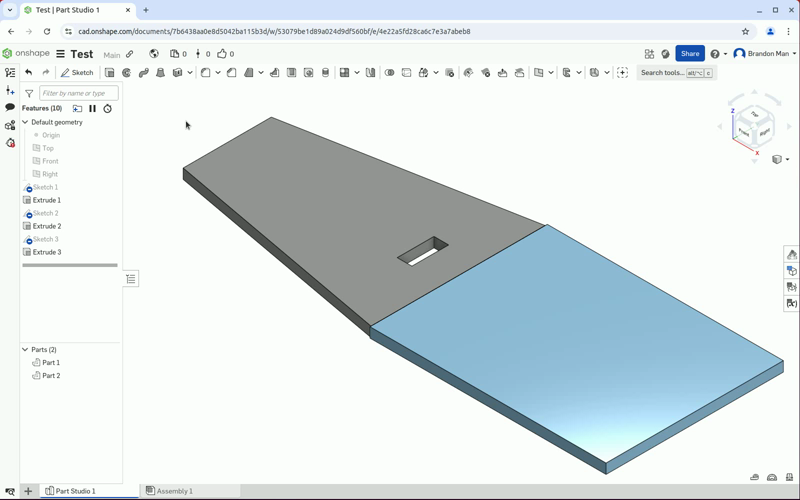
mouse_move(73, 189)
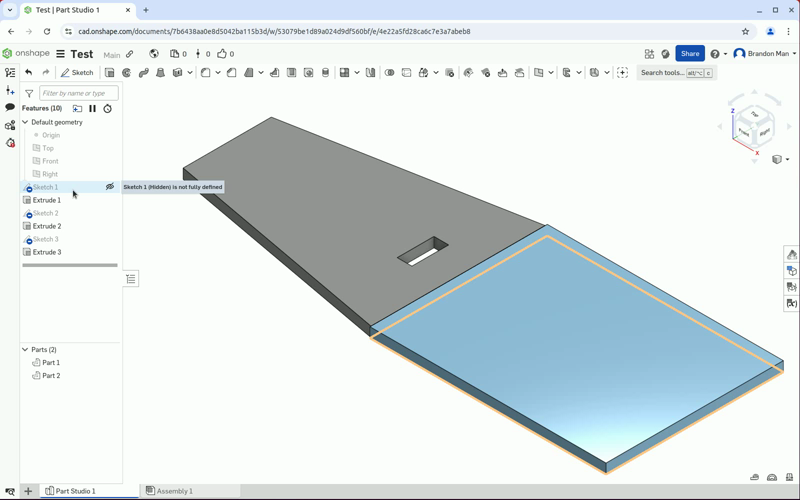
click(73, 189)